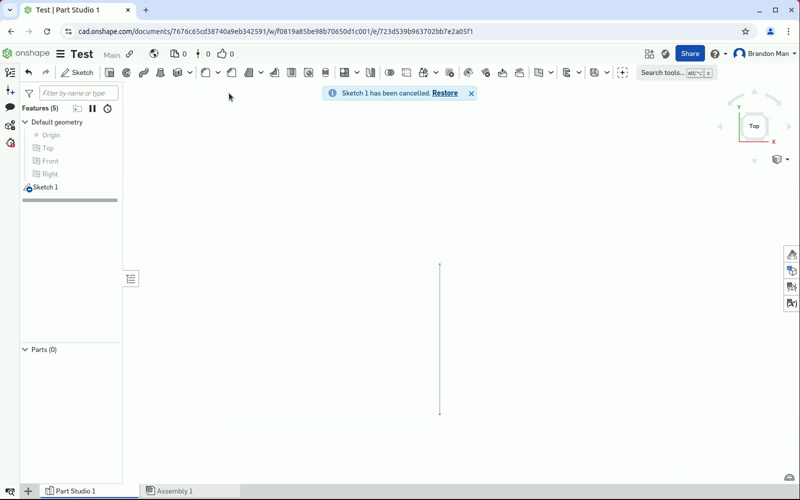
key(shift+h)
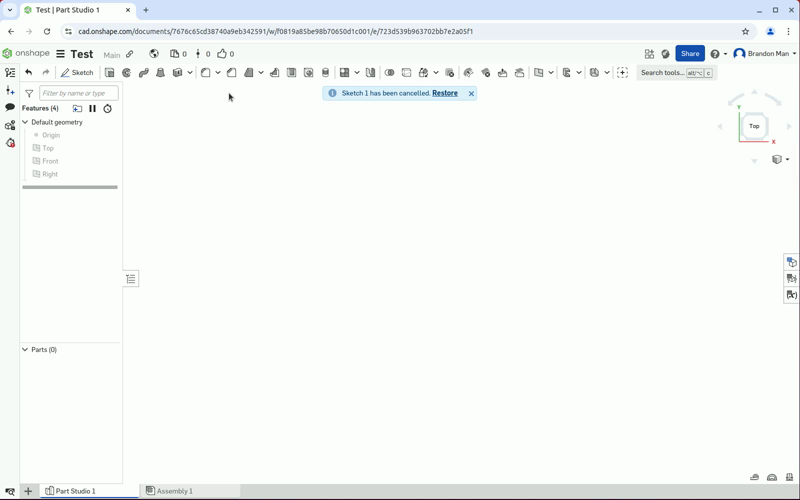
mouse_move(73, 352)
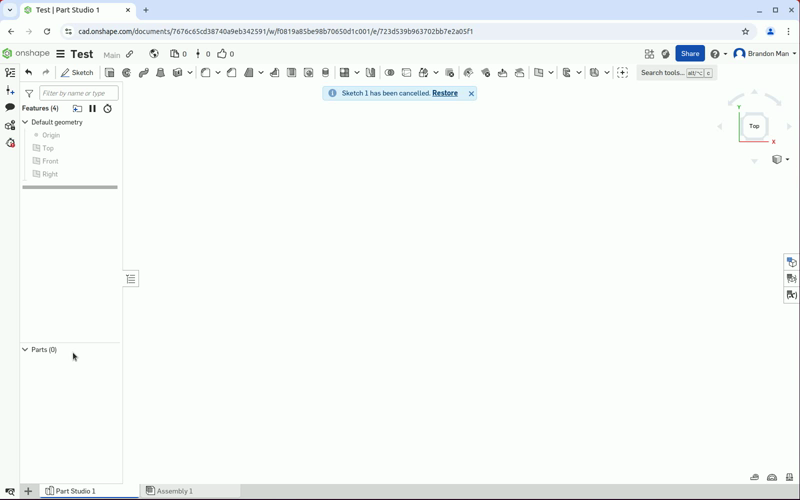
key(y)
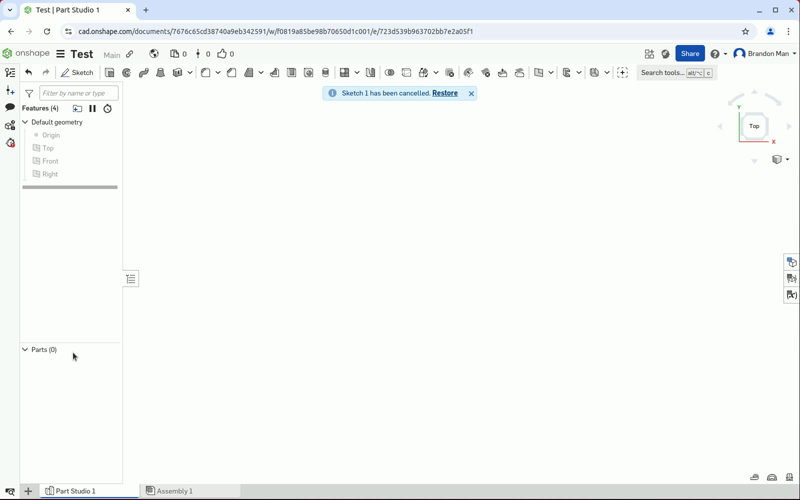
key(shift+p)
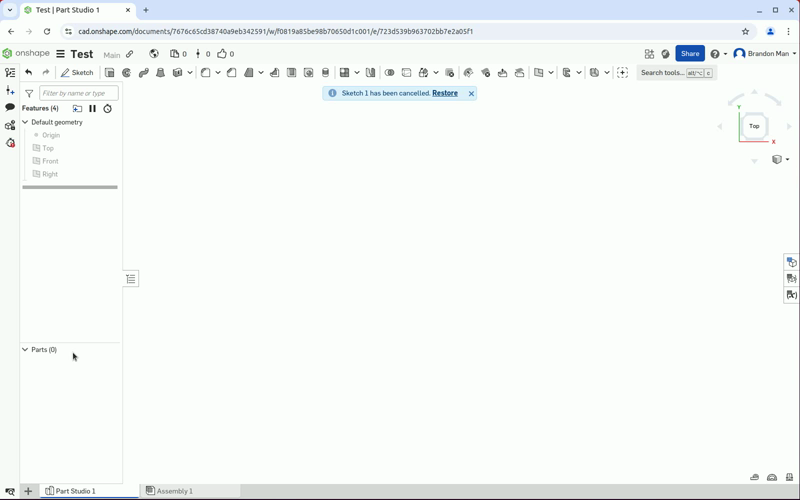
key(space)
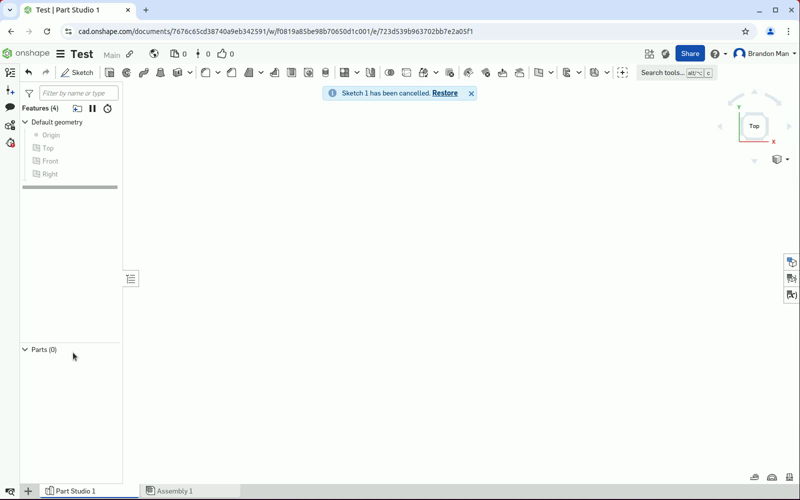
key_down(shift)
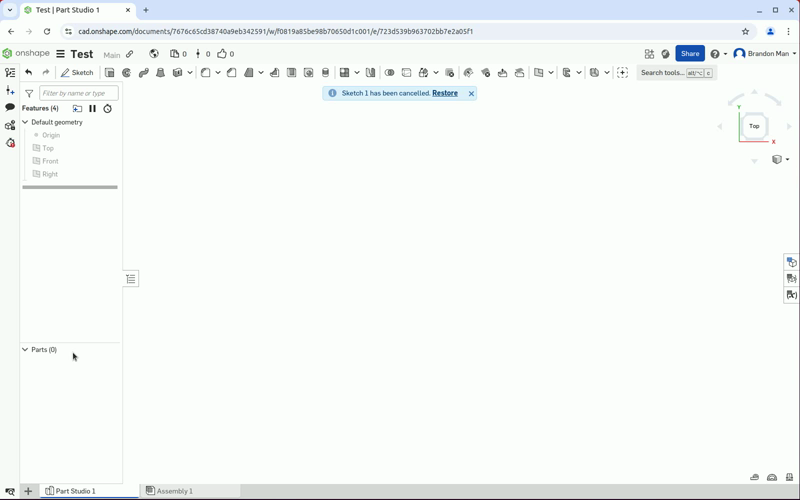
key(up)
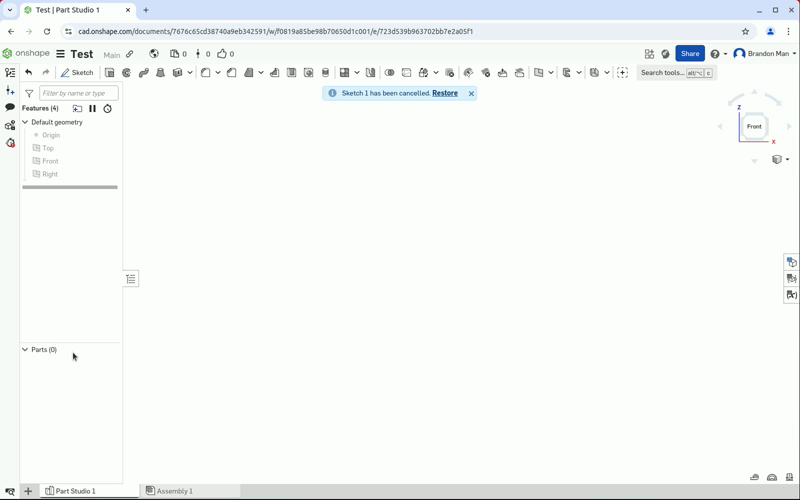
key_up(shift)
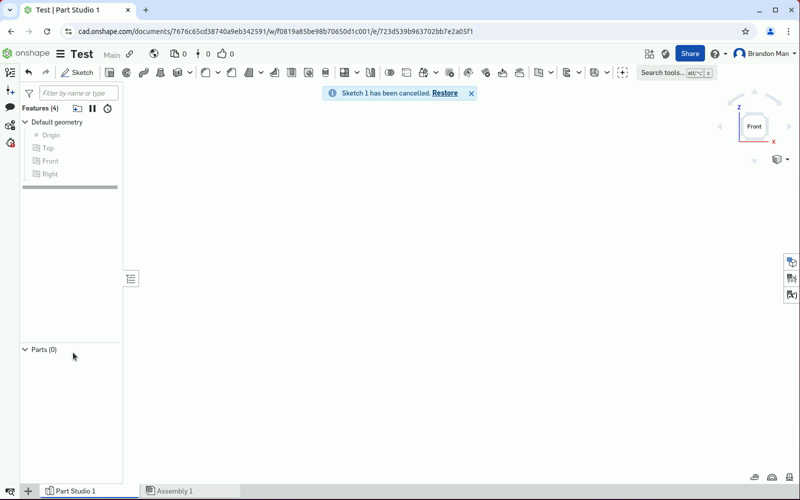
mouse_move(73, 352)
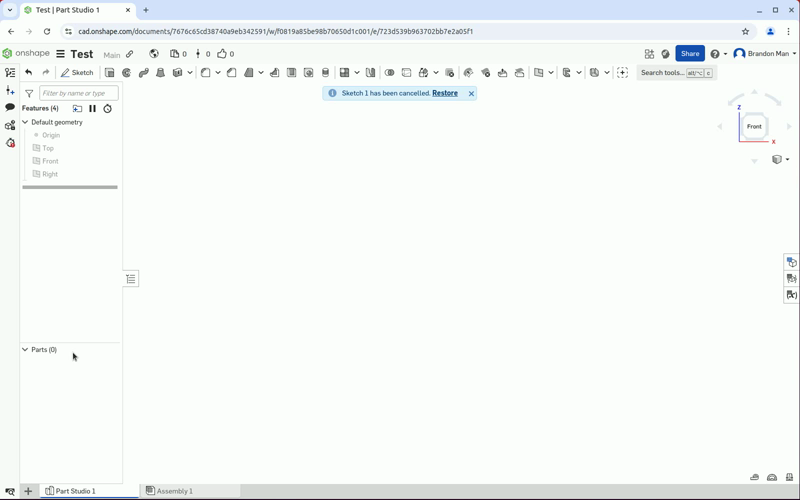
key(shift+y)
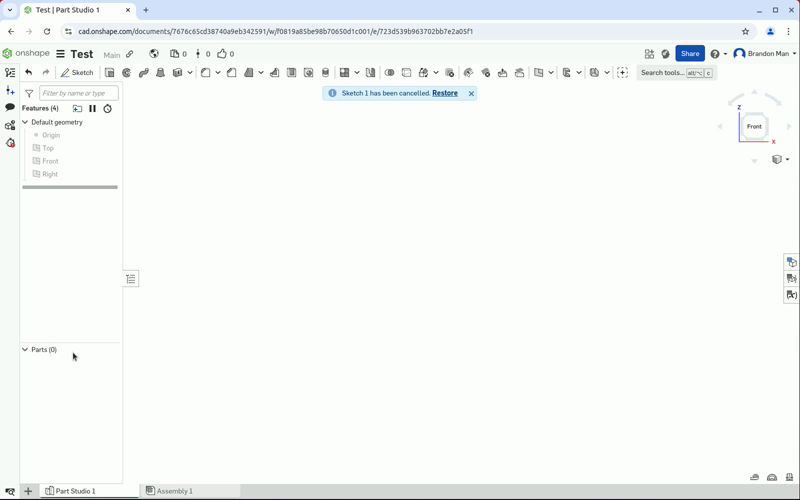
key(shift+s)
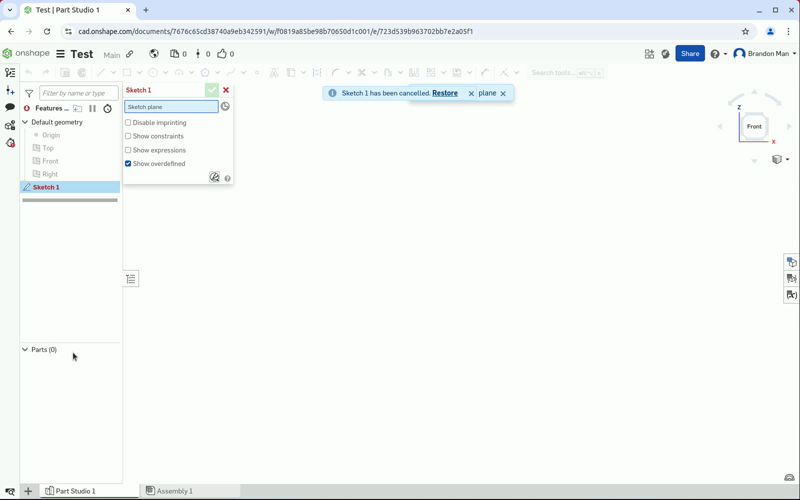
mouse_move(73, 163)
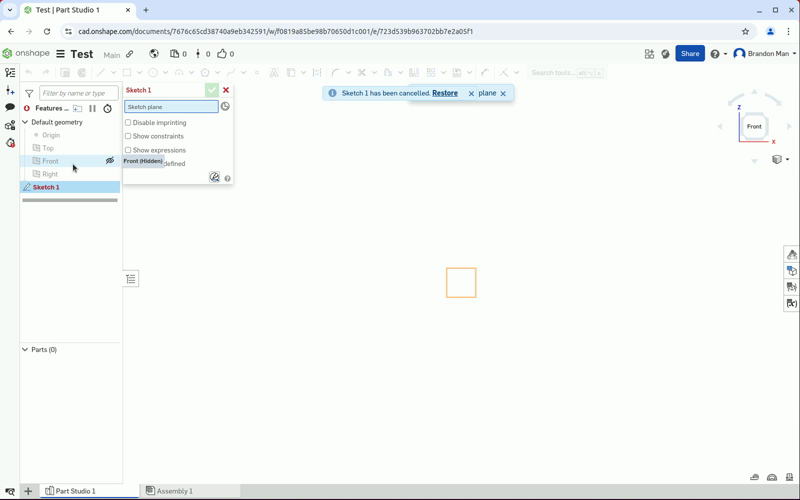
click(73, 163)
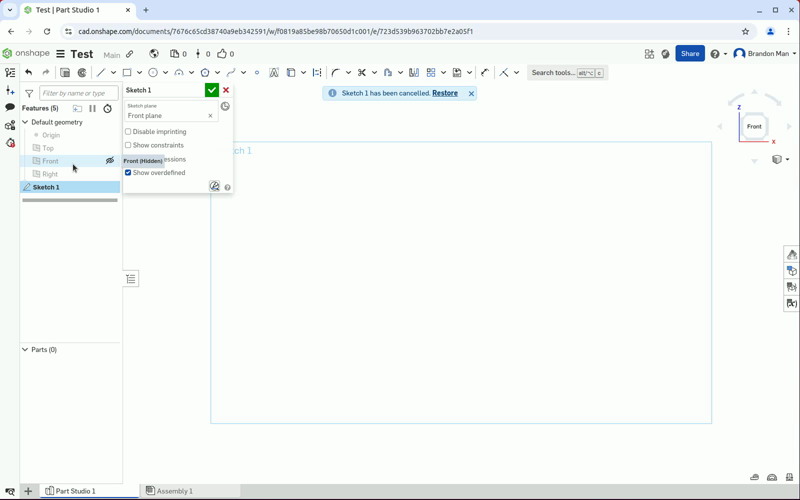
mouse_move(73, 352)
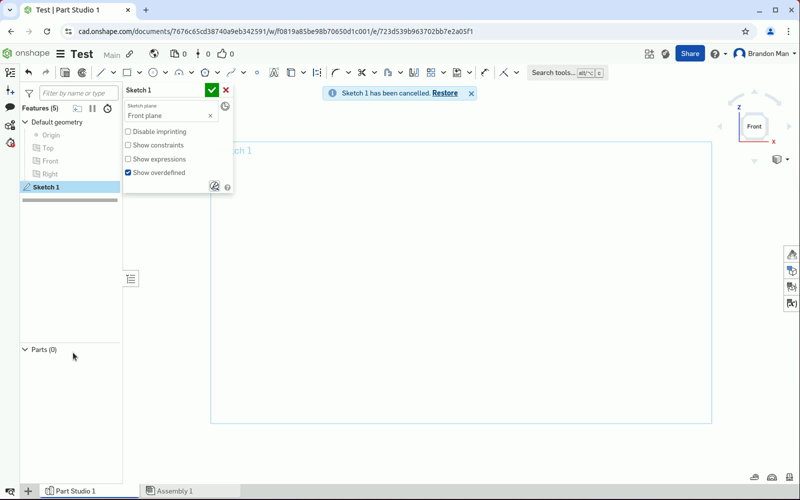
key(y)
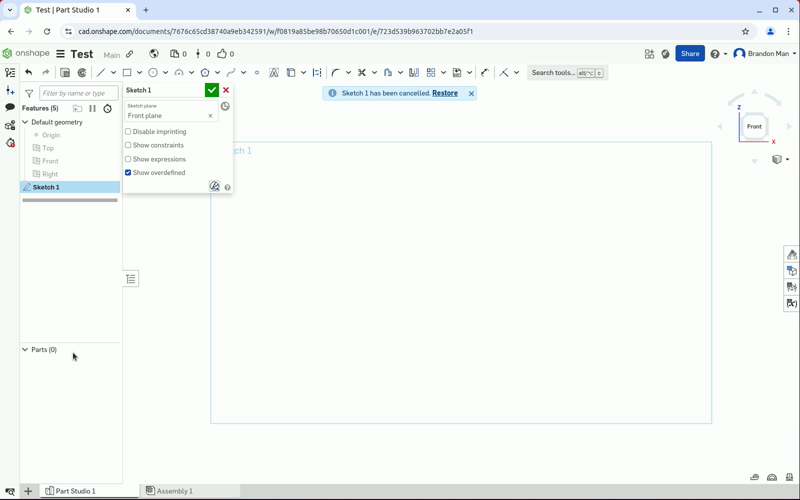
key(l)
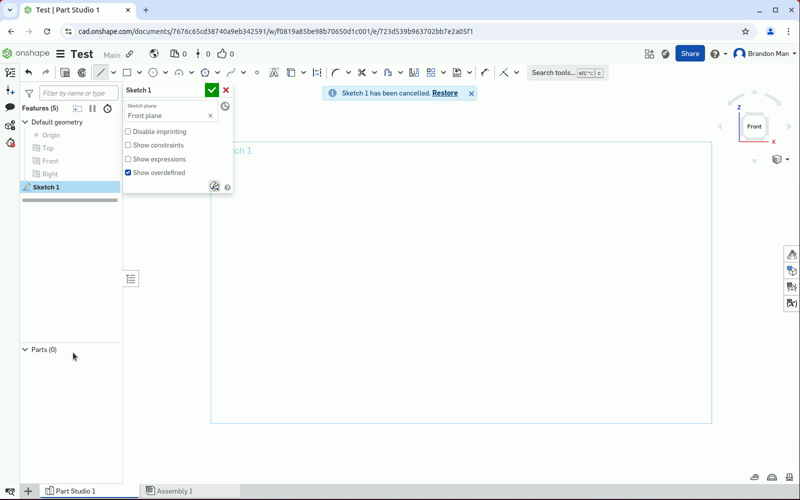
key_down(shift)
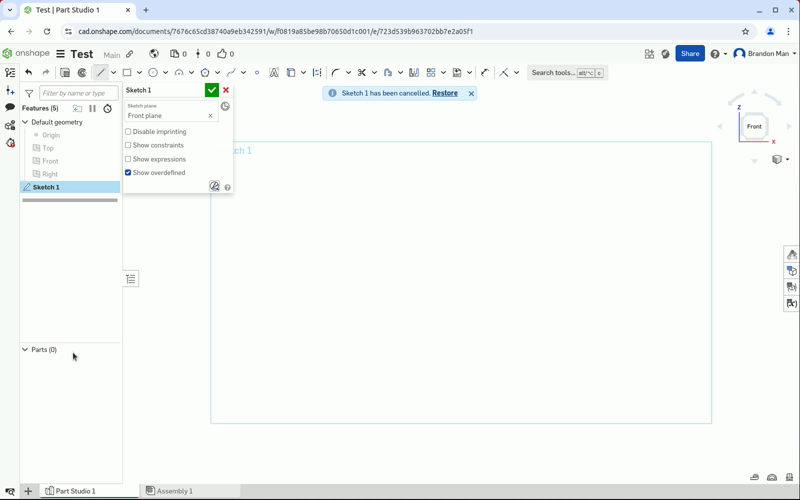
mouse_move(413, 311)
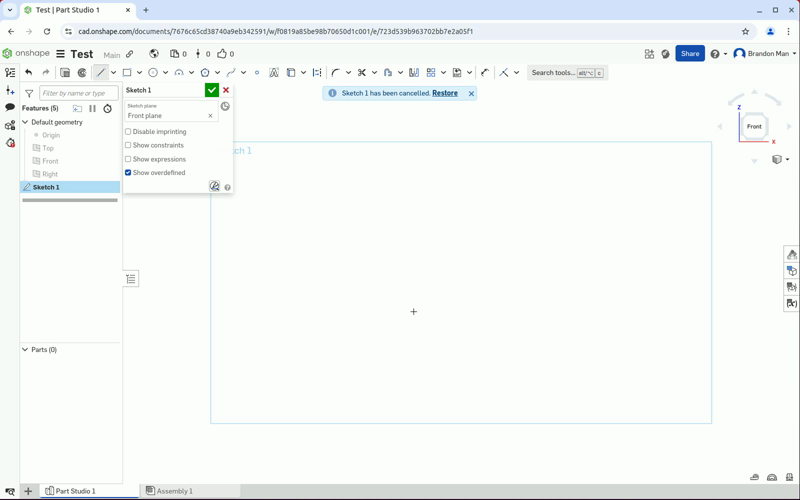
click(413, 311)
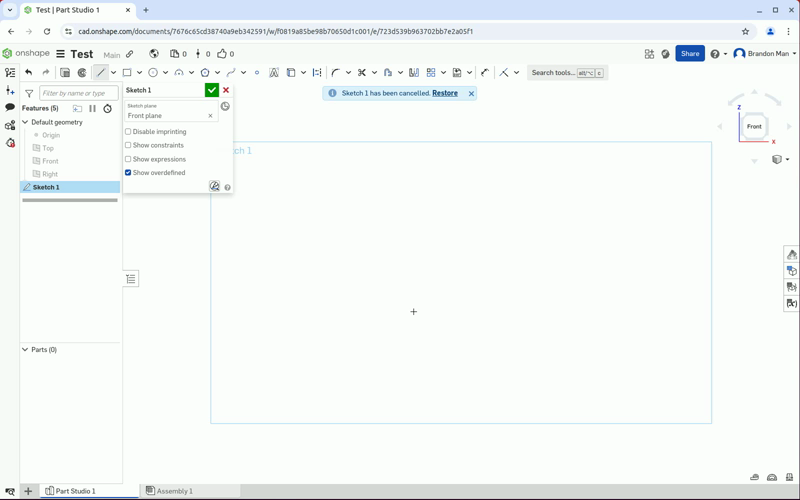
key_up(shift)
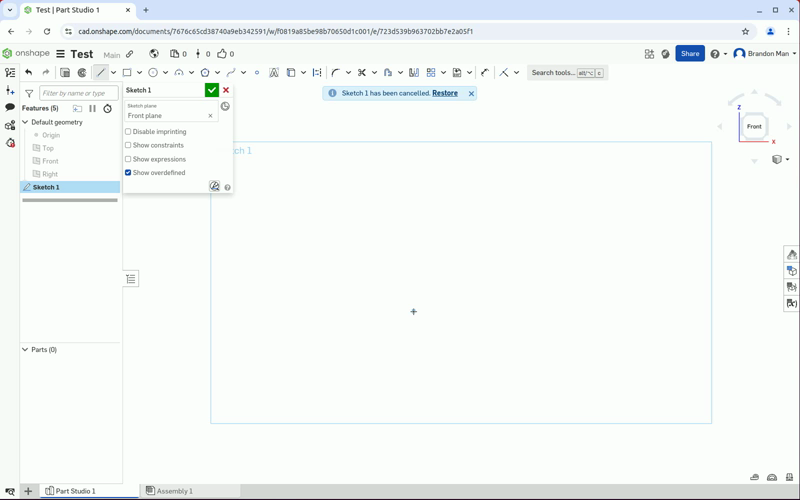
key_down(shift)
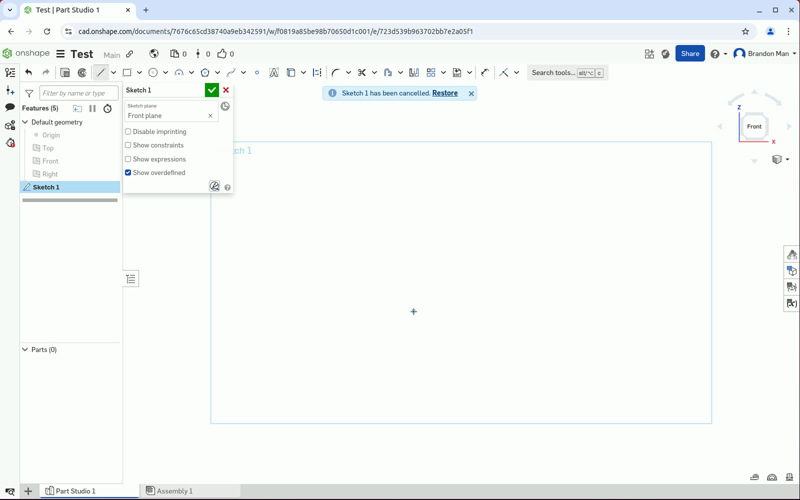
mouse_move(507, 311)
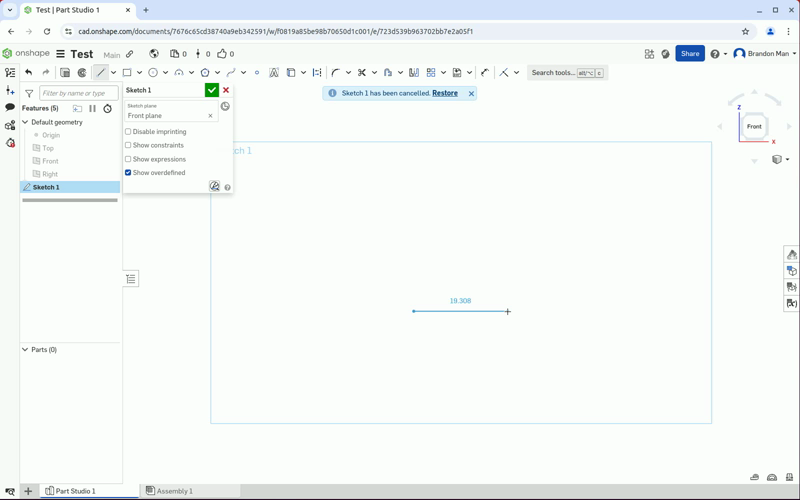
click(507, 311)
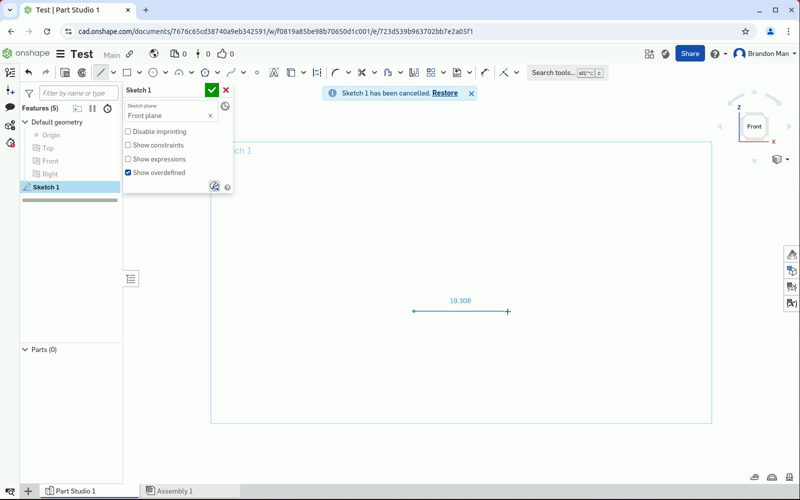
key_up(shift)
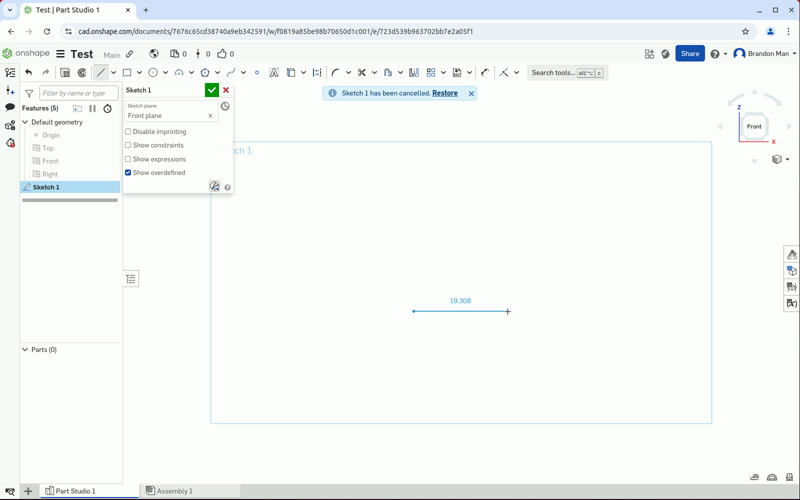
key_down(shift)
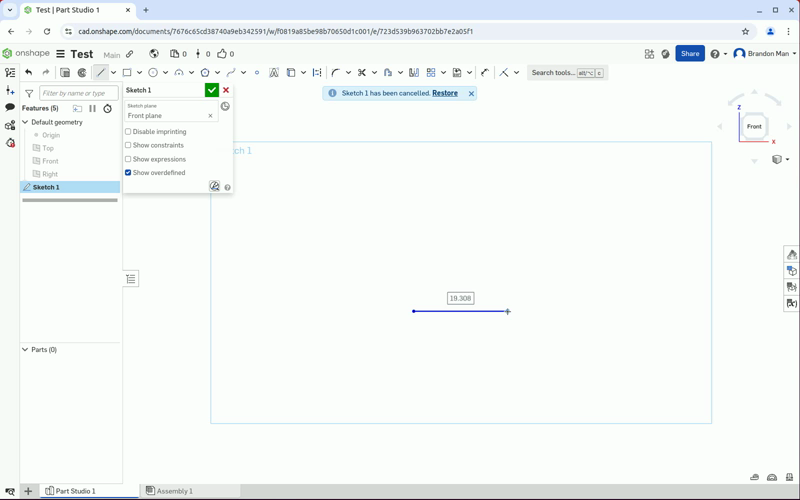
mouse_move(537, 311)
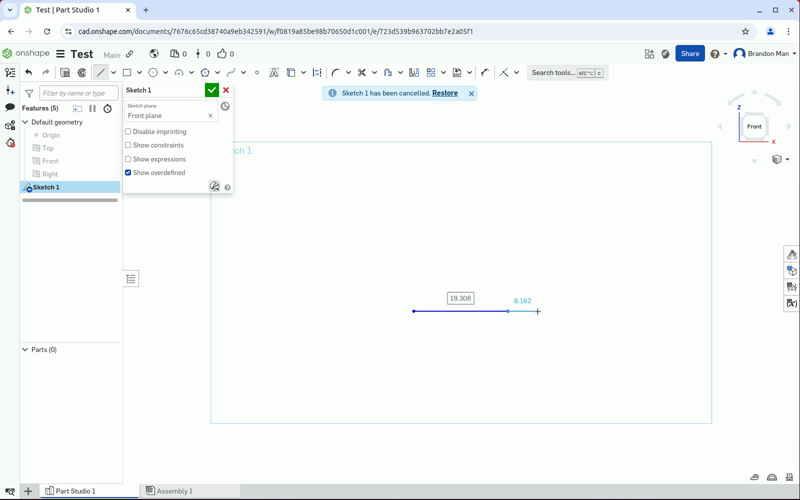
mouse_move(507, 253)
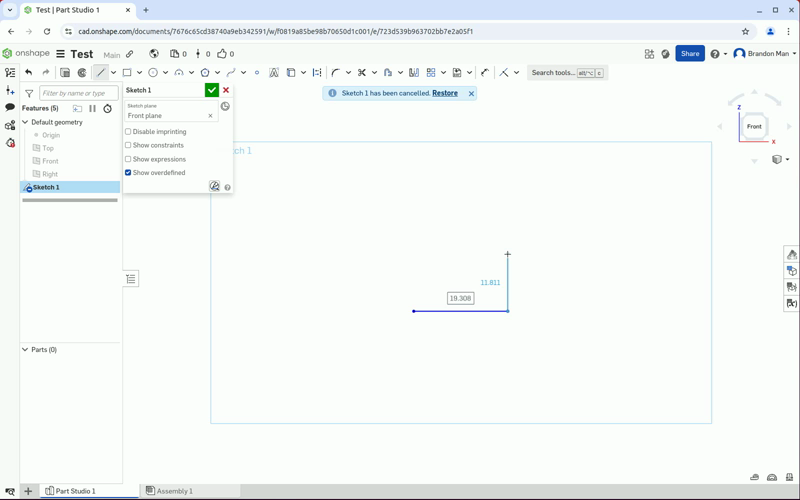
click(507, 253)
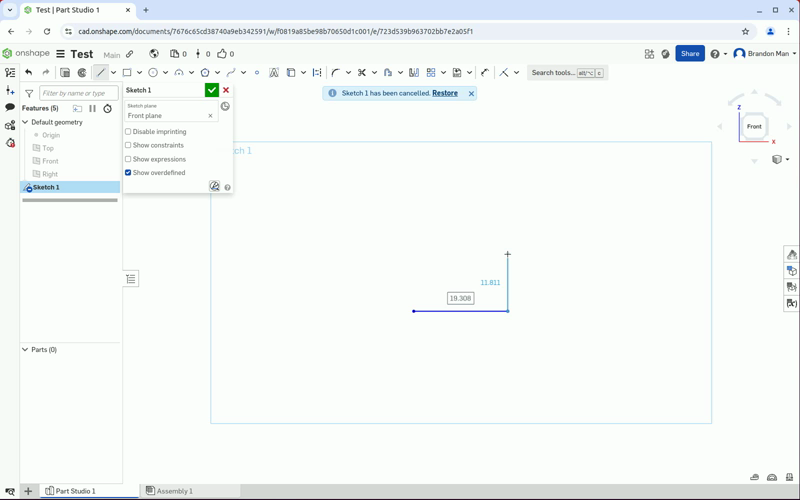
key_up(shift)
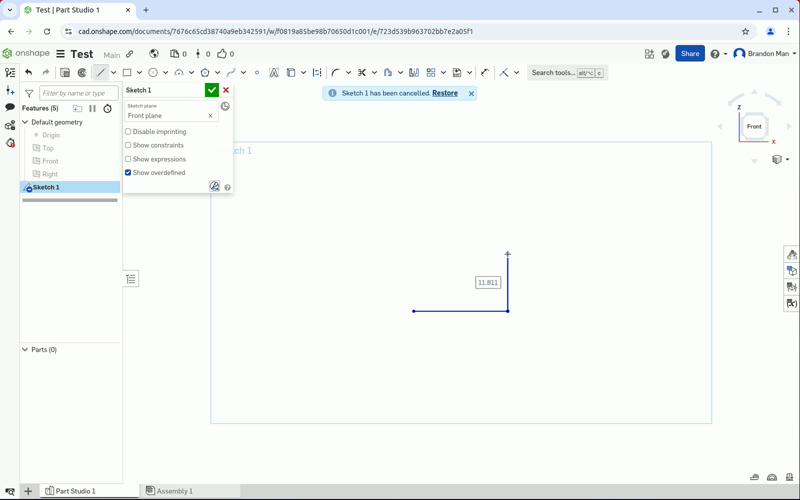
key_down(shift)
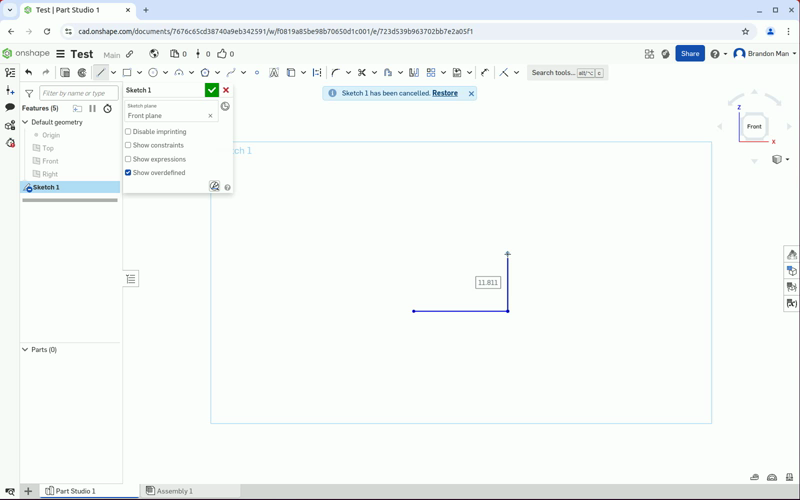
mouse_move(413, 253)
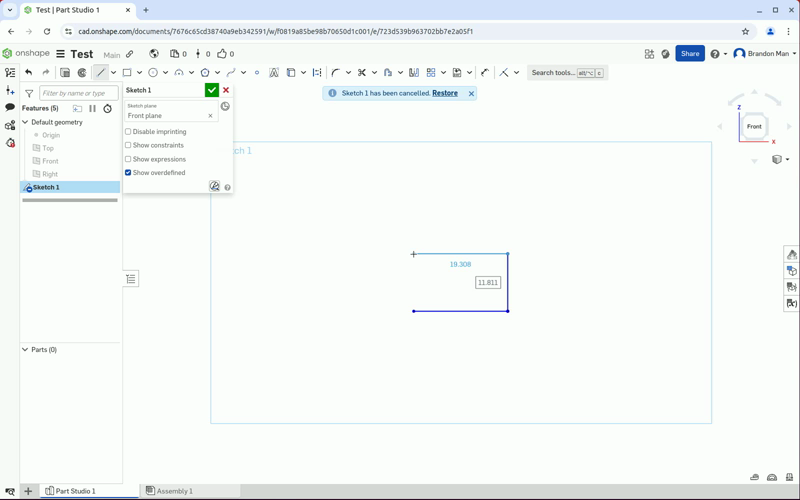
click(413, 253)
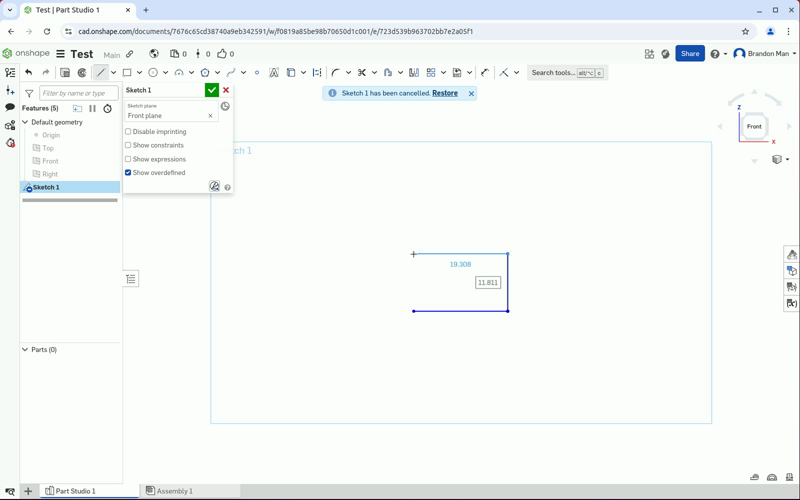
key_up(shift)
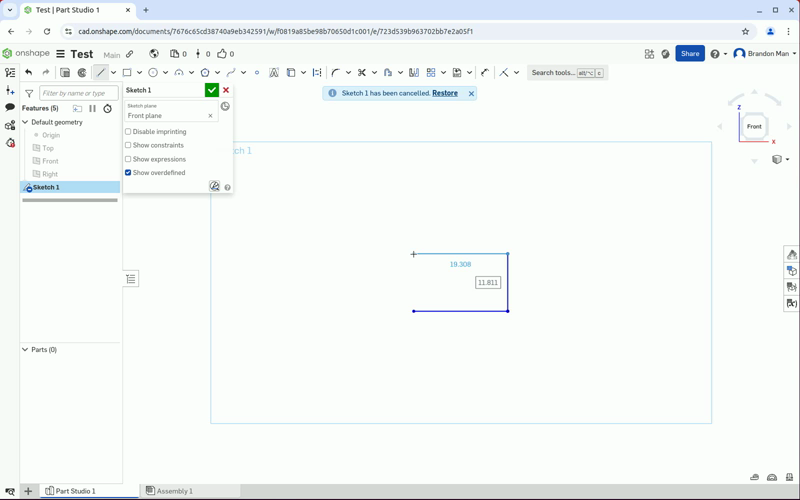
mouse_move(444, 253)
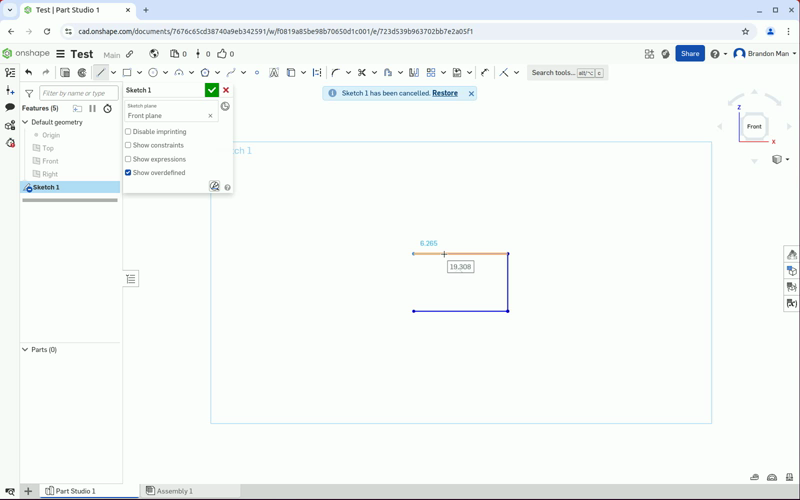
key_down(shift)
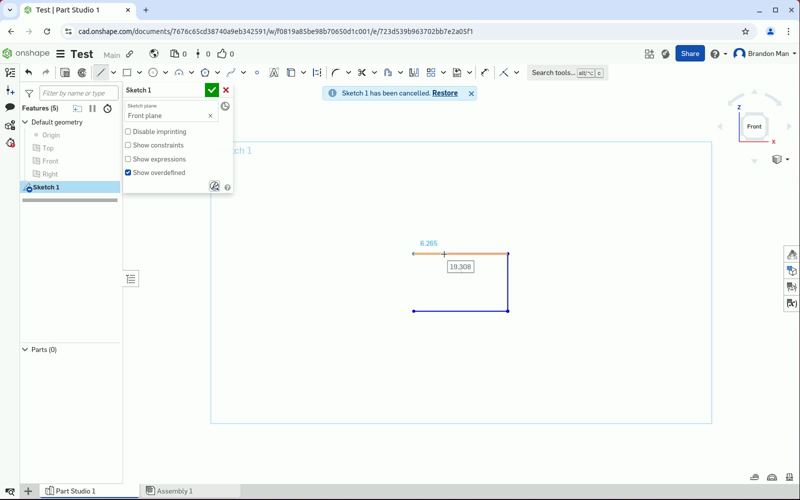
mouse_move(413, 311)
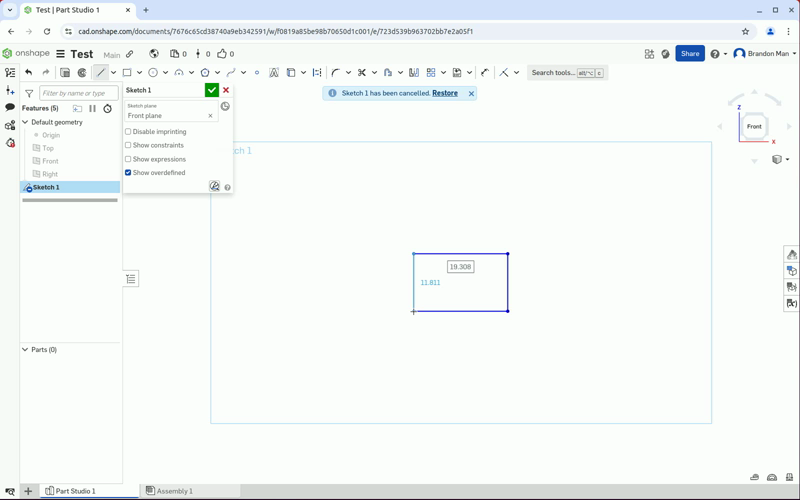
key_up(shift)
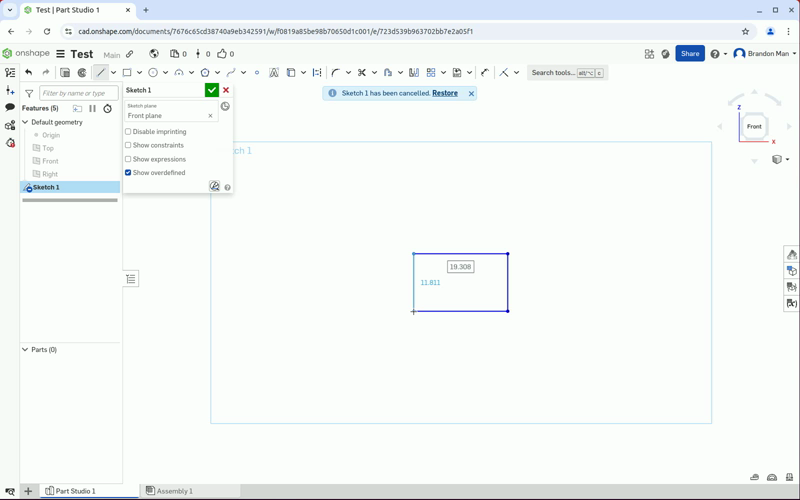
click(413, 311)
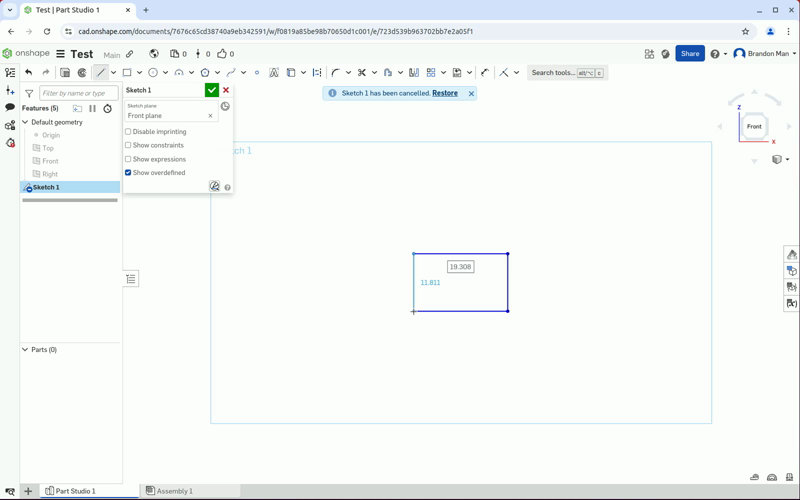
key(esc)
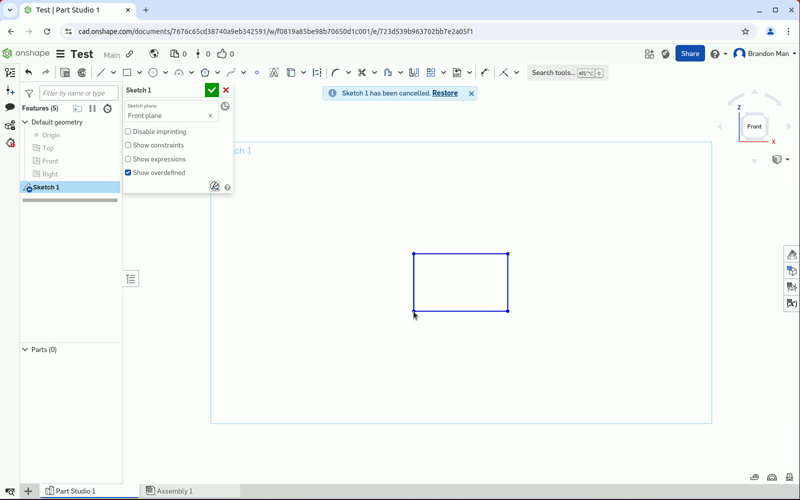
key(c)
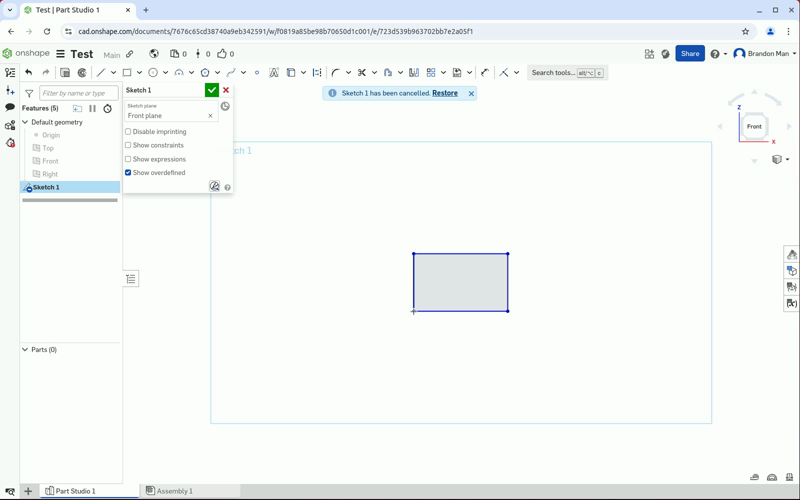
key_down(shift)
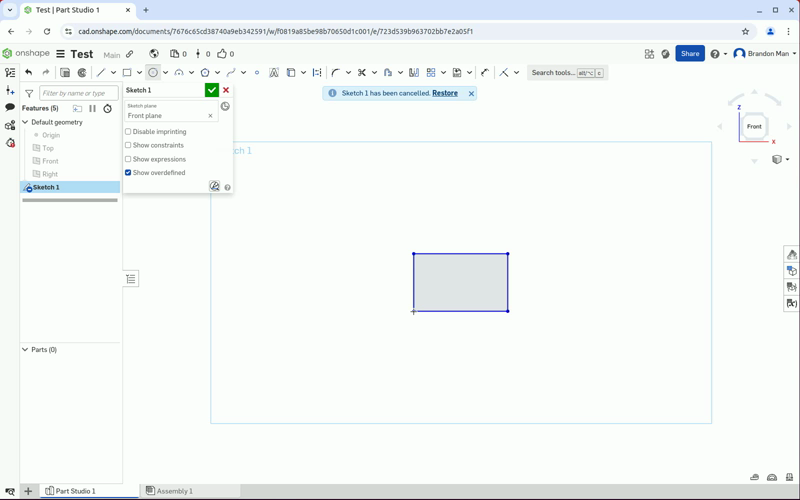
mouse_move(461, 282)
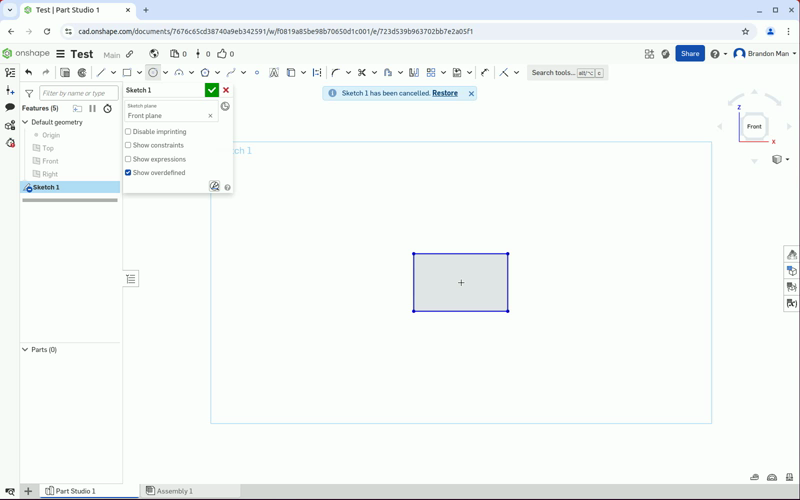
click(461, 282)
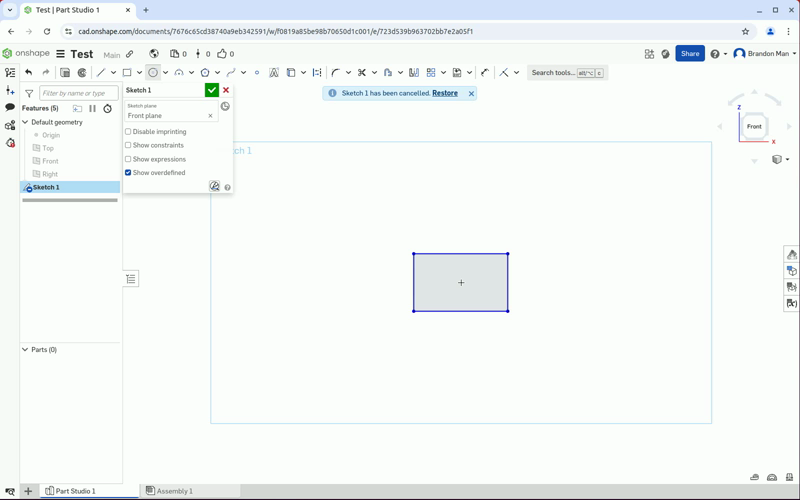
key_up(shift)
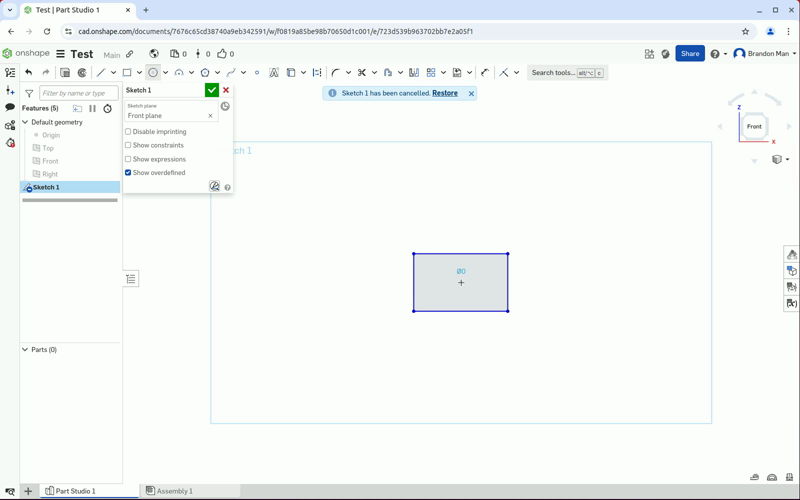
mouse_move(475, 282)
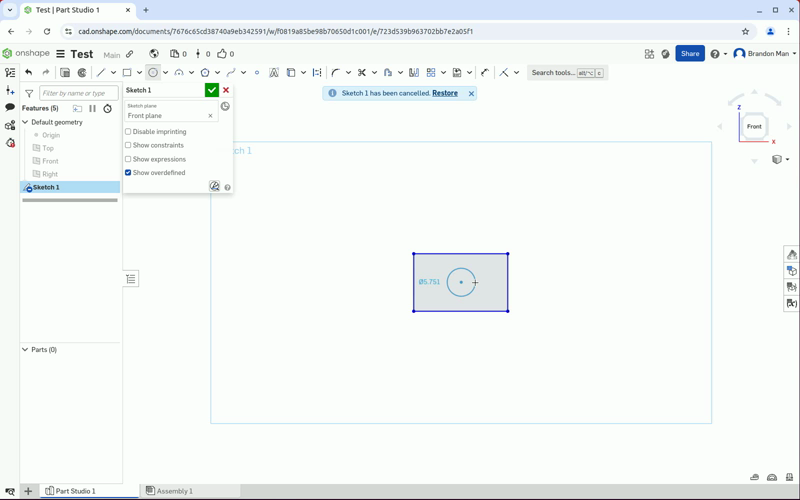
click(475, 282)
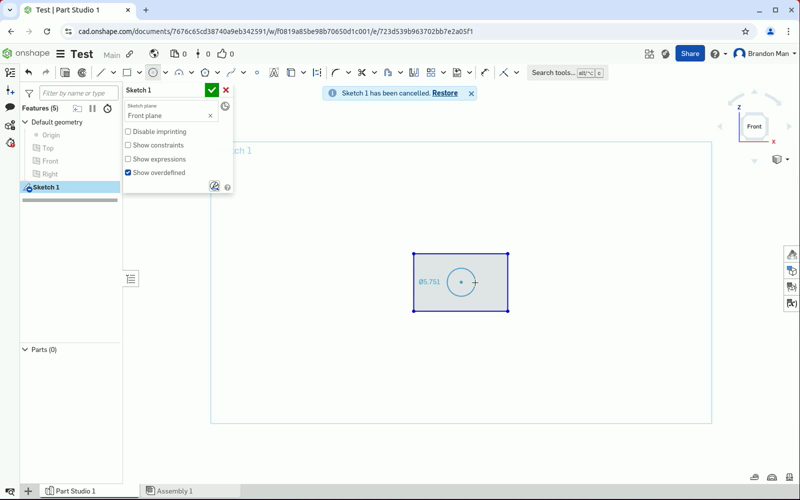
key(esc)
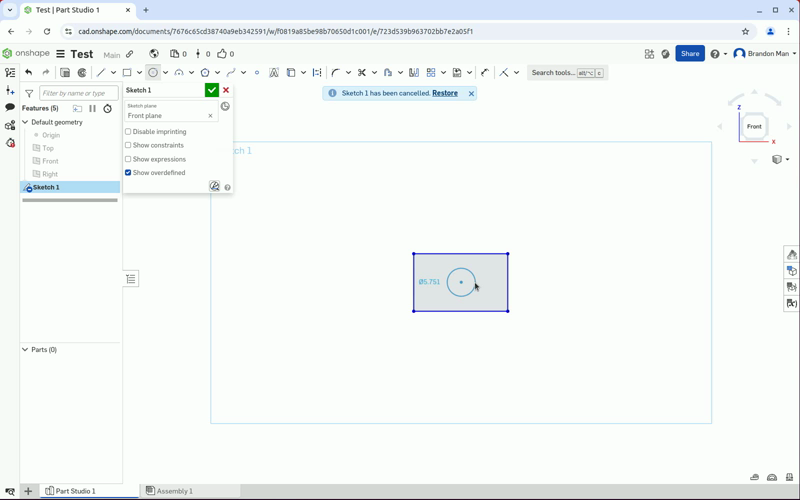
mouse_move(433, 268)
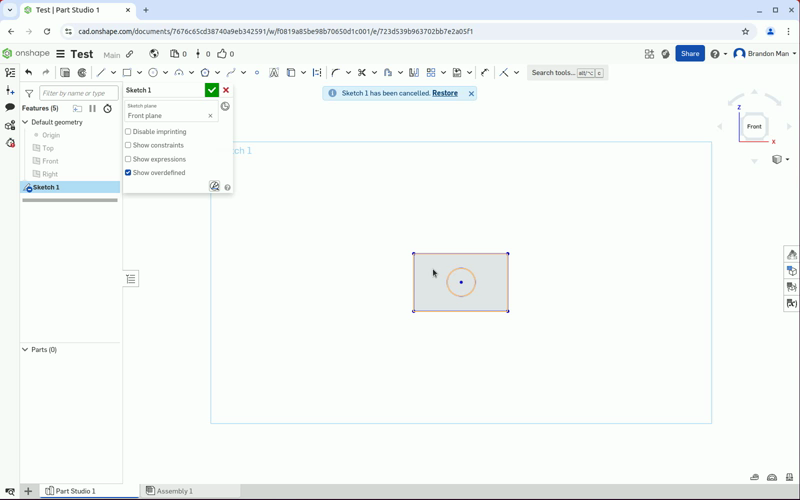
click(433, 268)
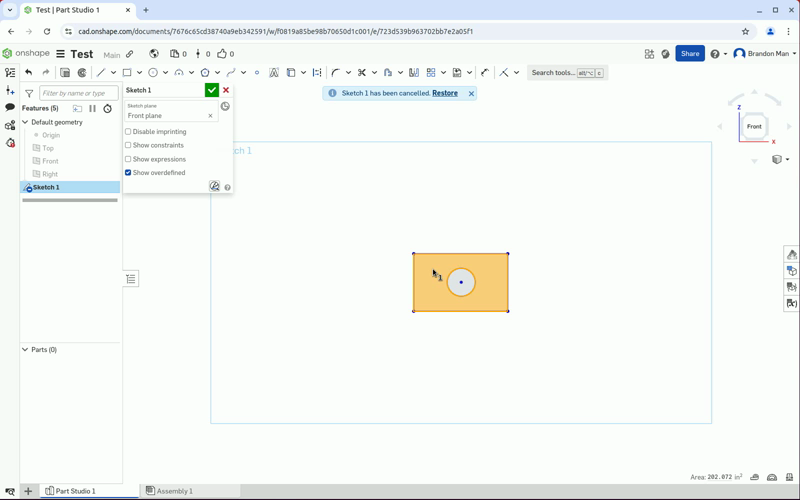
mouse_move(73, 352)
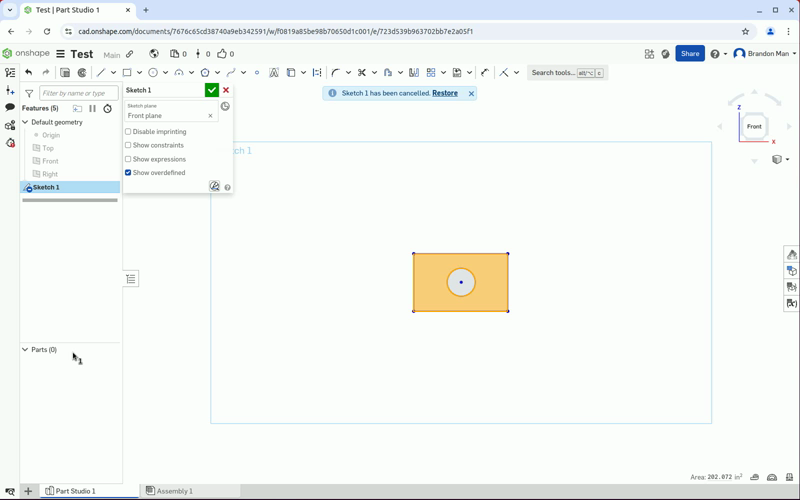
key(shift+y)
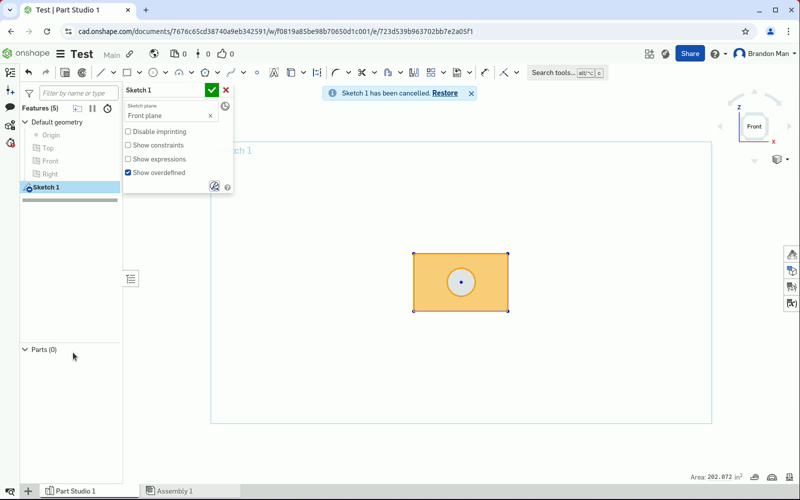
key(shift+e)
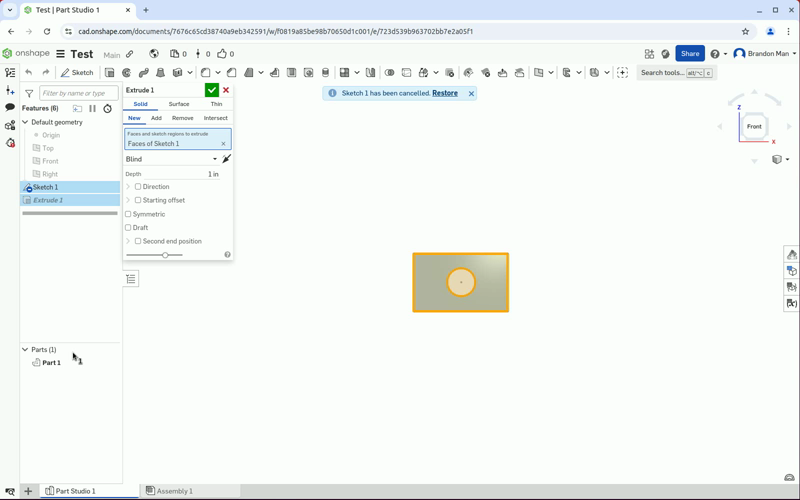
mouse_move(143, 106)
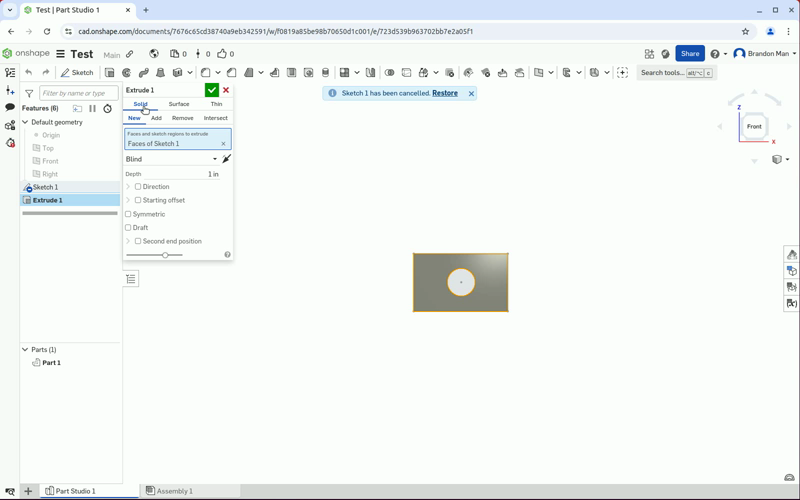
click(143, 106)
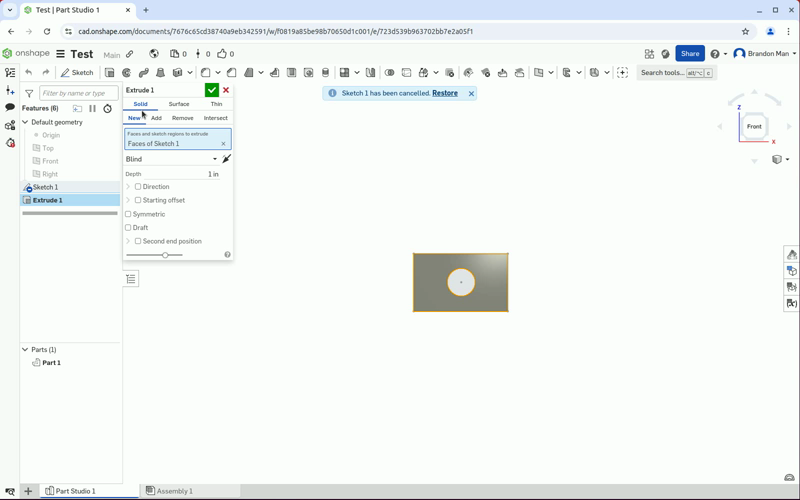
mouse_move(137, 120)
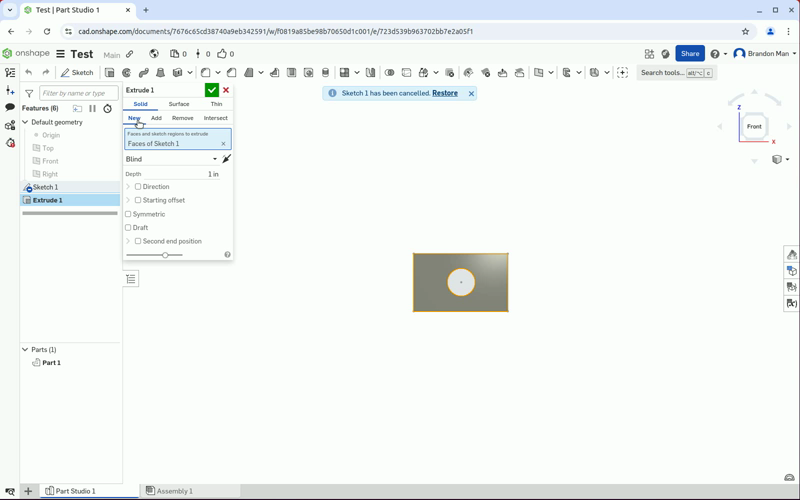
click(137, 120)
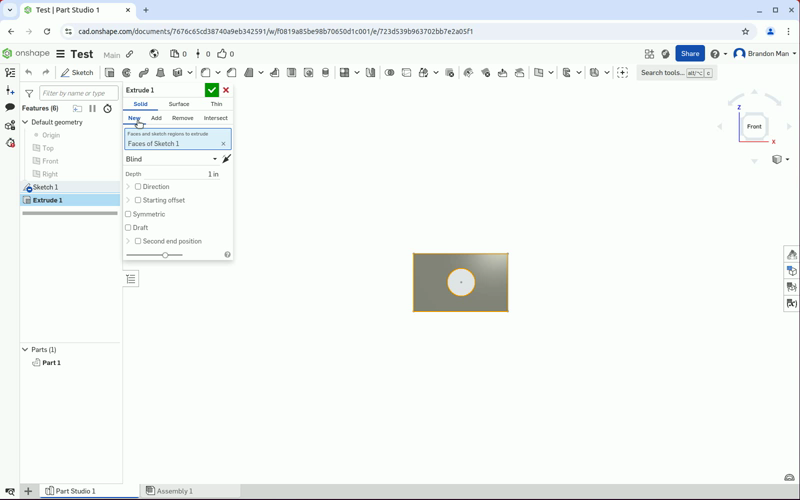
key(tab, 4)
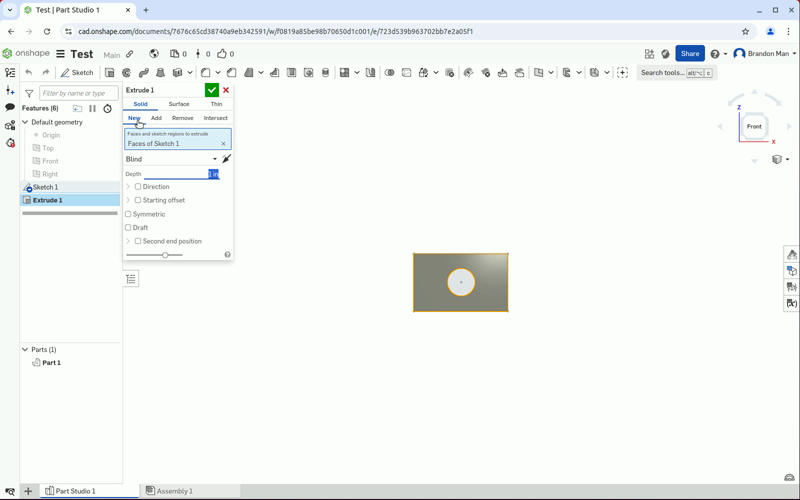
text(2.889)
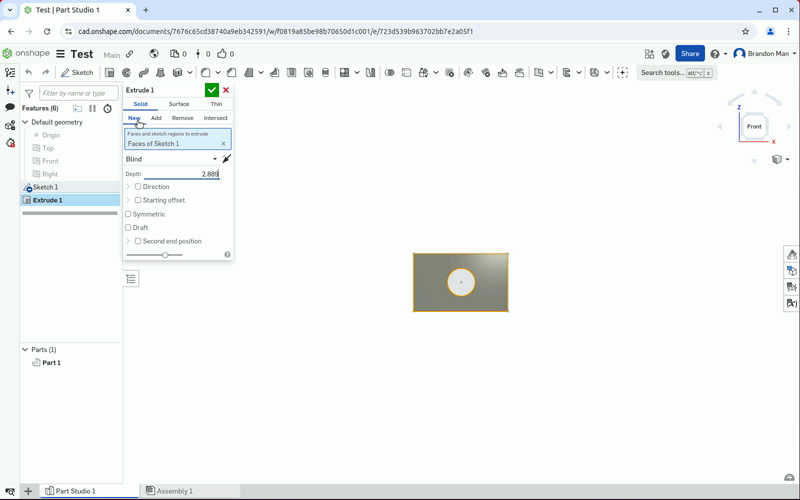
key(enter)
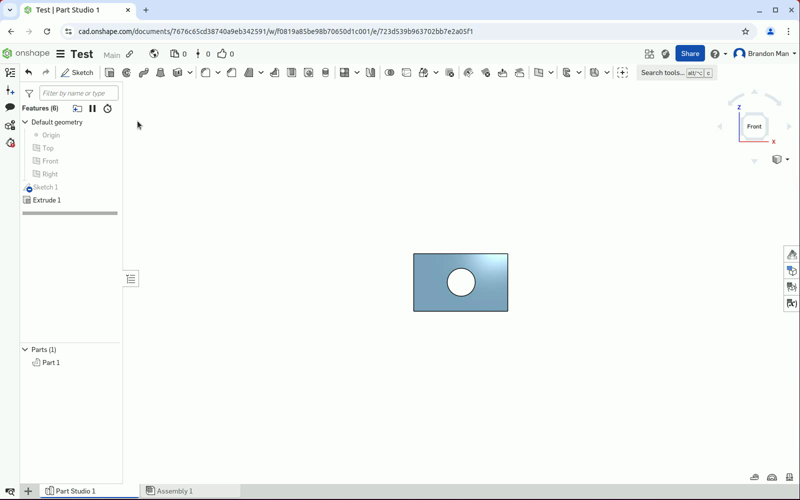
key(shift+h)
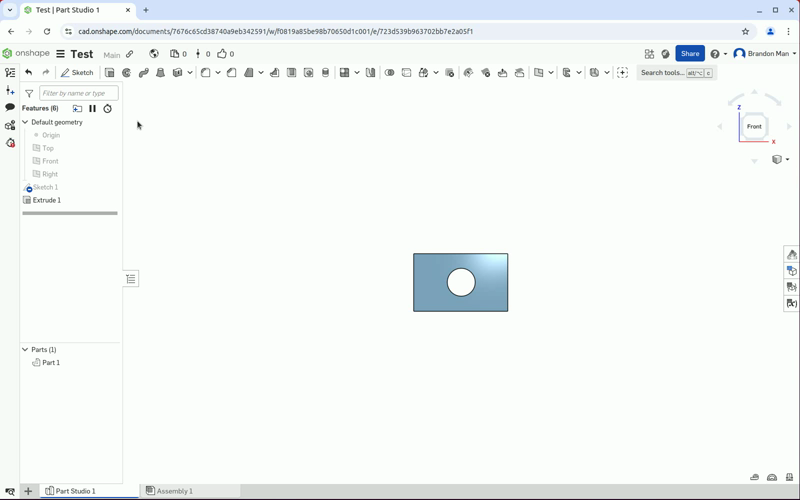
key(shift+h)
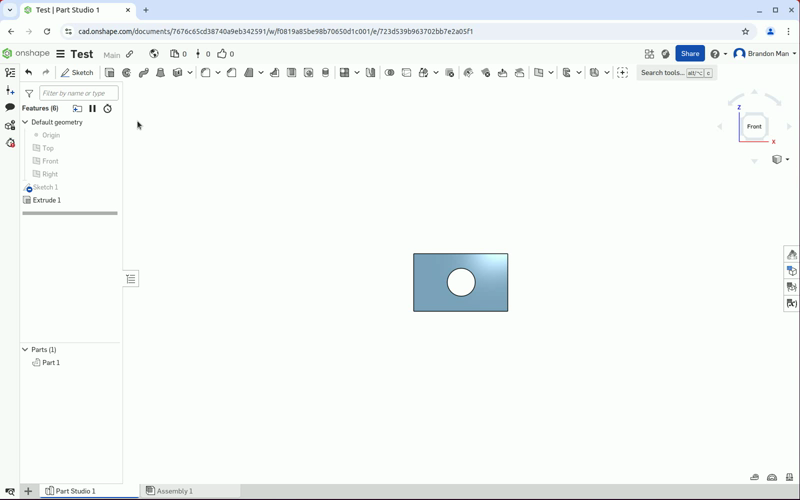
mouse_move(73, 189)
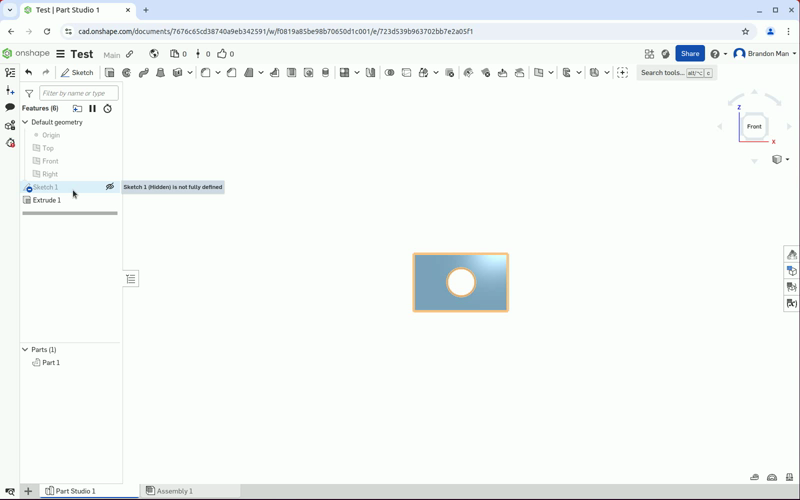
click(73, 189)
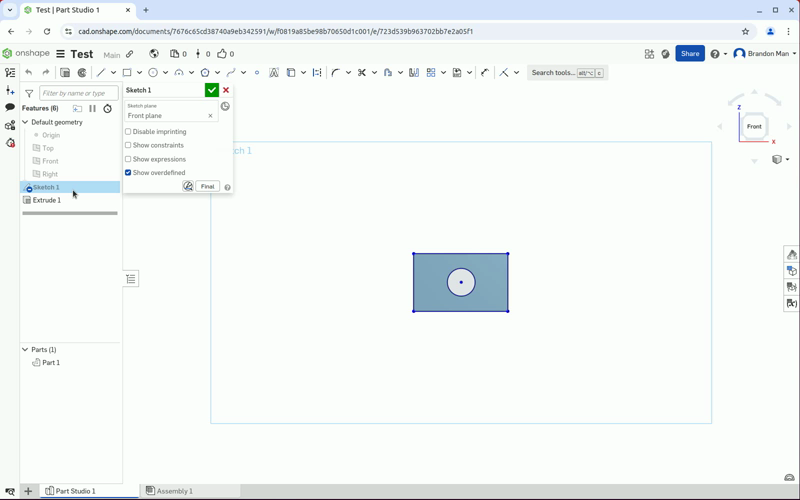
mouse_move(229, 92)
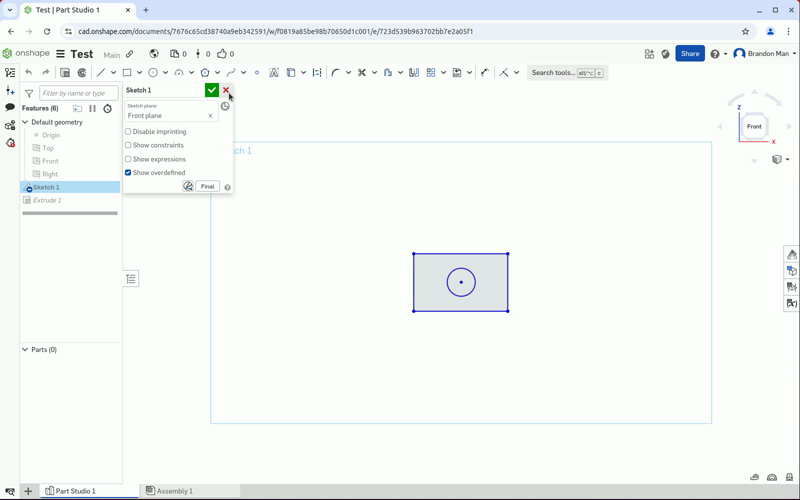
click(229, 92)
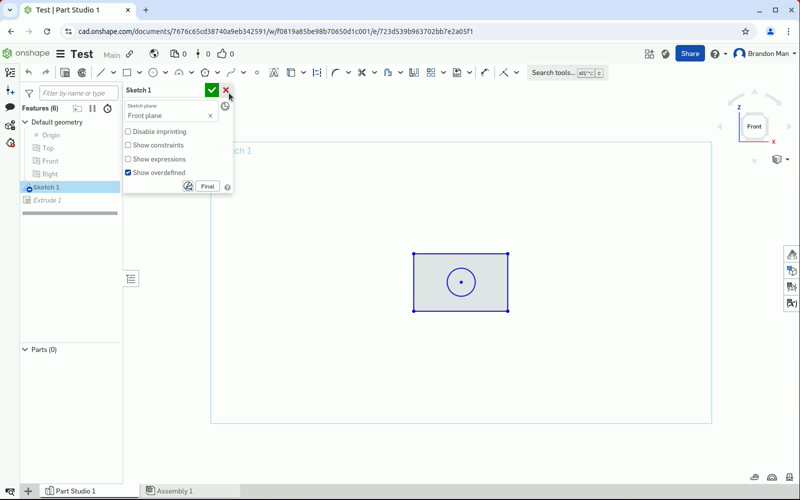
key(shift+s)
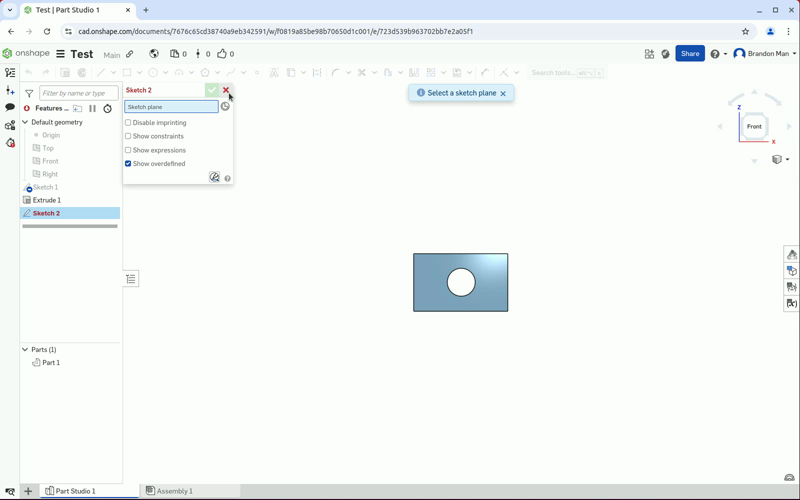
mouse_move(73, 163)
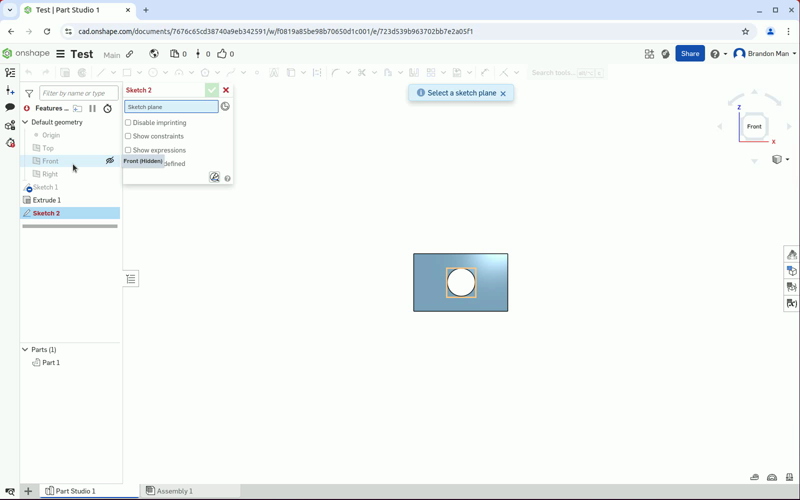
click(73, 163)
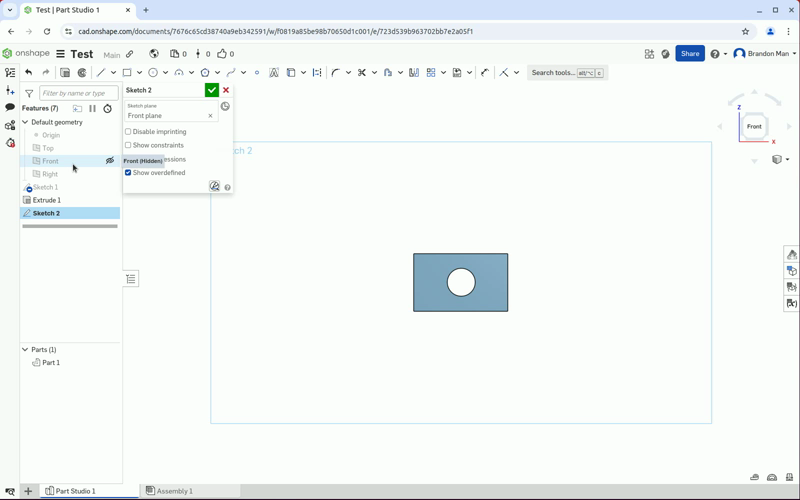
mouse_move(73, 352)
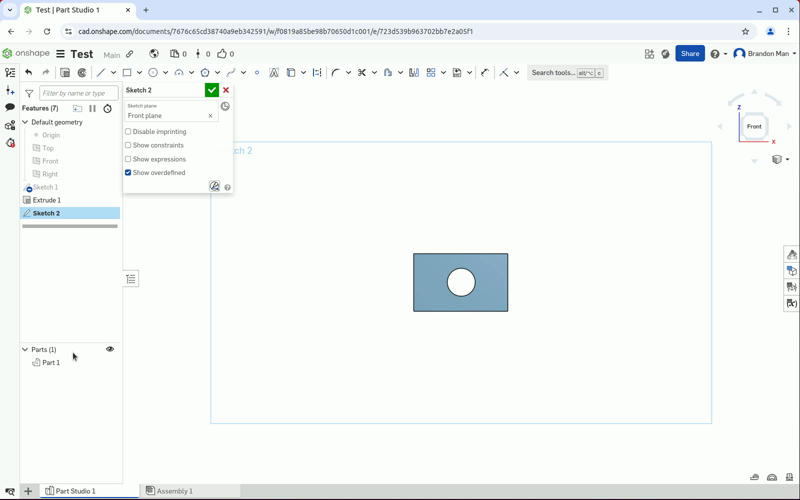
key(y)
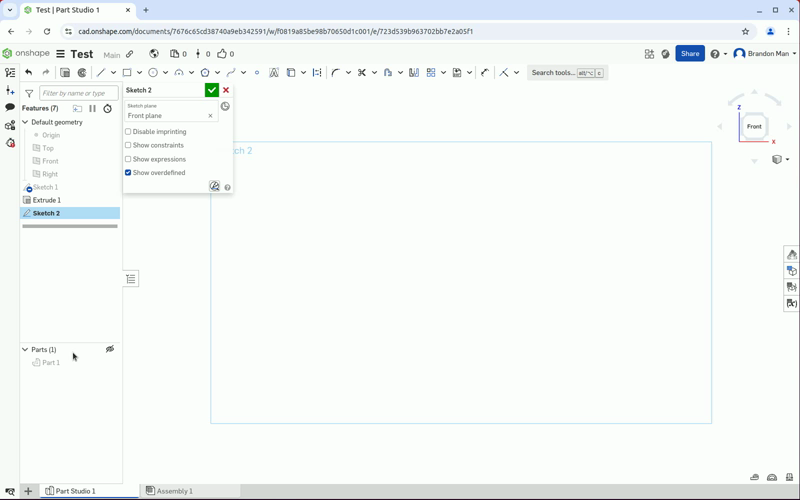
key(c)
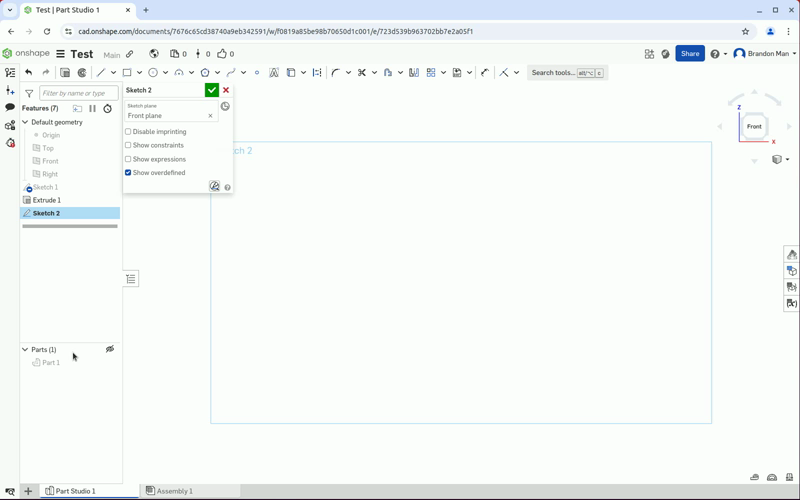
key_down(shift)
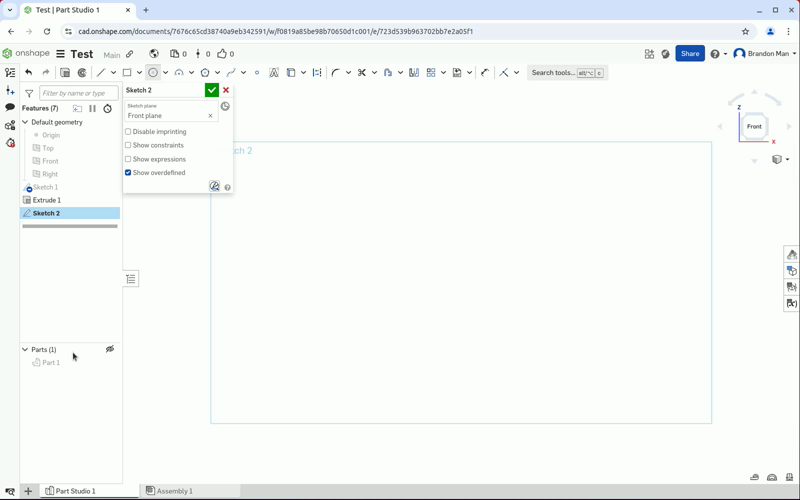
mouse_move(461, 282)
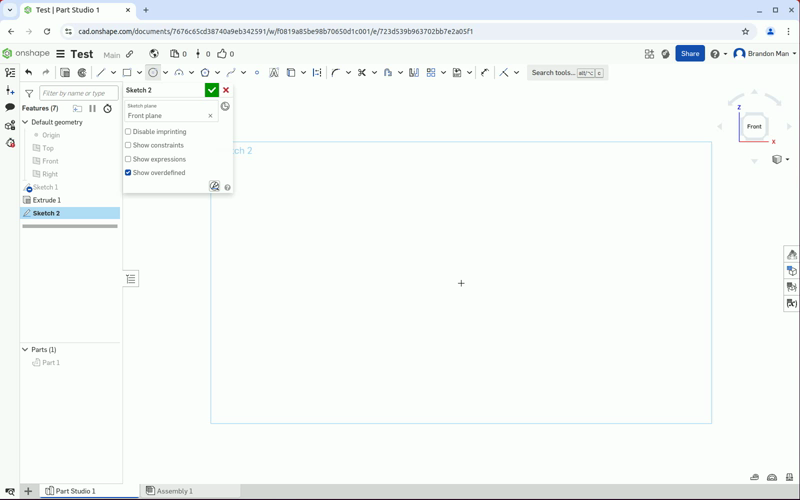
click(461, 282)
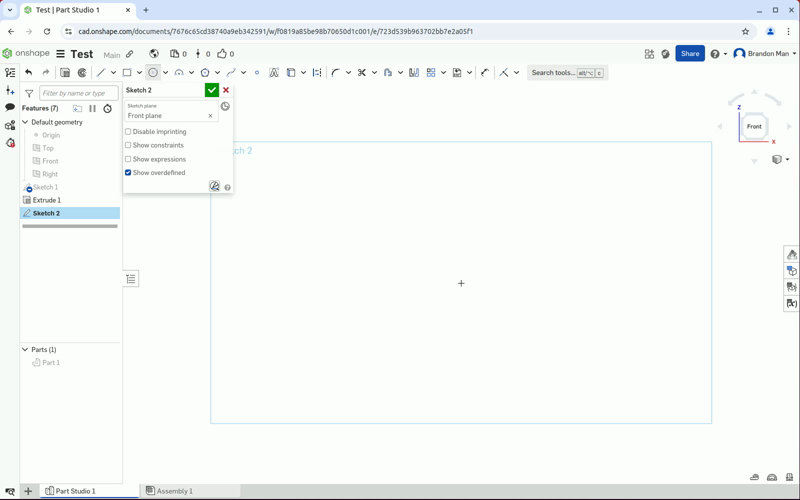
key_up(shift)
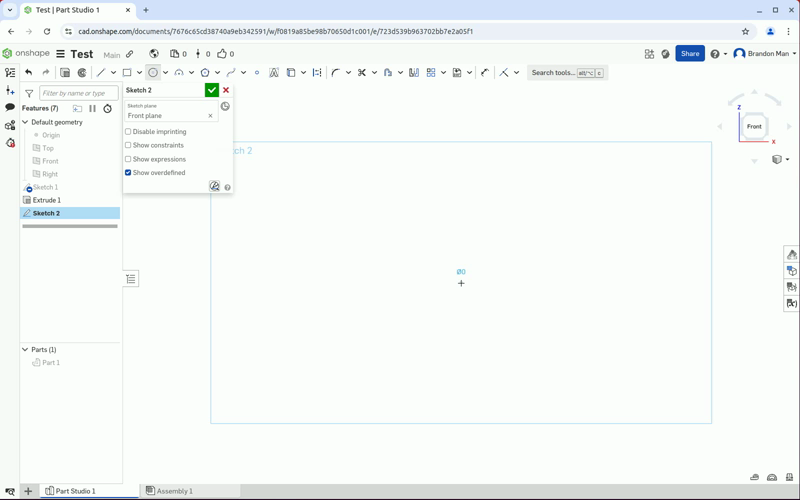
mouse_move(476, 282)
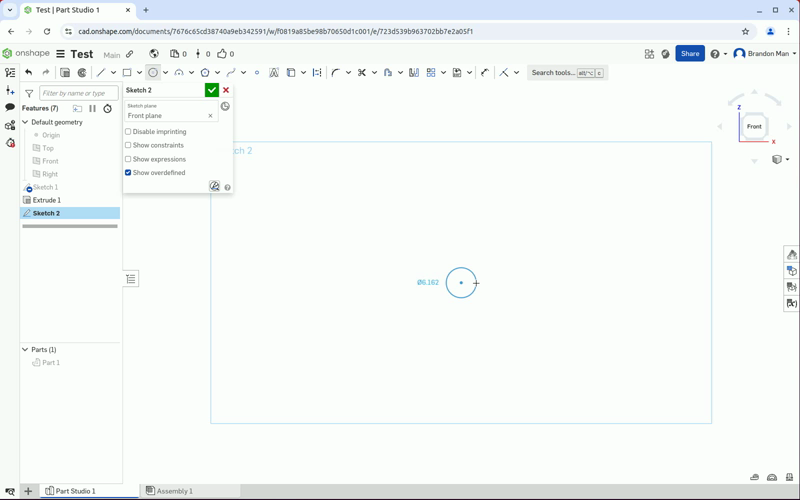
click(476, 282)
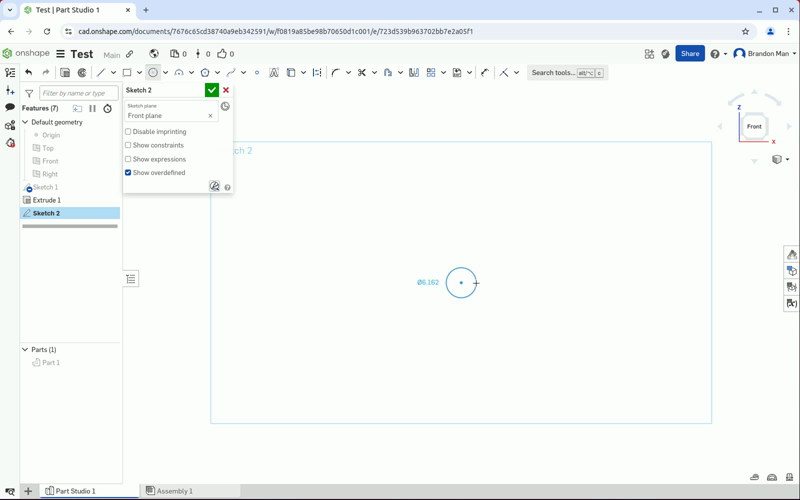
key(esc)
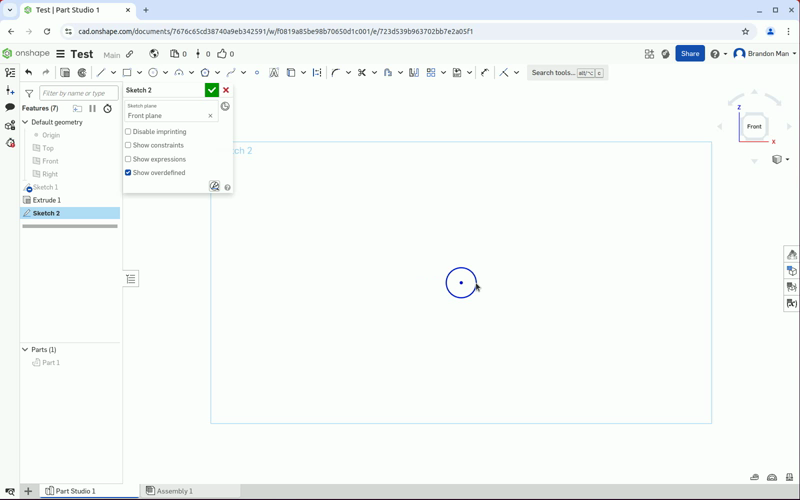
key(c)
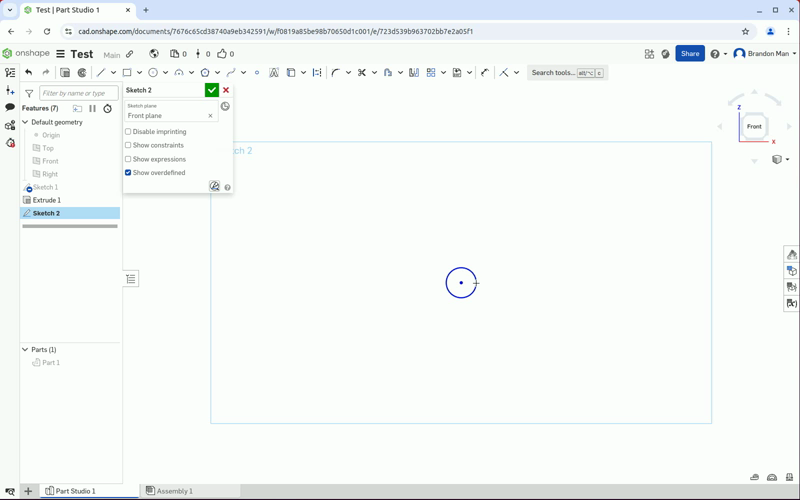
key_down(shift)
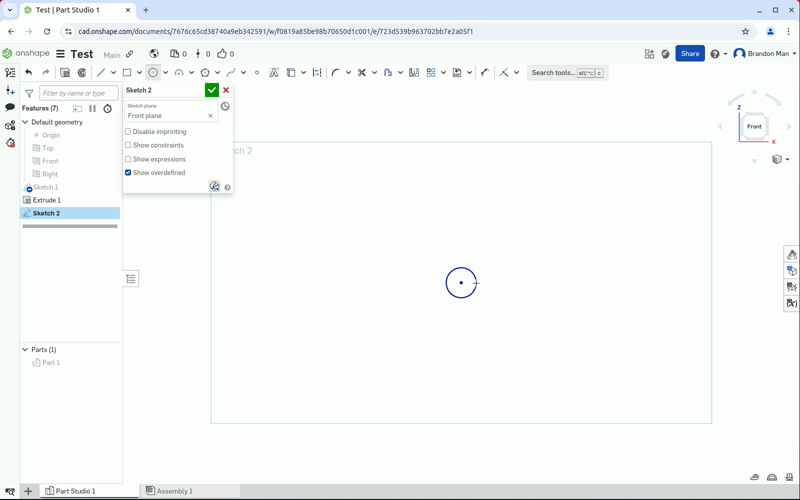
mouse_move(461, 282)
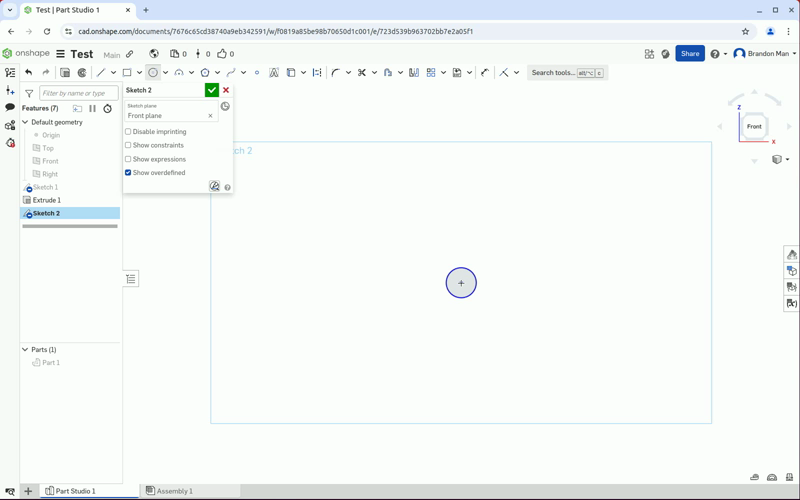
click(461, 282)
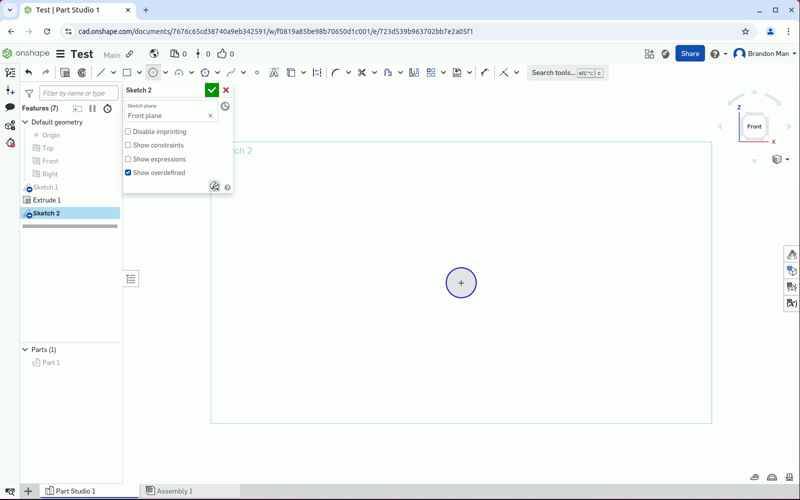
key_up(shift)
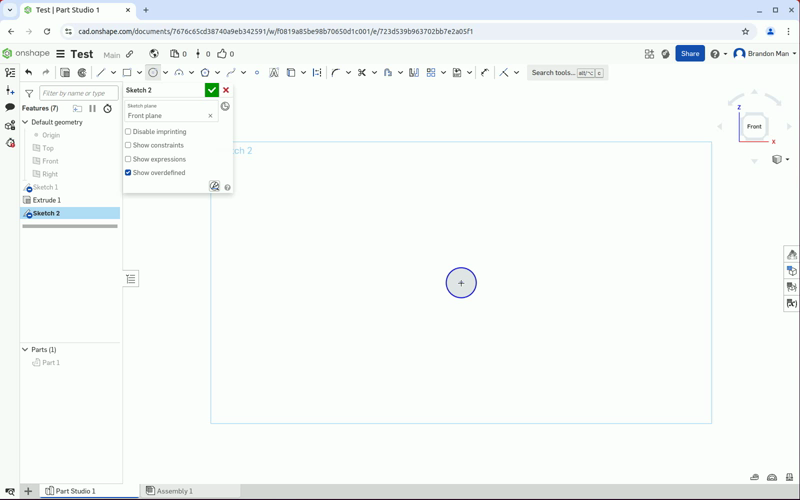
mouse_move(474, 282)
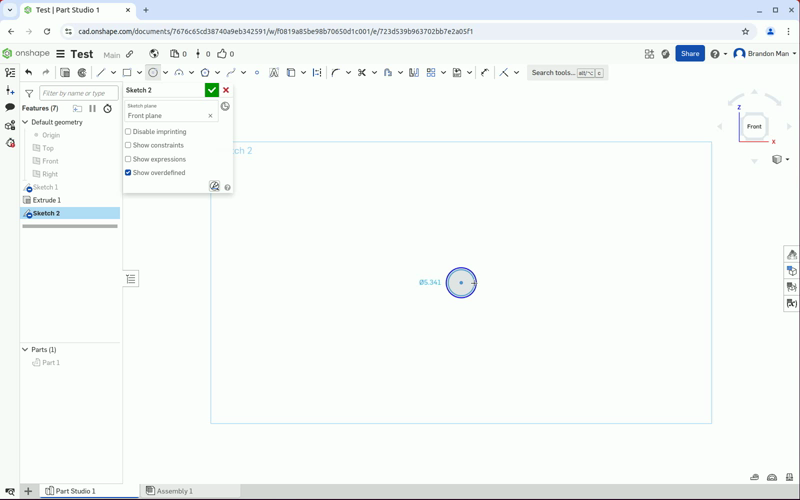
scroll(6)
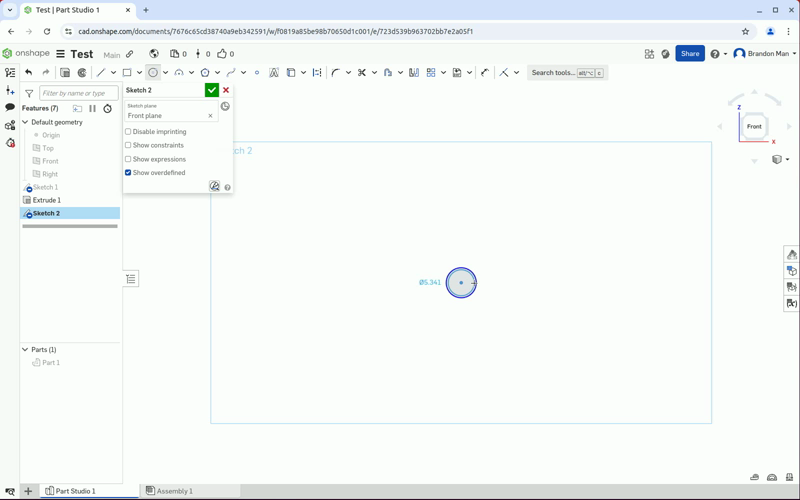
scroll(6)
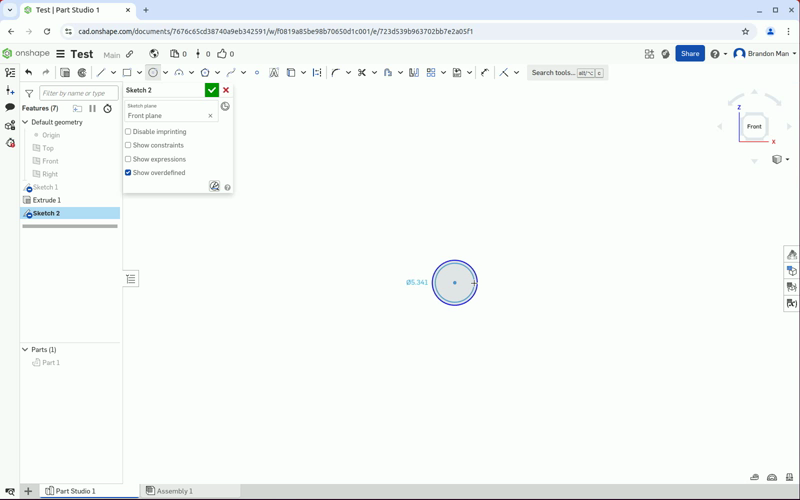
scroll(6)
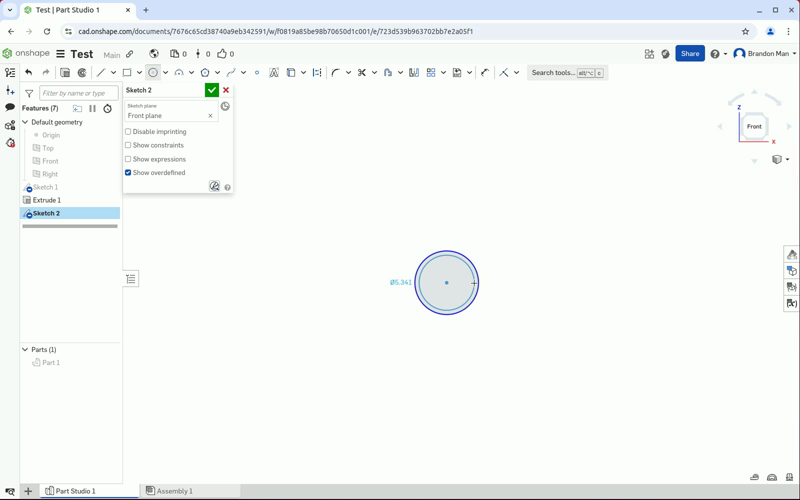
scroll(6)
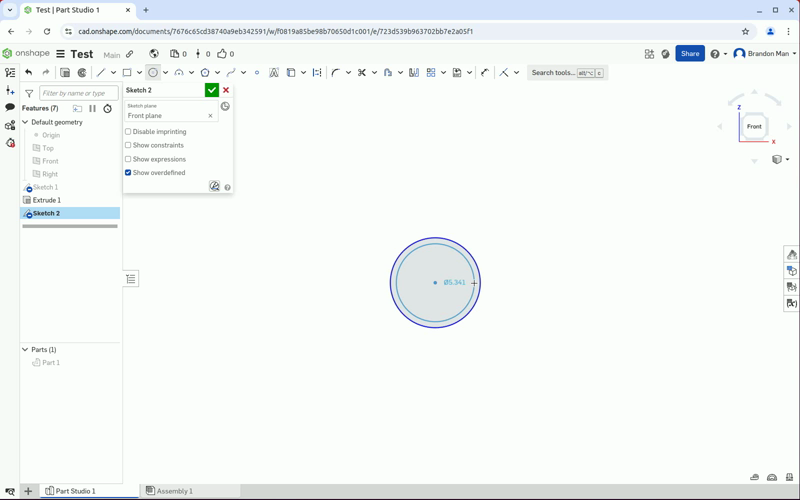
scroll(6)
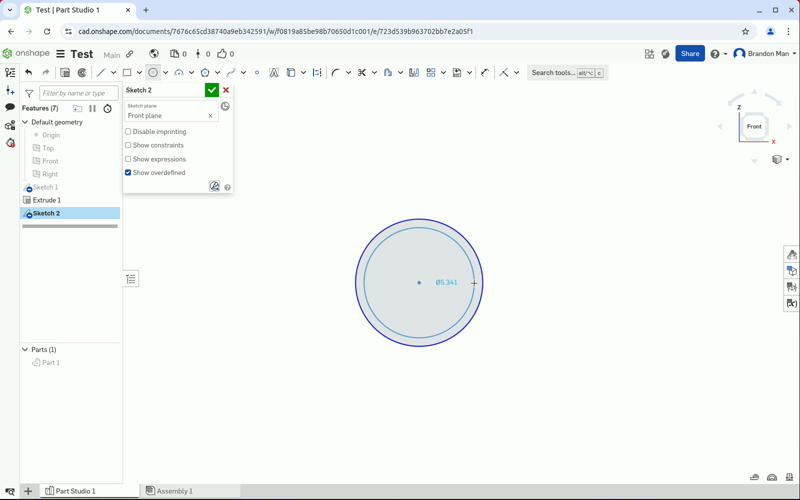
scroll(6)
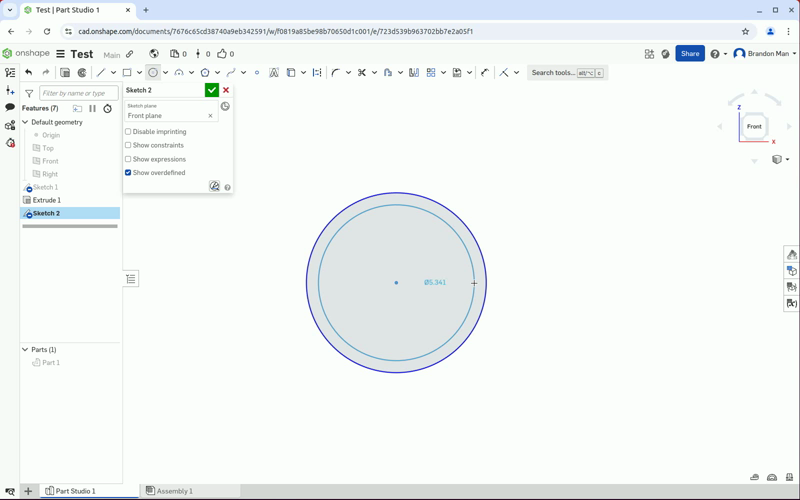
scroll(6)
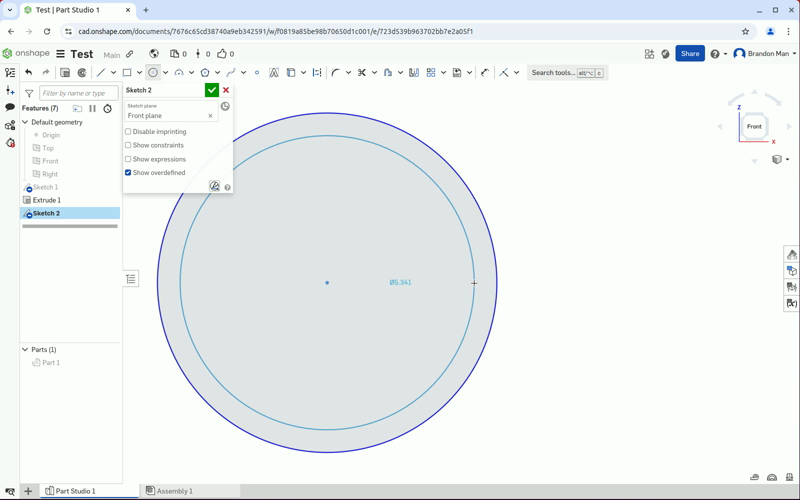
click(474, 282)
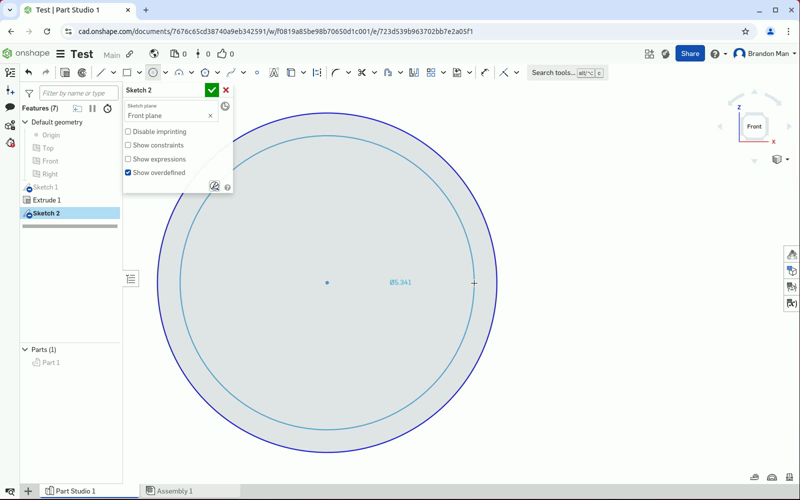
scroll(-6)
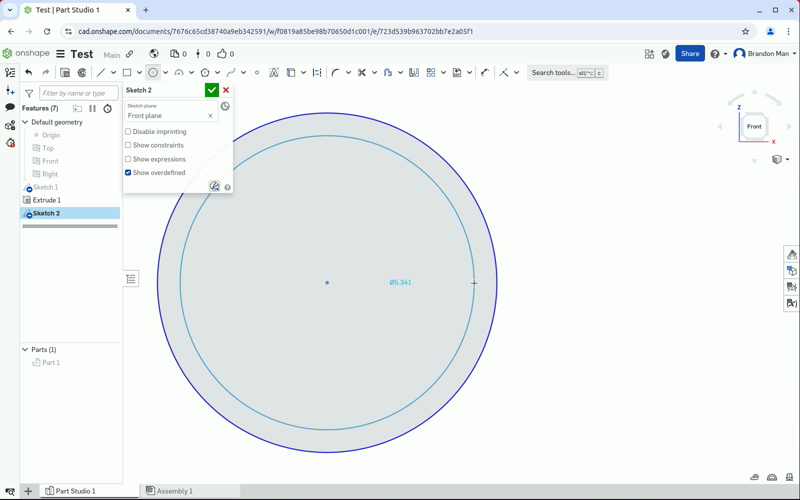
scroll(-6)
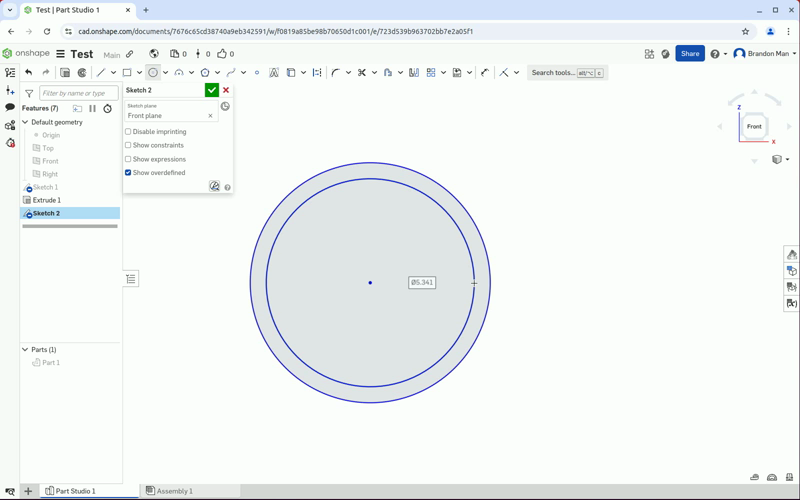
scroll(-6)
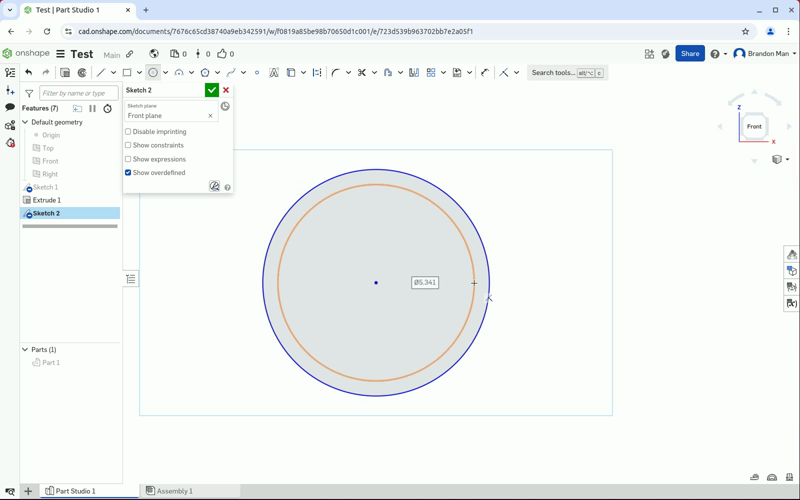
scroll(-6)
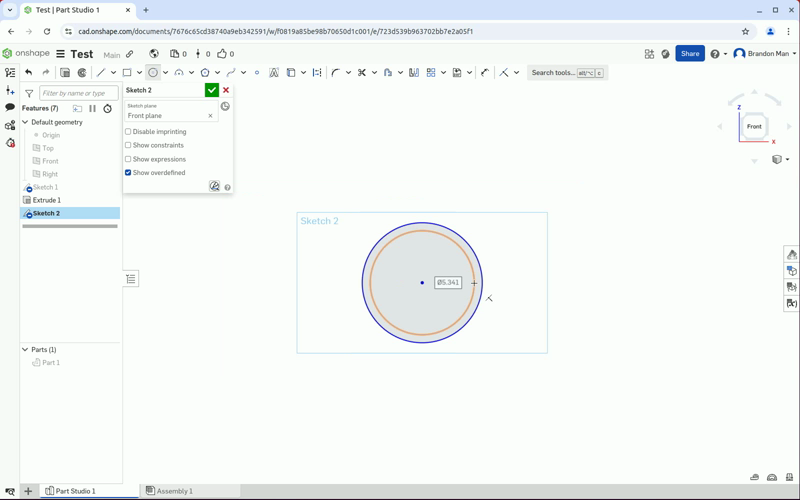
scroll(-6)
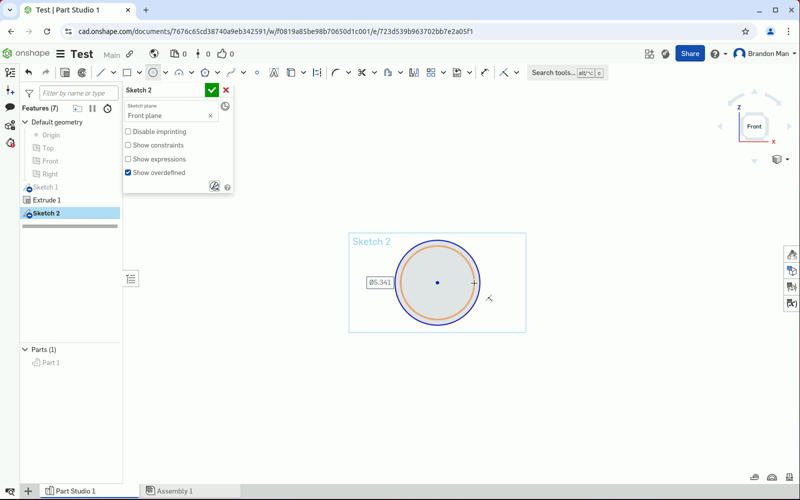
scroll(-6)
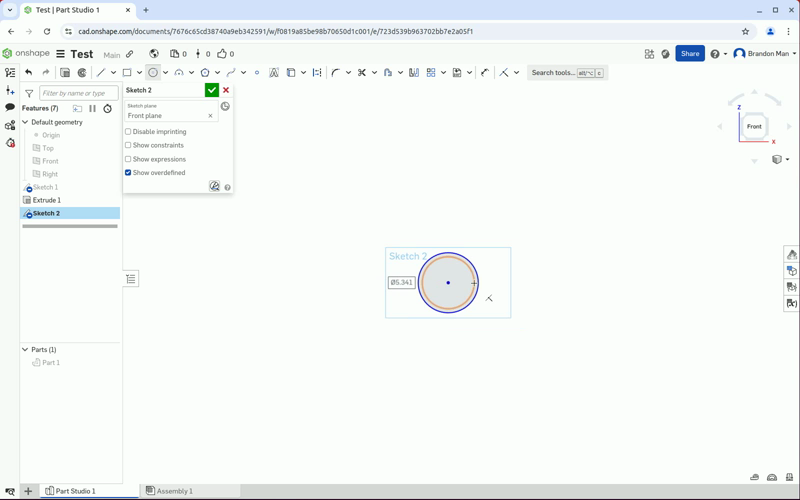
scroll(-6)
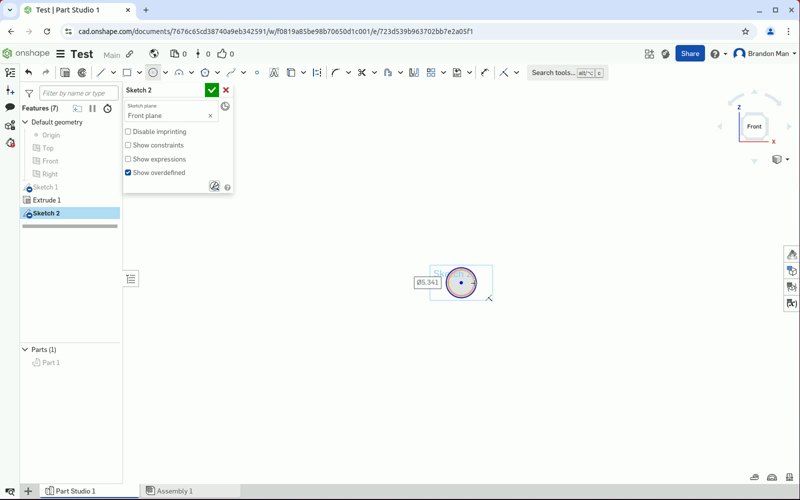
key(esc)
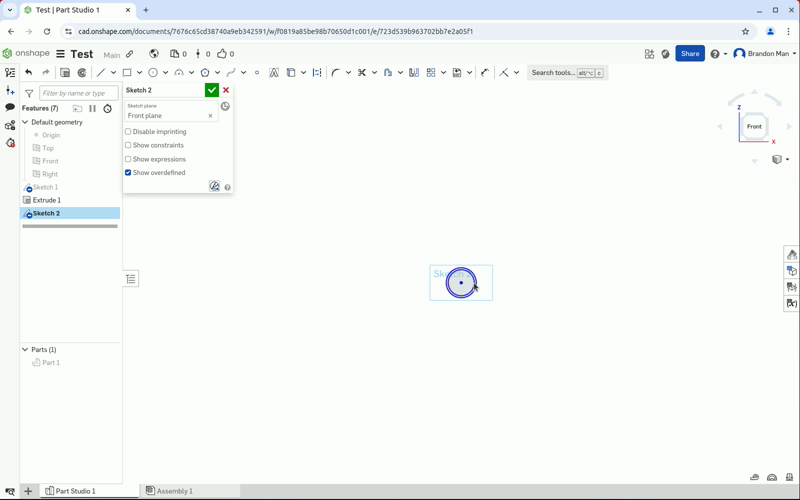
mouse_move(467, 270)
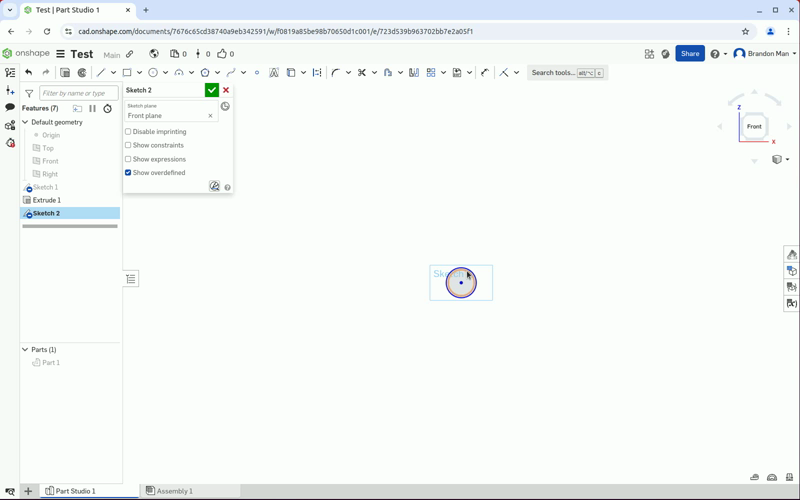
scroll(6)
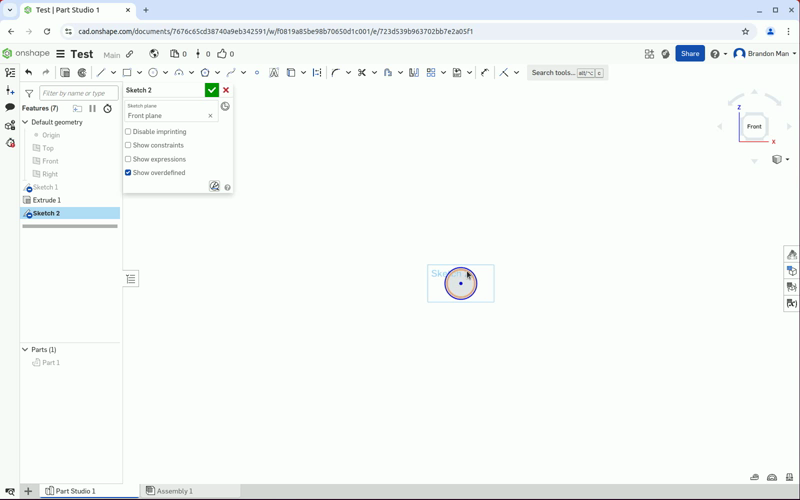
scroll(6)
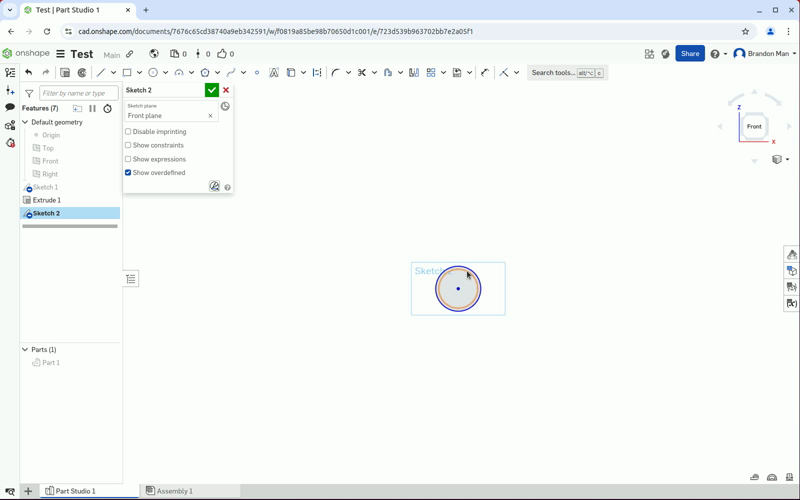
scroll(6)
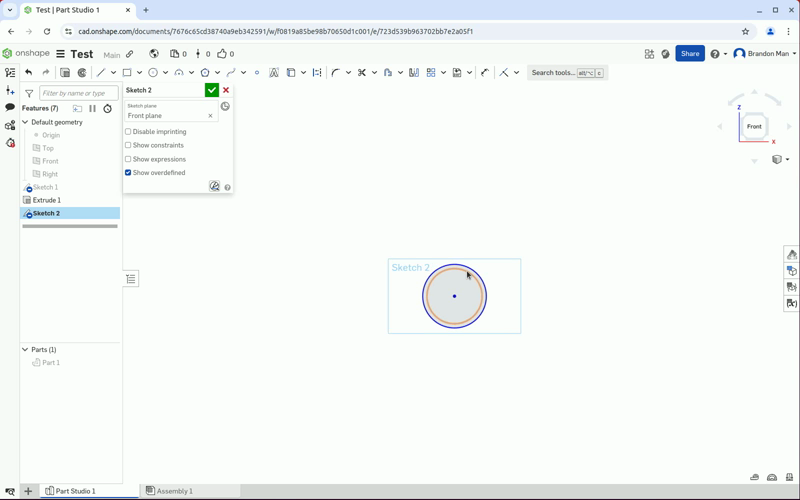
scroll(6)
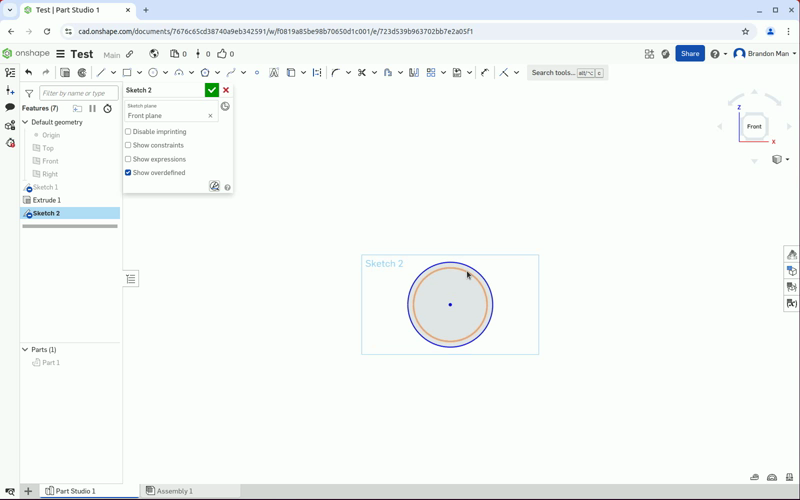
scroll(6)
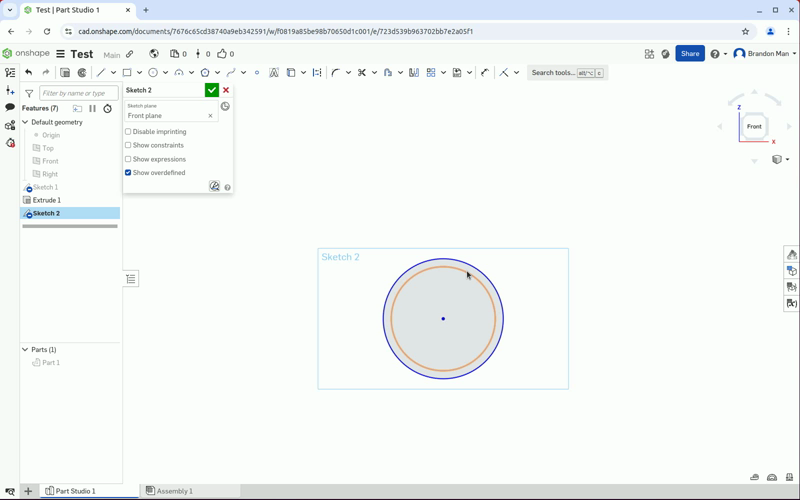
scroll(6)
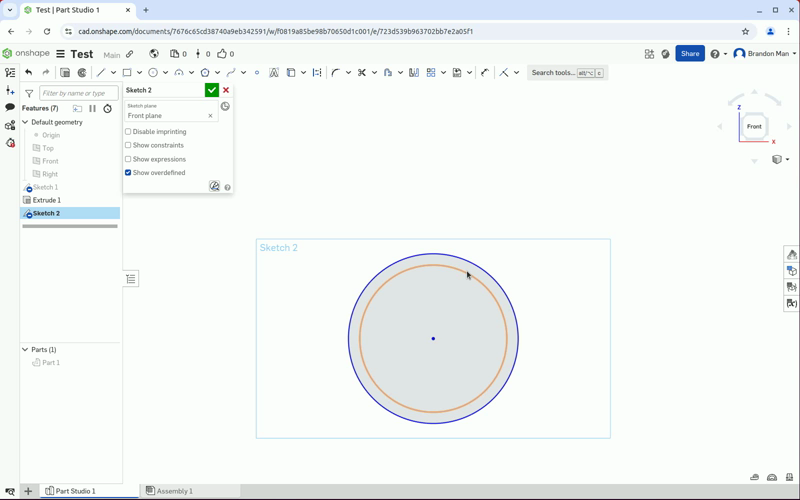
scroll(6)
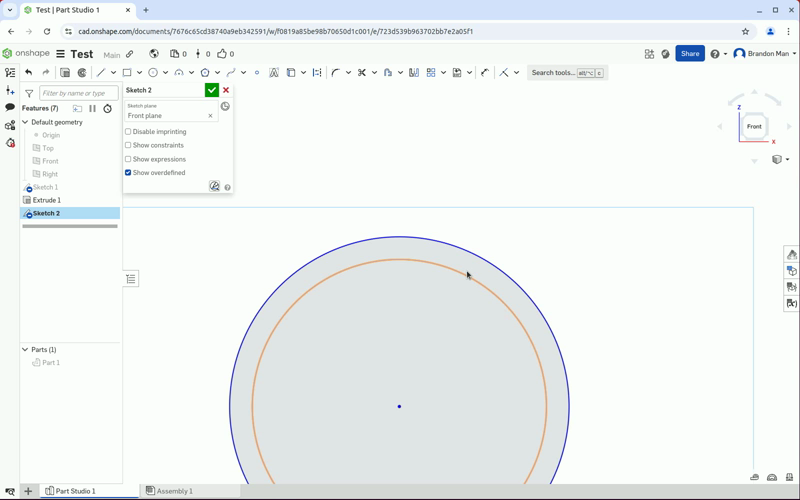
click(467, 270)
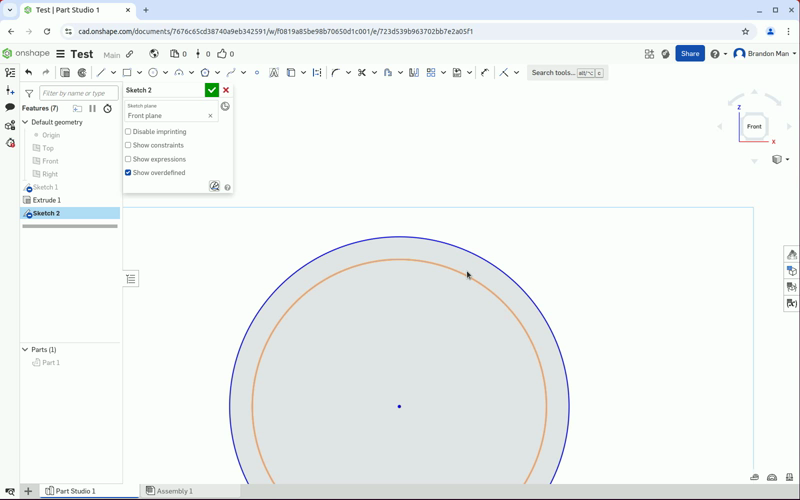
scroll(-6)
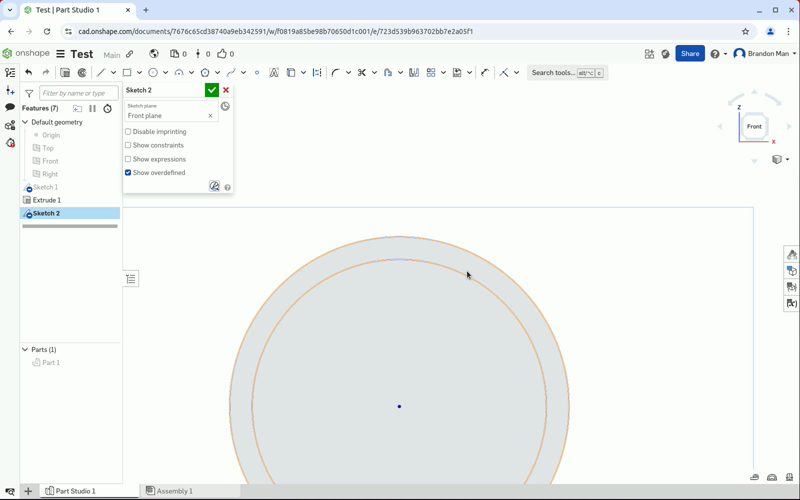
scroll(-6)
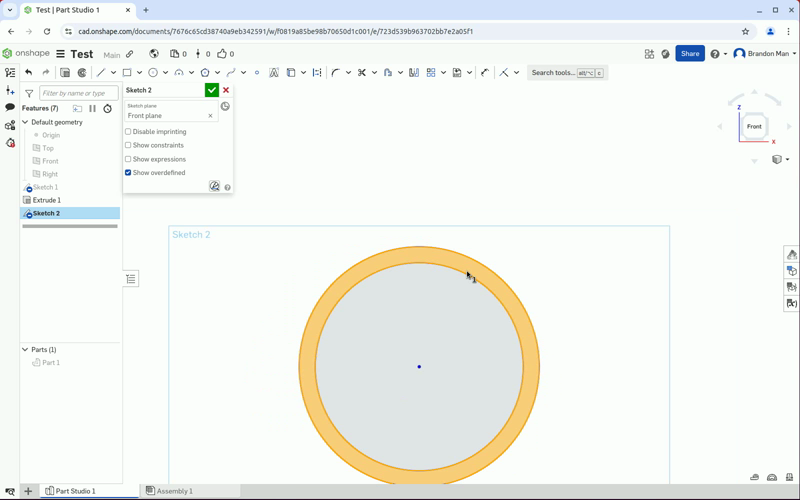
scroll(-6)
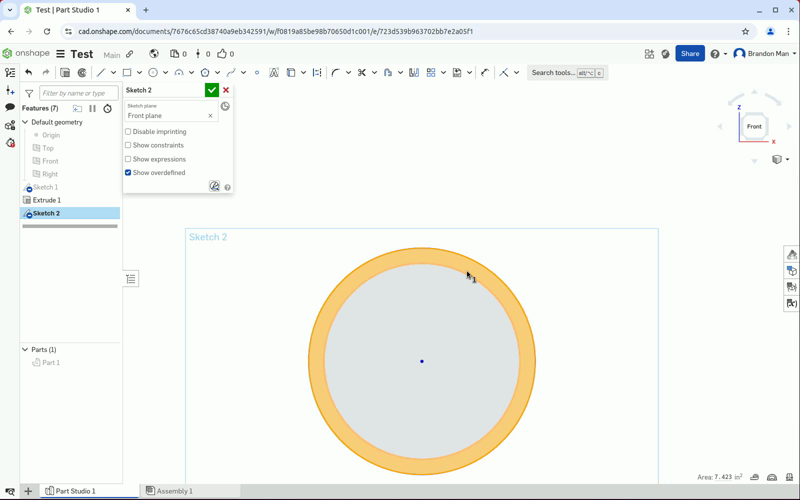
scroll(-6)
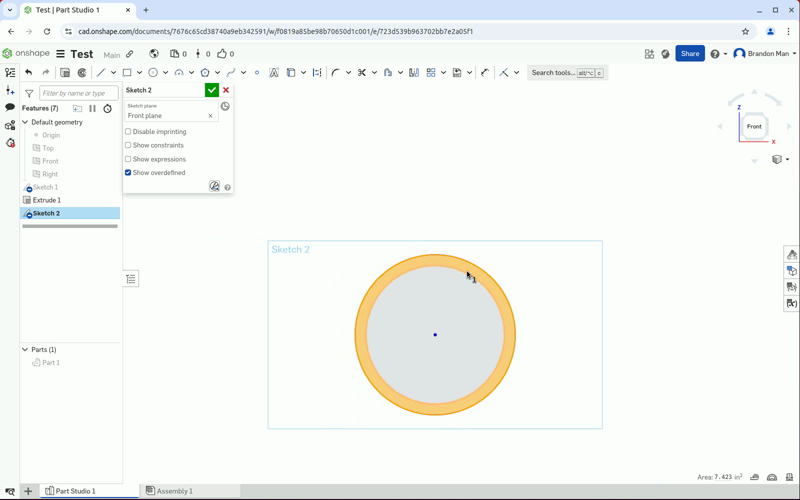
scroll(-6)
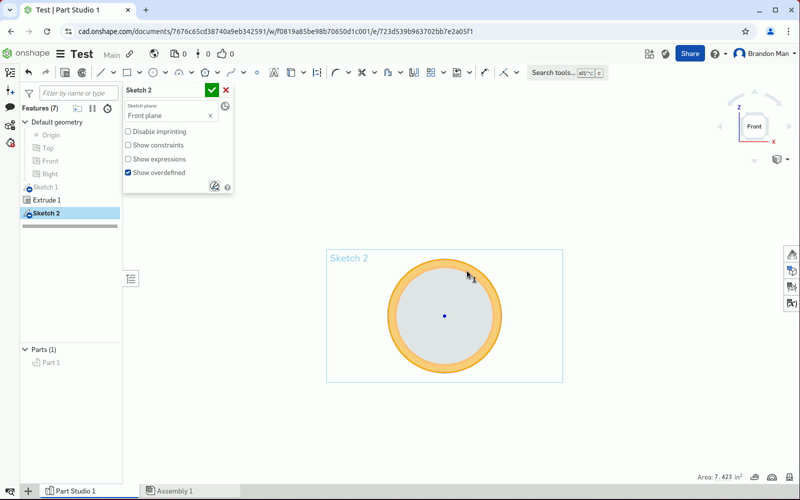
scroll(-6)
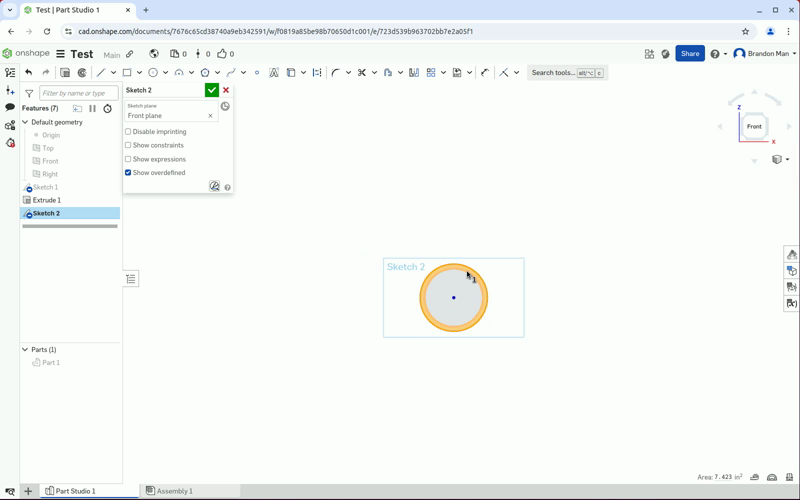
scroll(-6)
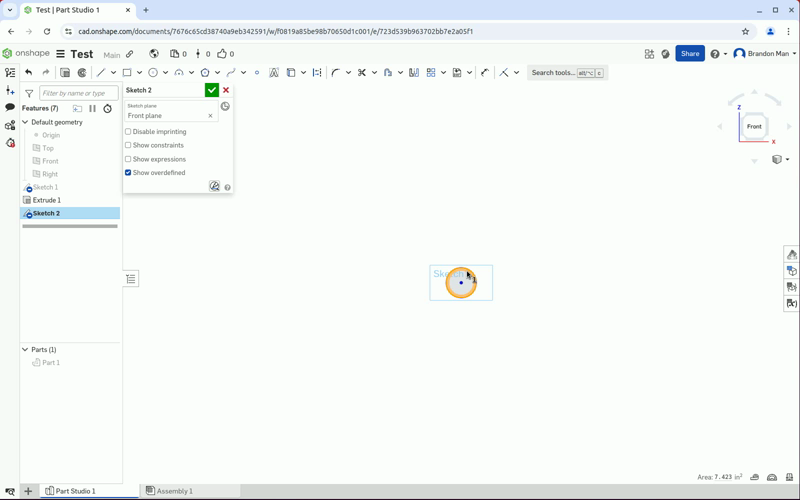
mouse_move(73, 352)
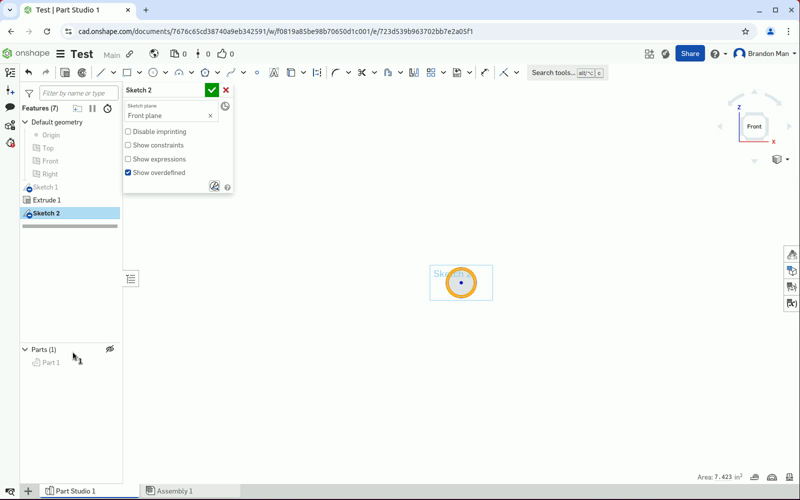
key(shift+y)
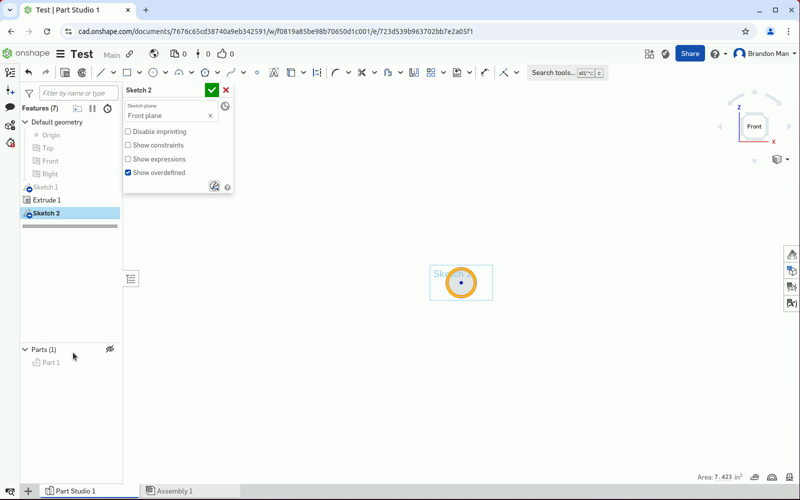
key(shift+e)
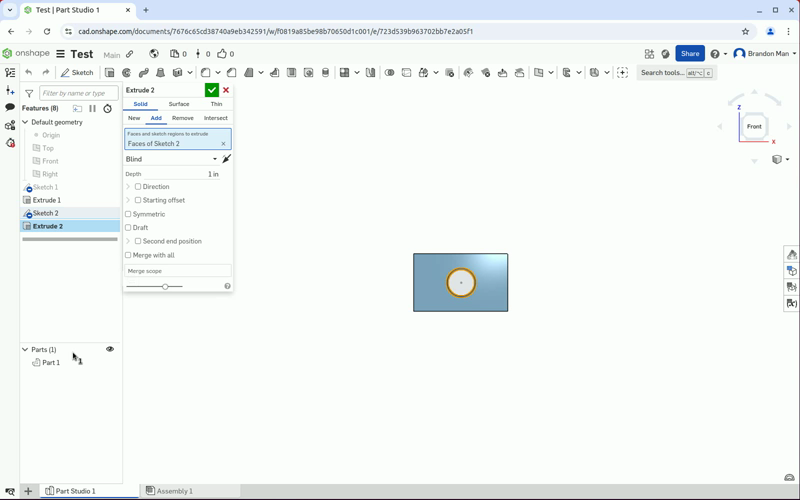
mouse_move(143, 106)
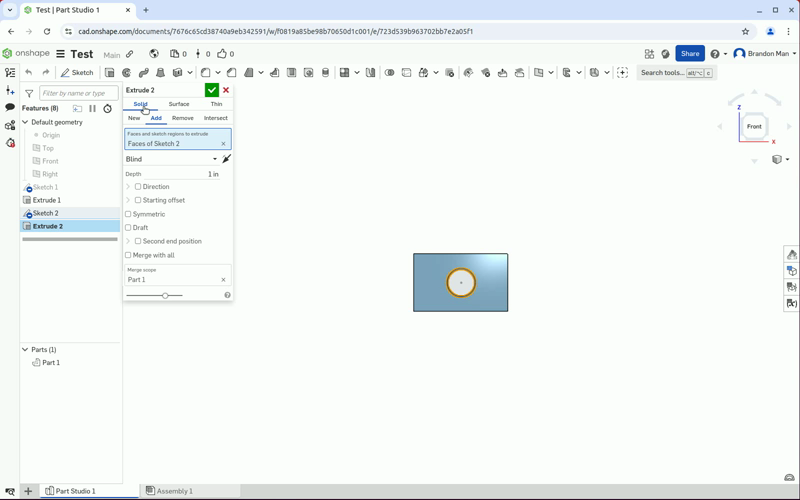
click(143, 106)
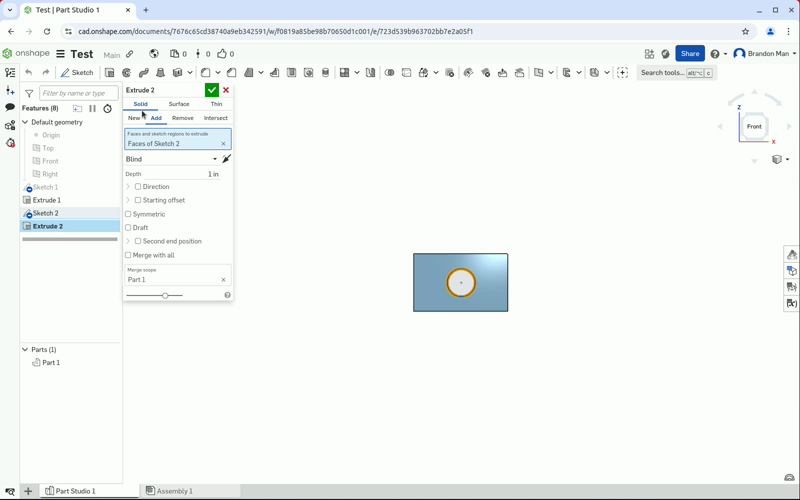
mouse_move(137, 120)
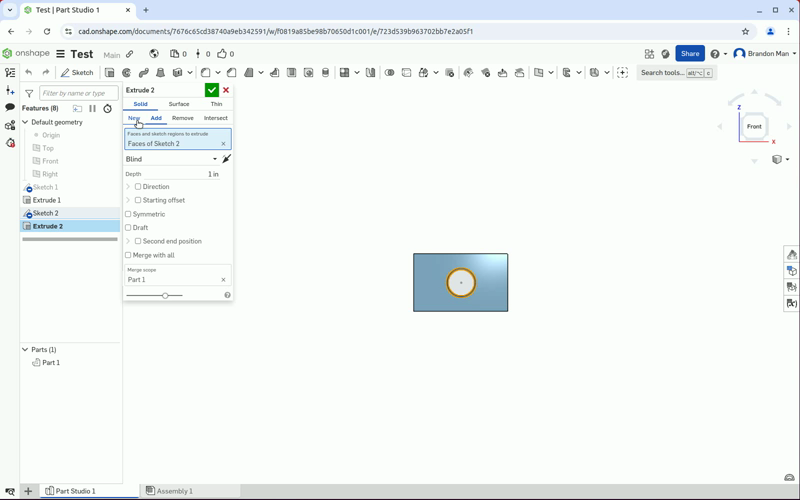
click(137, 120)
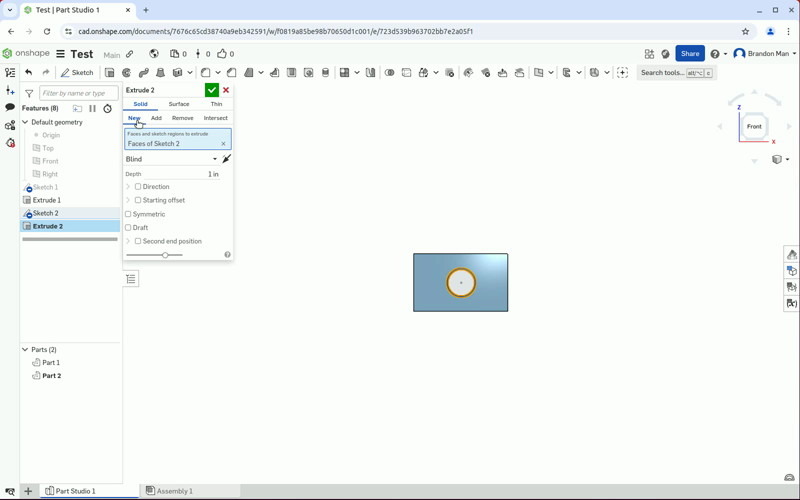
key(tab, 4)
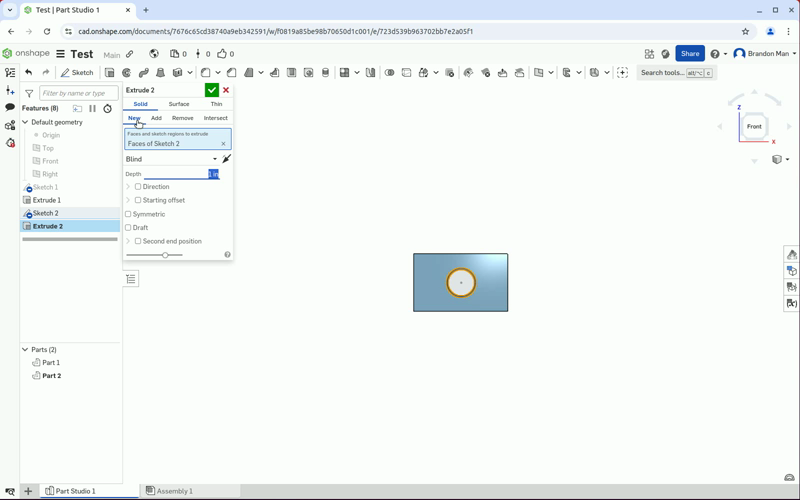
text(11.554)
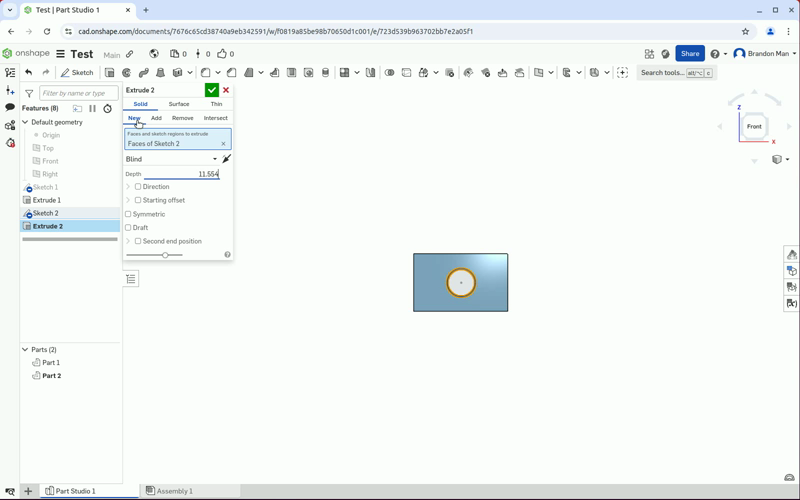
key(tab, 3)
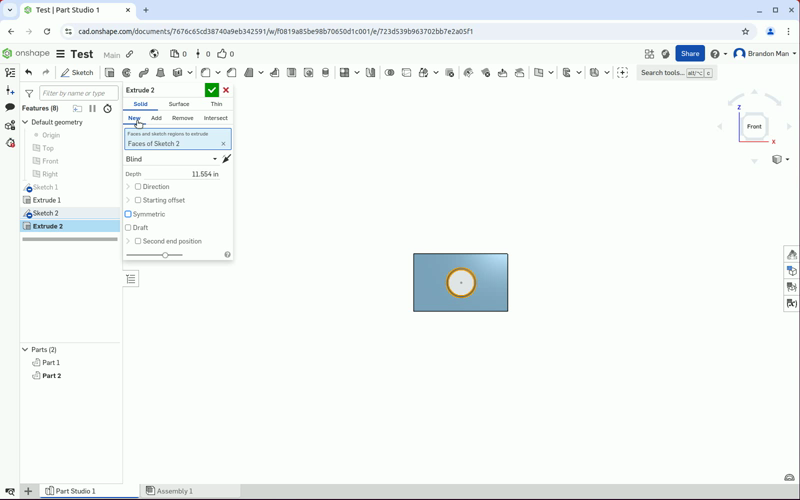
key(space)
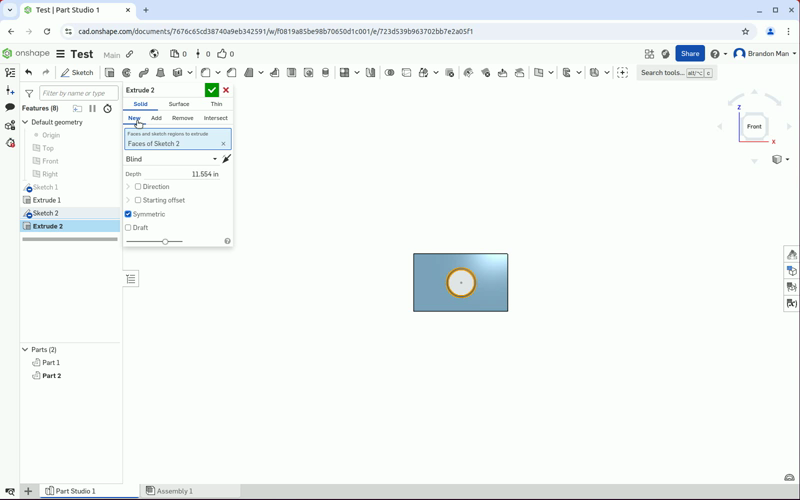
key(enter)
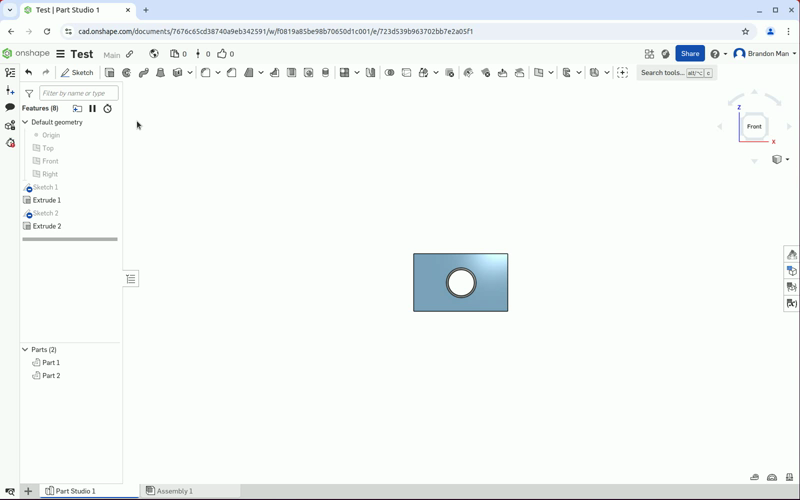
key(shift+h)
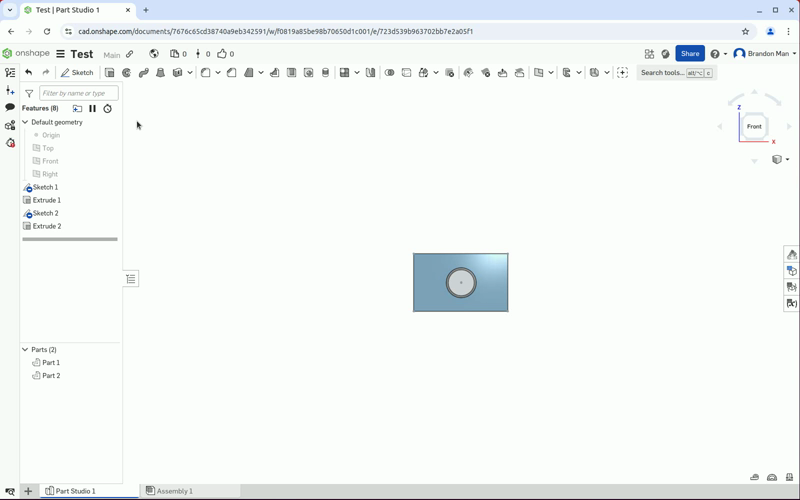
key(shift+h)
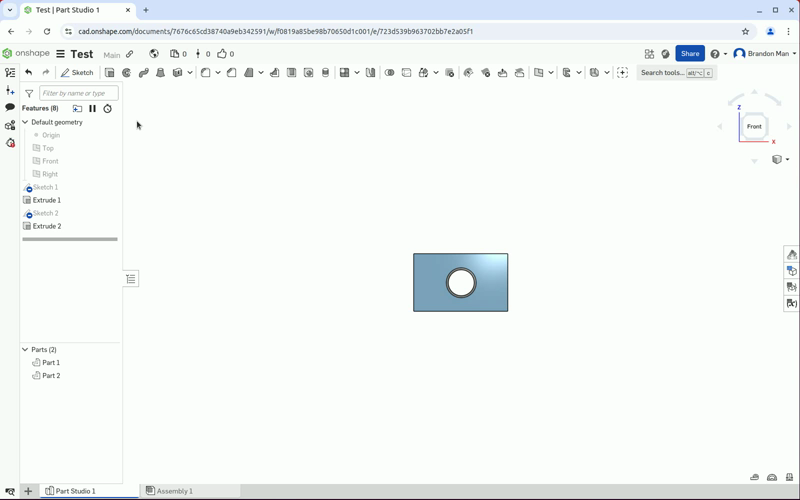
mouse_move(73, 189)
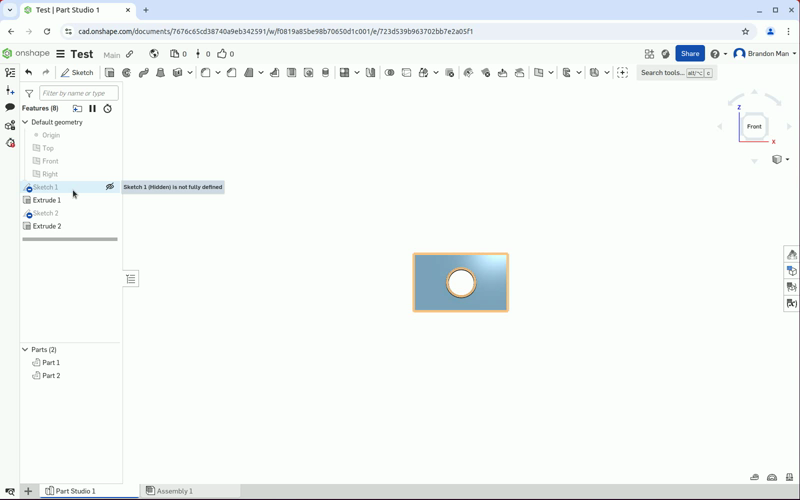
click(73, 189)
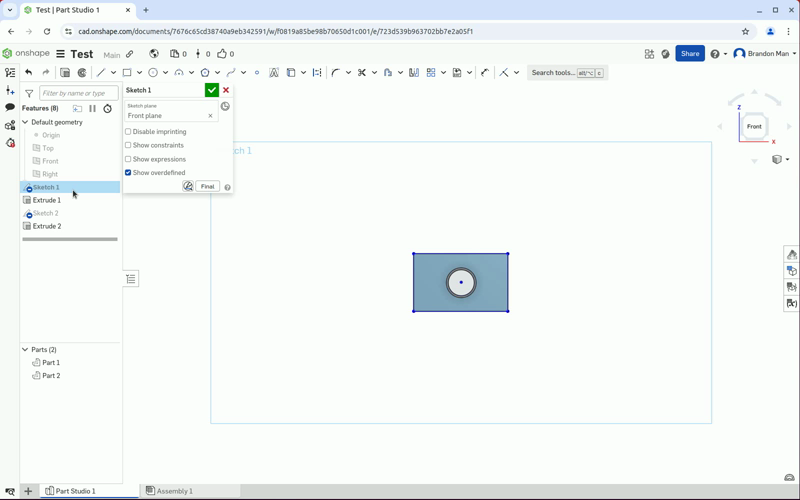
mouse_move(229, 92)
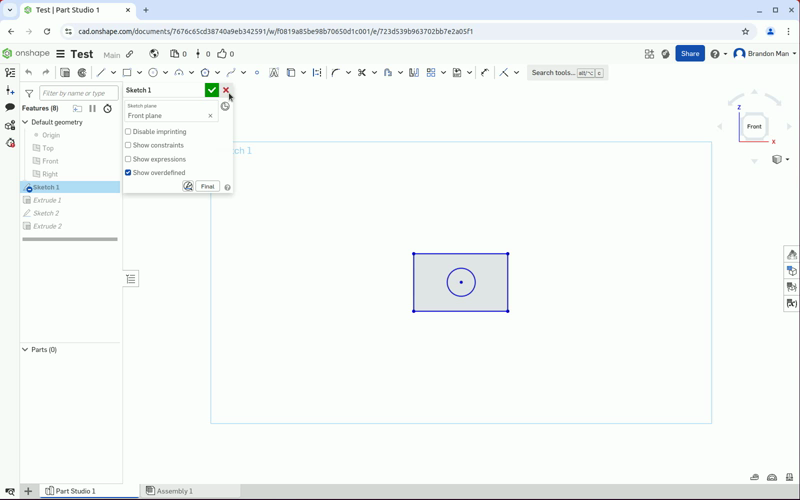
click(229, 92)
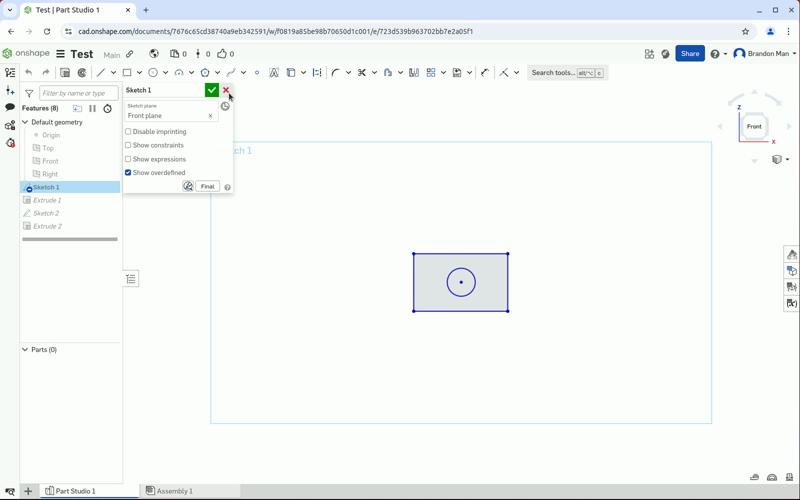
key(shift+s)
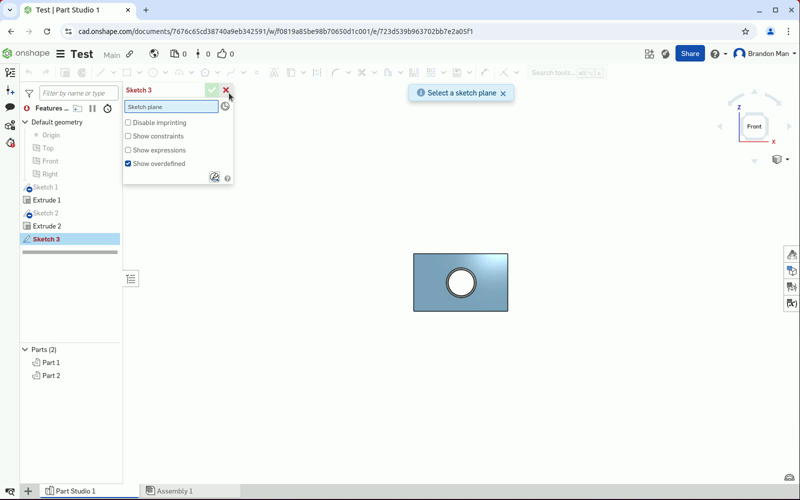
mouse_move(73, 163)
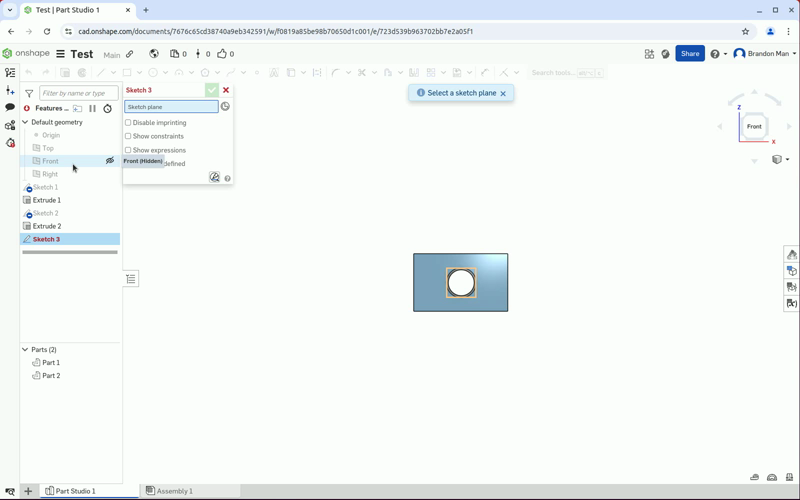
click(73, 163)
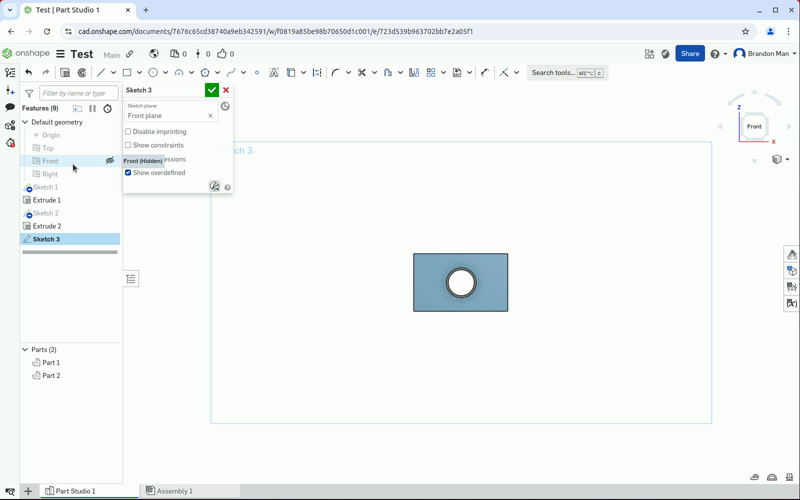
mouse_move(73, 352)
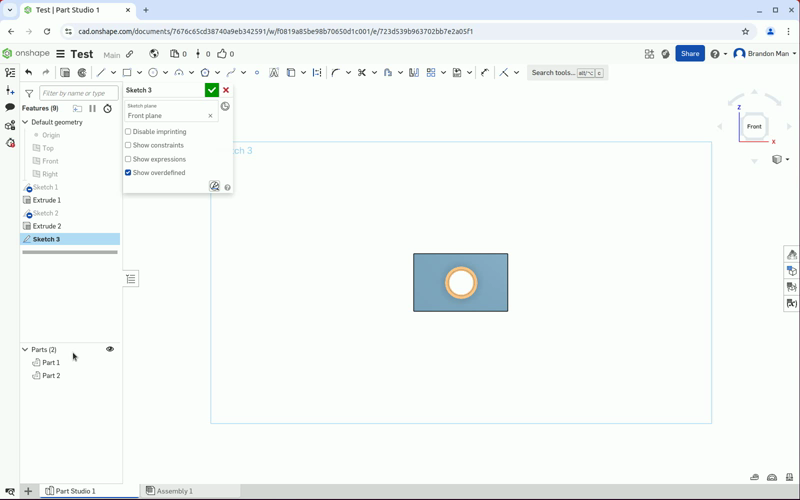
key(y)
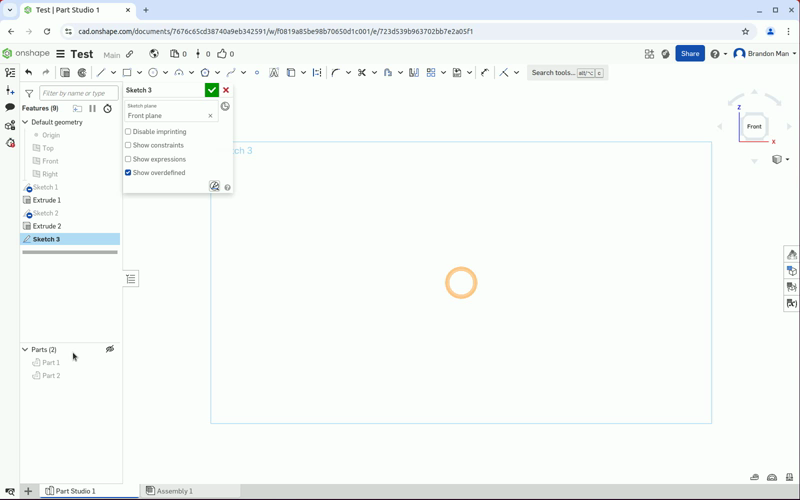
key(l)
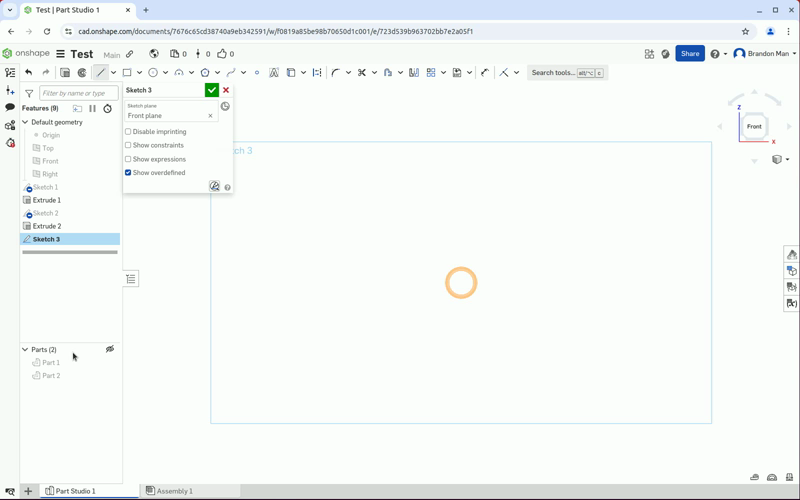
key_down(shift)
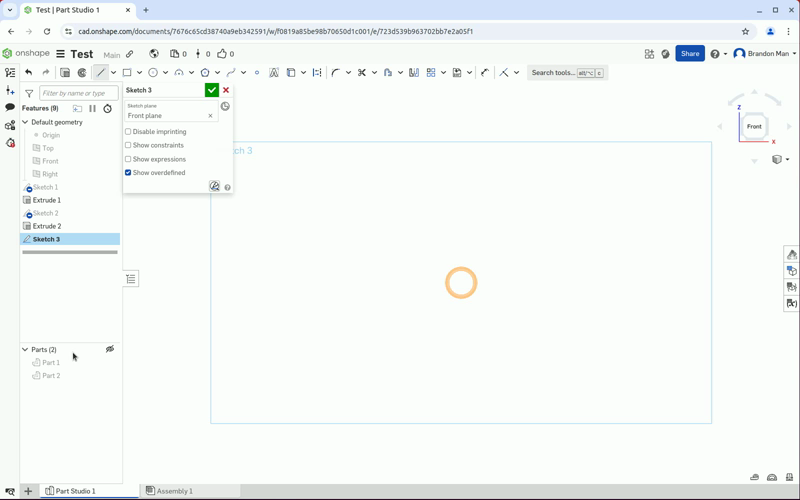
mouse_move(399, 325)
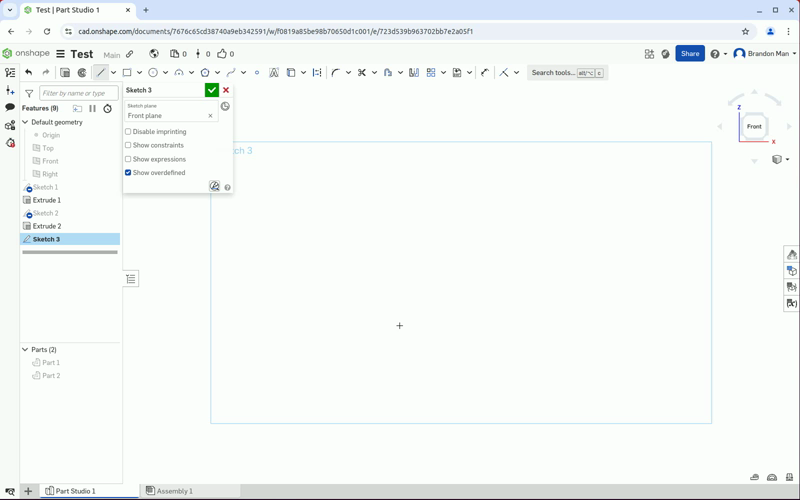
click(399, 325)
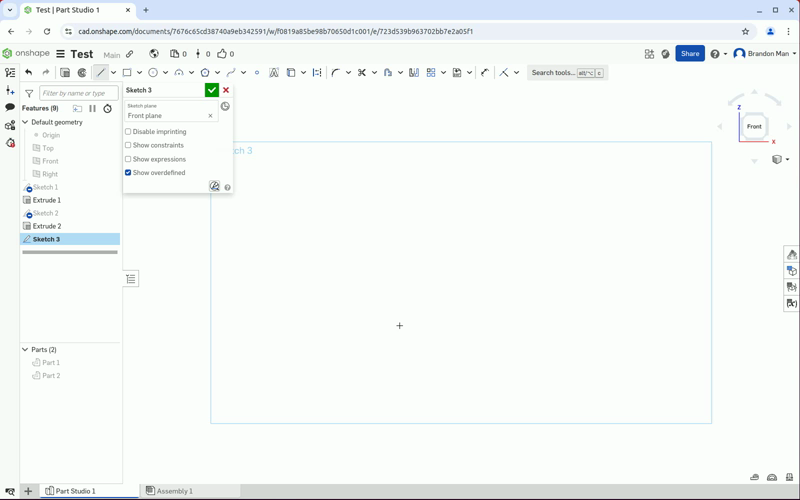
key_up(shift)
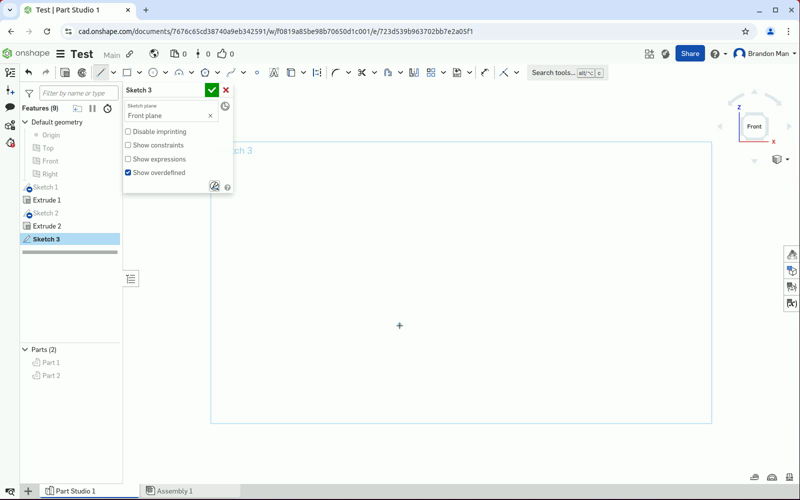
key_down(shift)
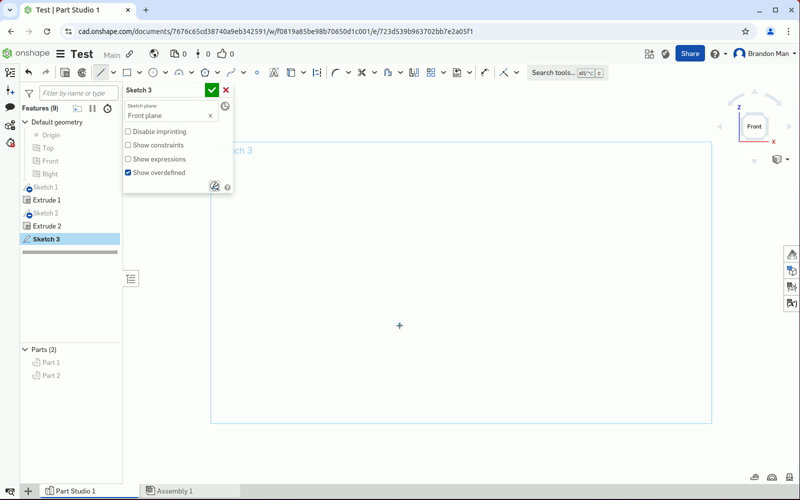
mouse_move(521, 325)
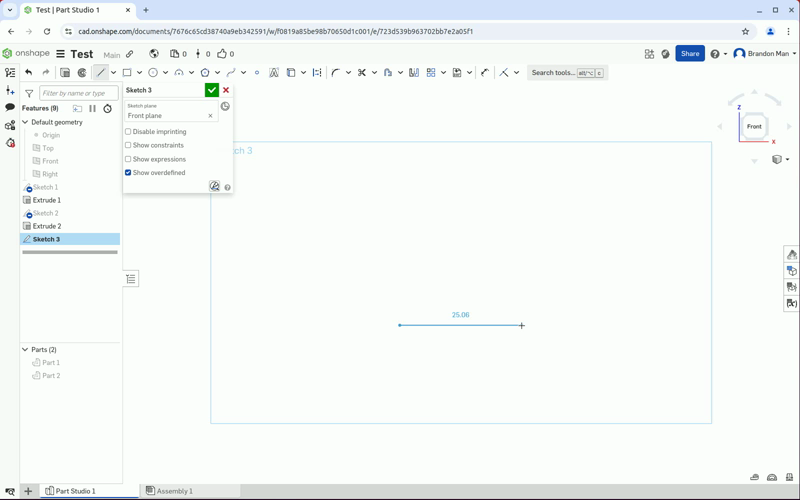
click(521, 325)
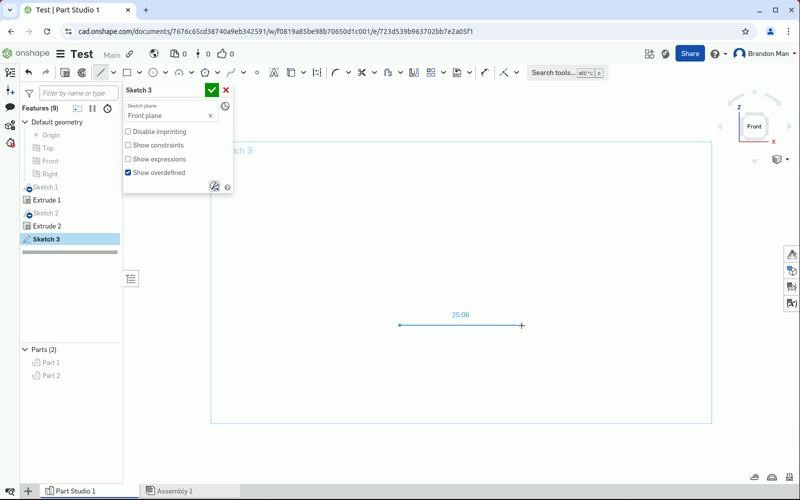
key_up(shift)
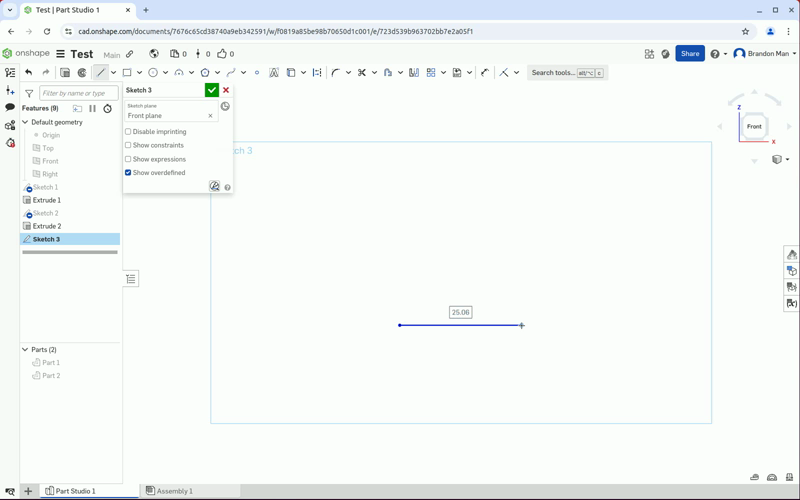
key_down(shift)
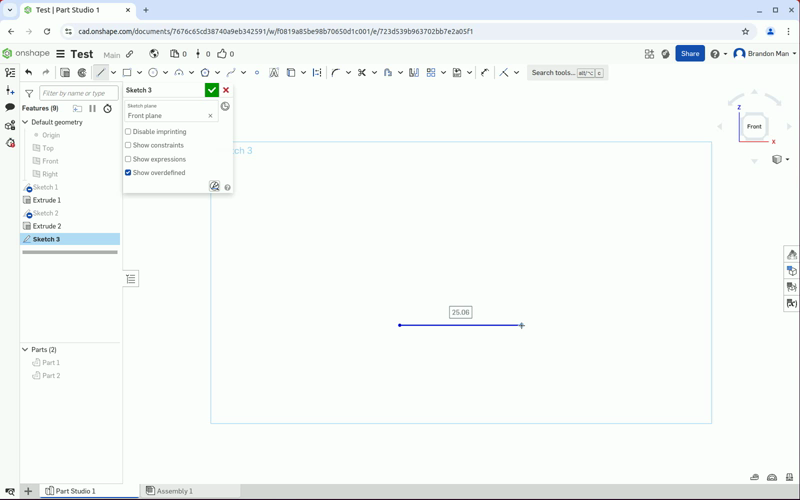
mouse_move(521, 253)
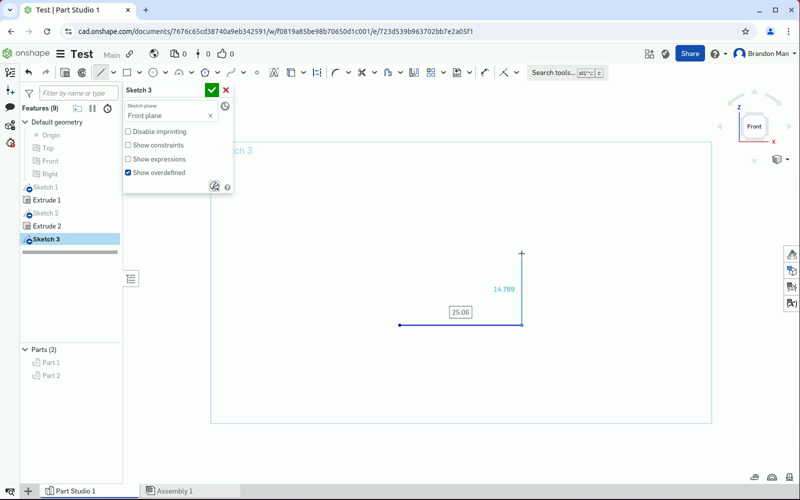
click(521, 253)
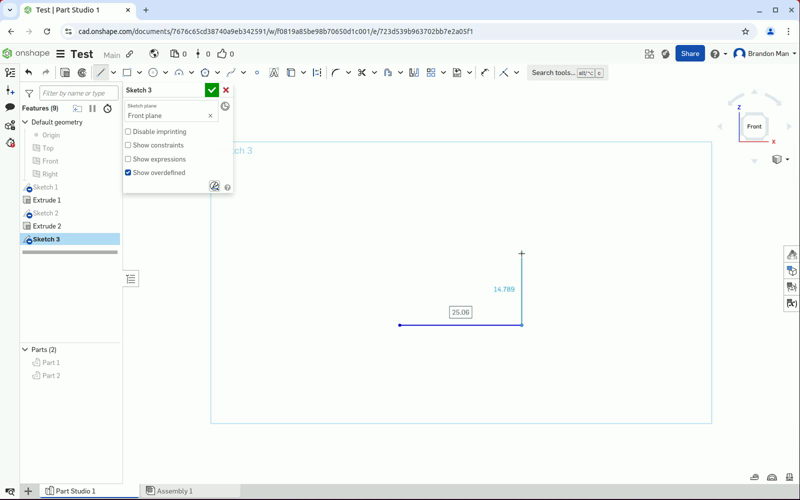
key_up(shift)
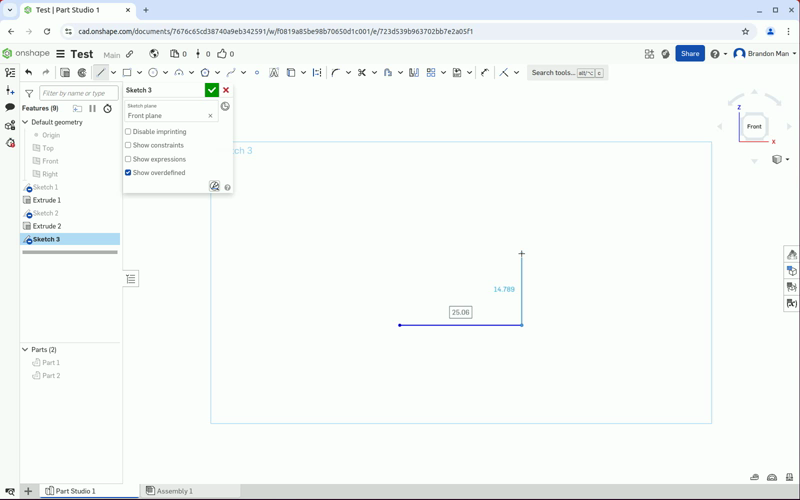
key_down(shift)
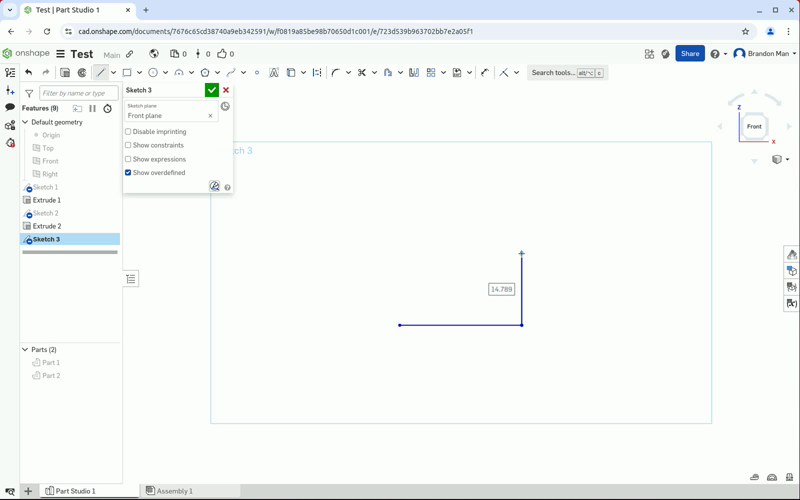
mouse_move(551, 253)
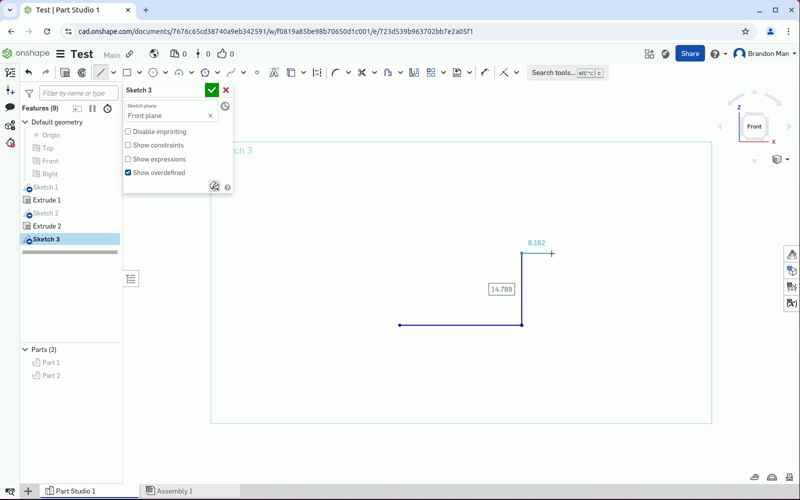
mouse_move(507, 253)
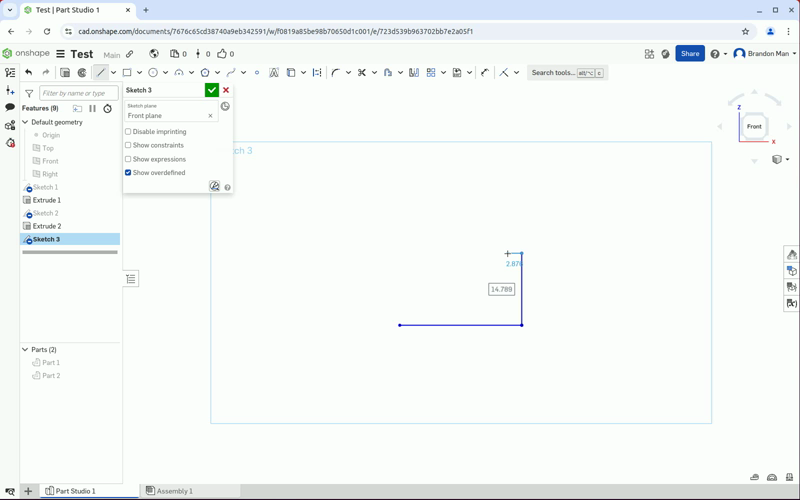
click(507, 253)
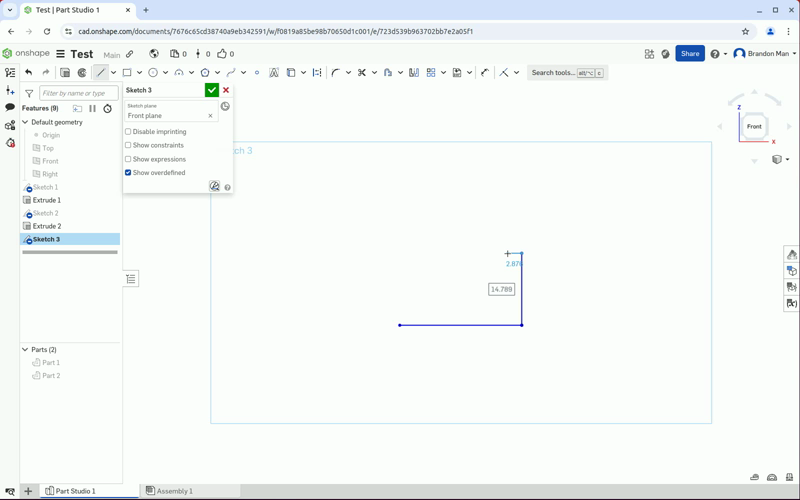
key_up(shift)
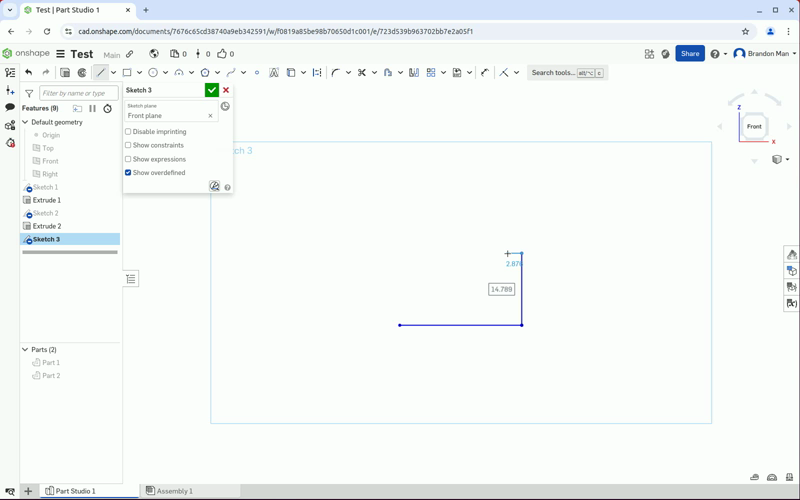
key_down(shift)
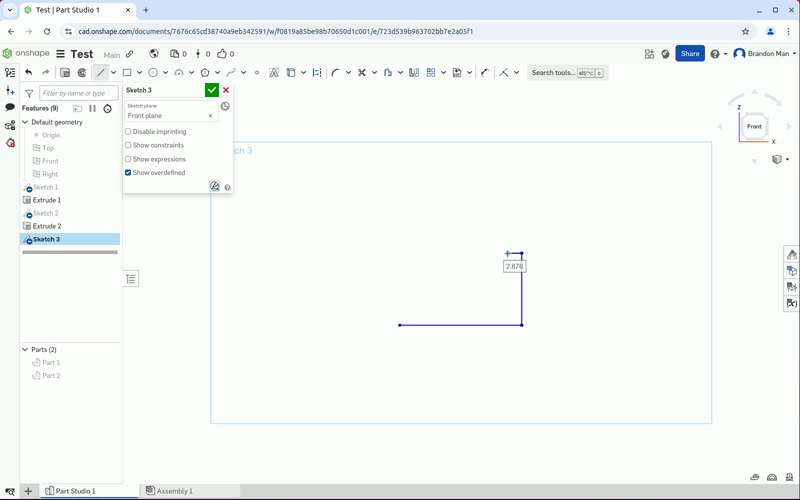
mouse_move(537, 253)
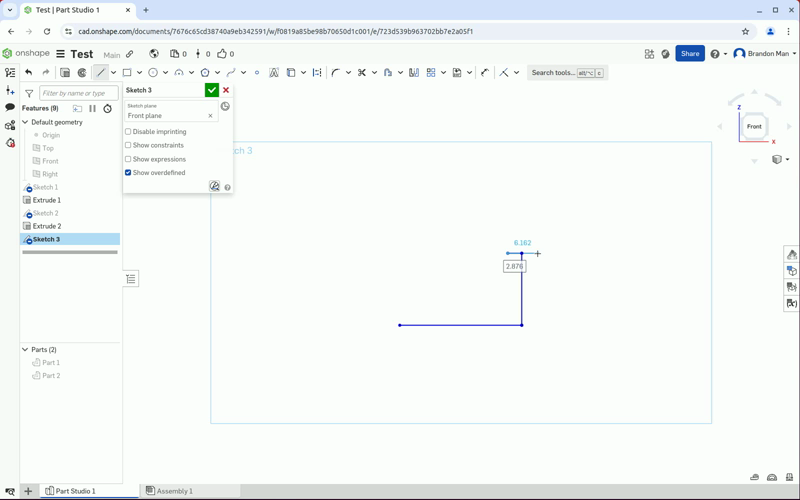
mouse_move(507, 311)
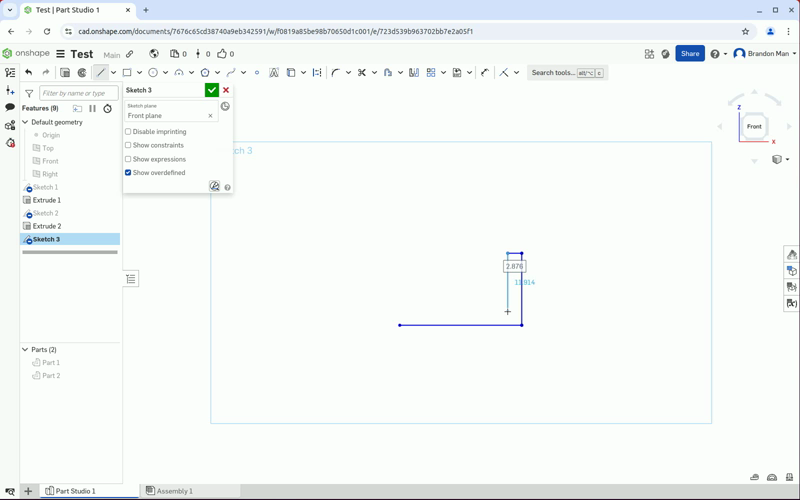
click(507, 311)
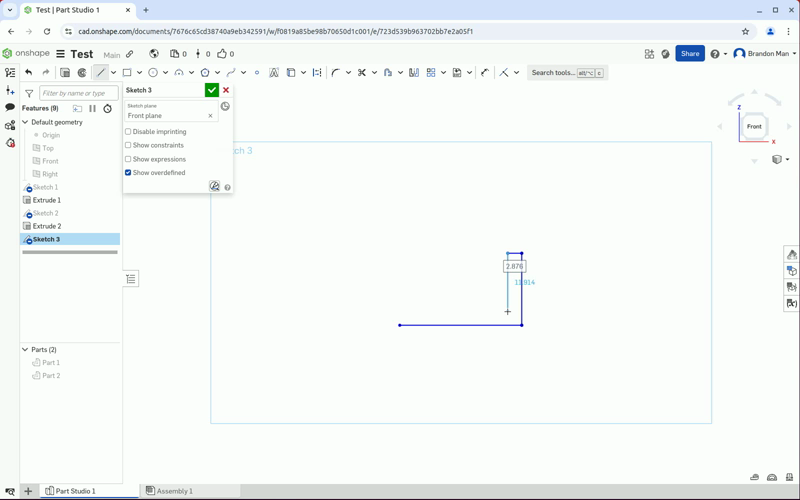
key_up(shift)
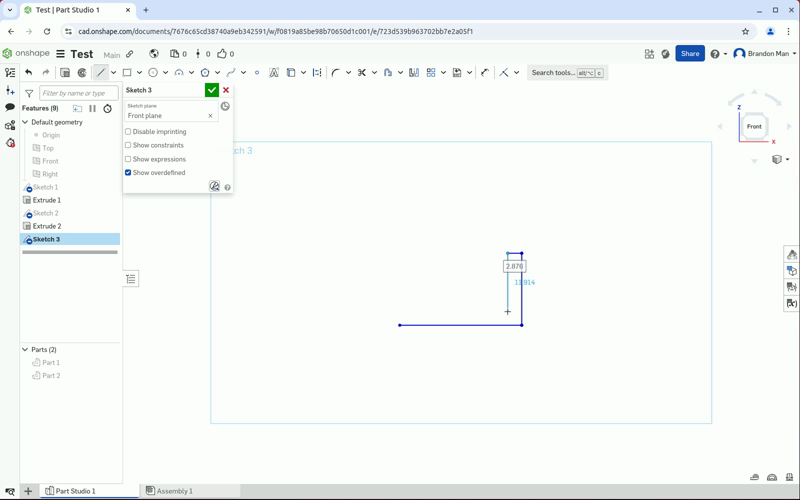
key_down(shift)
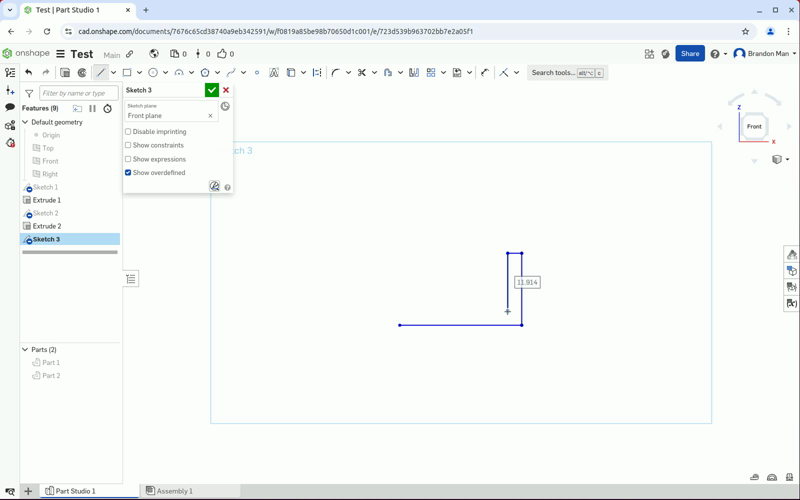
mouse_move(413, 311)
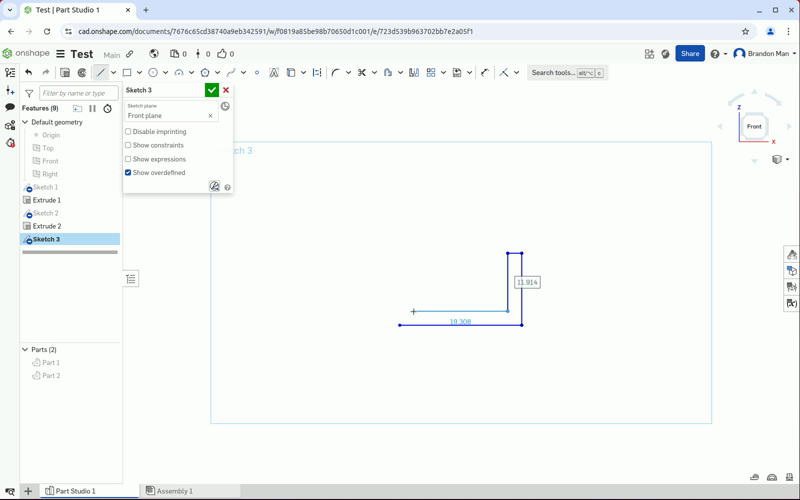
click(413, 311)
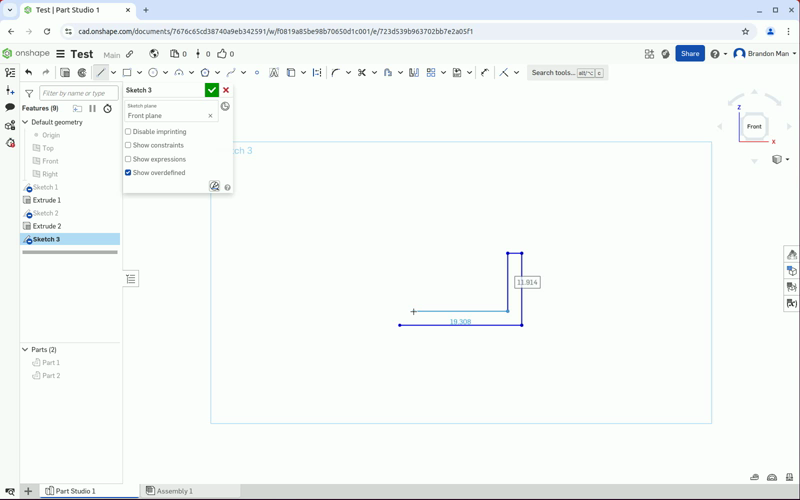
key_up(shift)
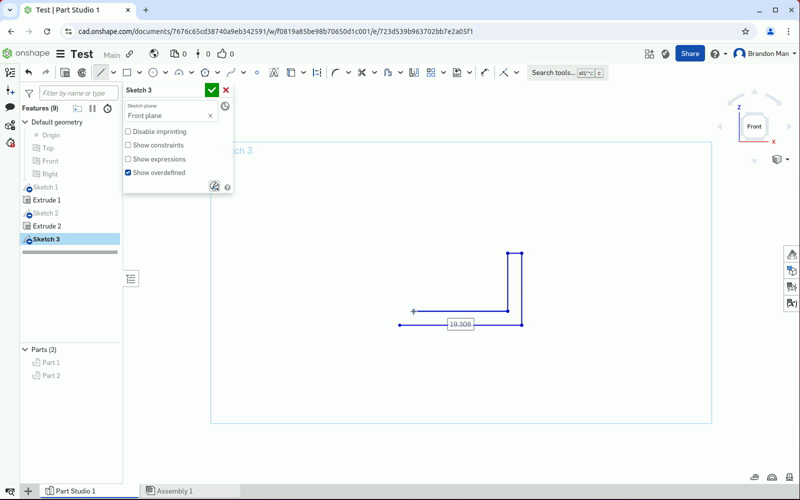
key_down(shift)
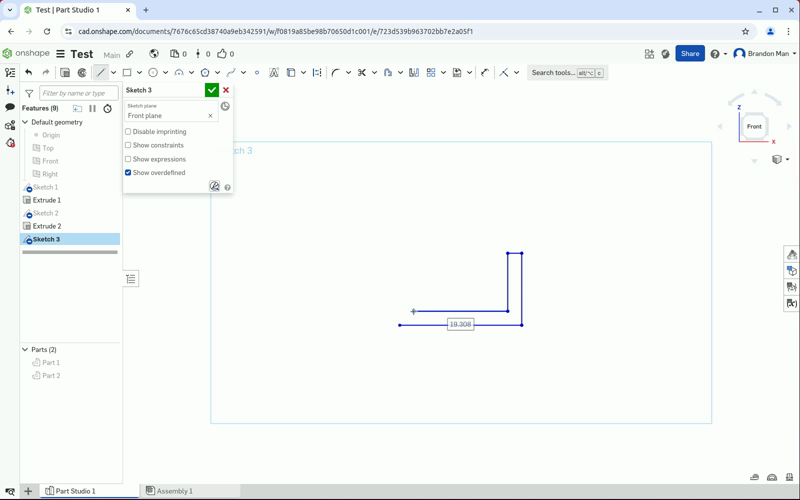
mouse_move(444, 311)
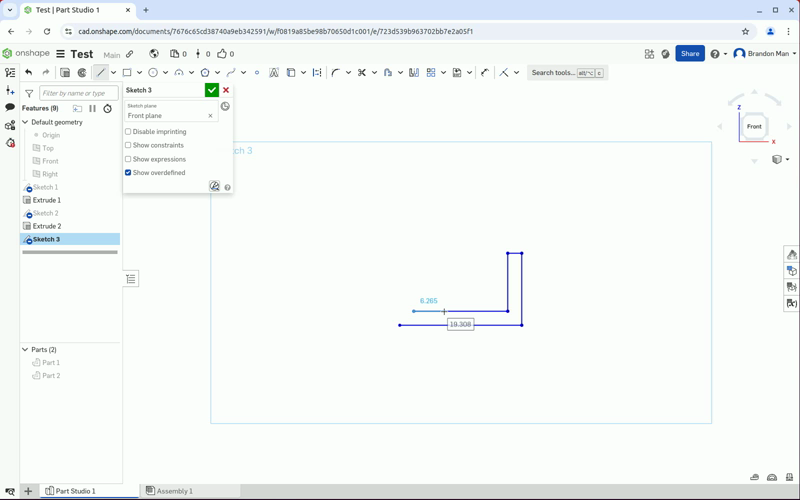
mouse_move(413, 253)
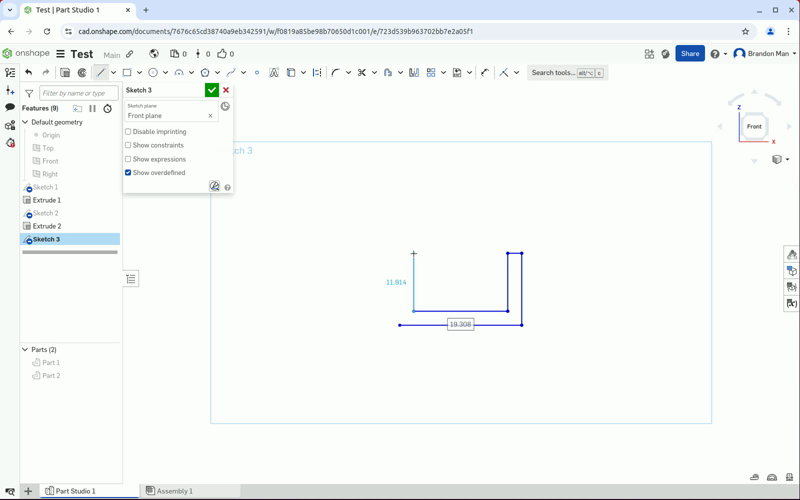
click(413, 253)
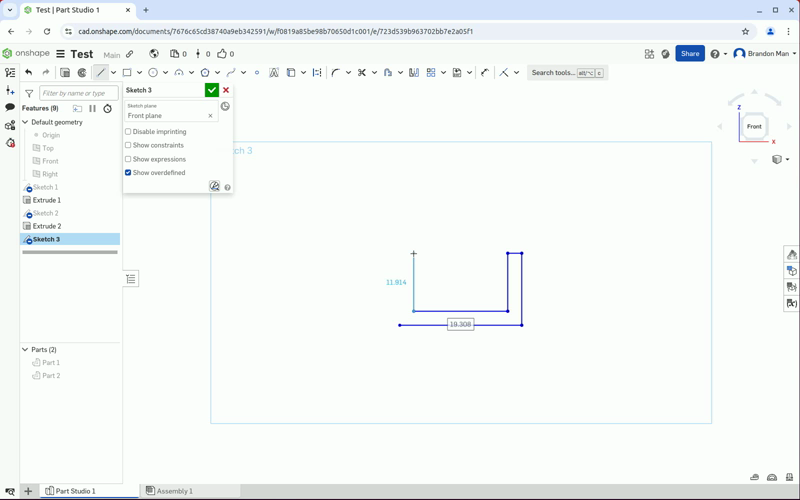
key_up(shift)
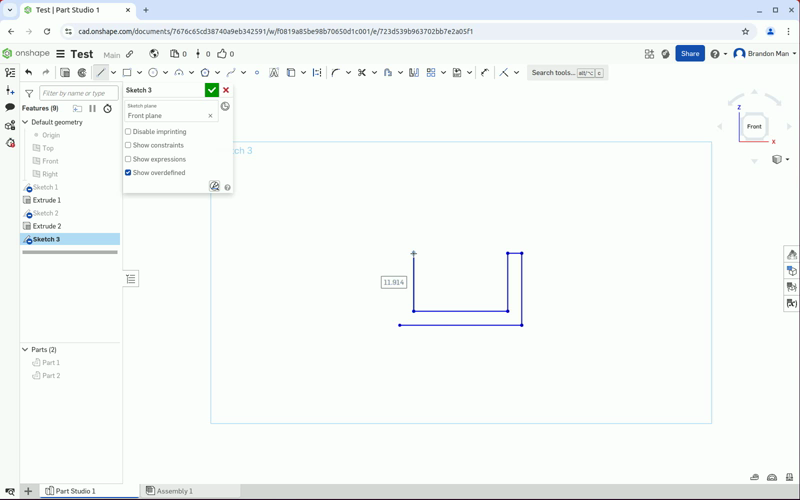
key_down(shift)
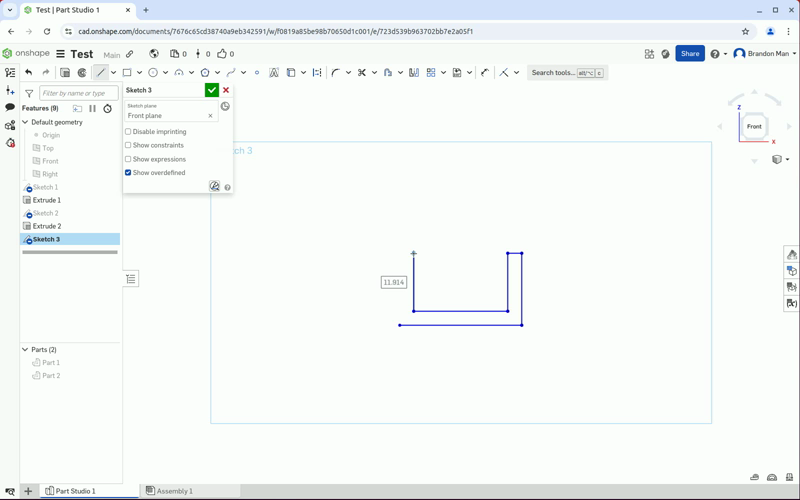
mouse_move(444, 253)
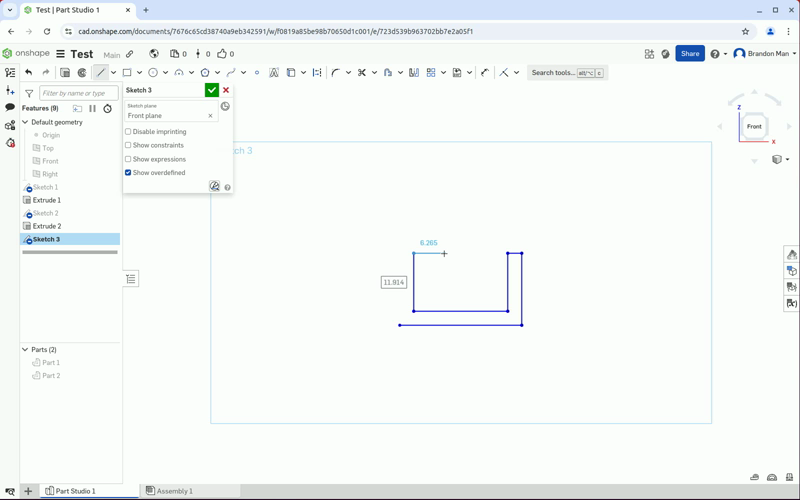
mouse_move(399, 253)
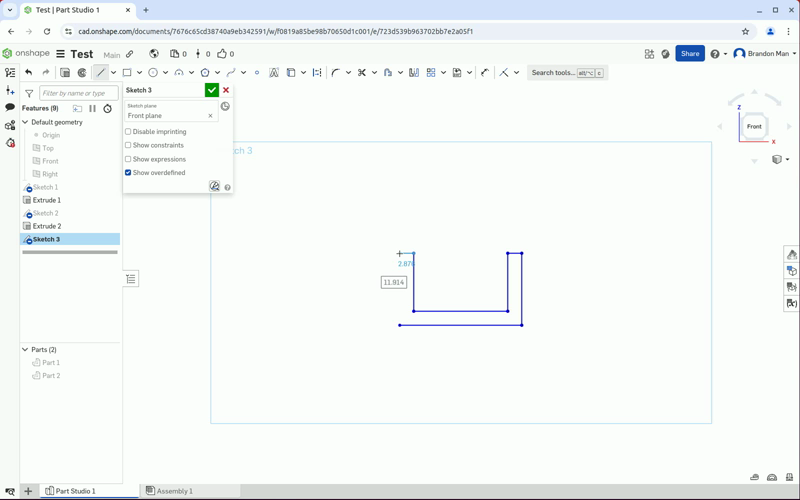
click(399, 253)
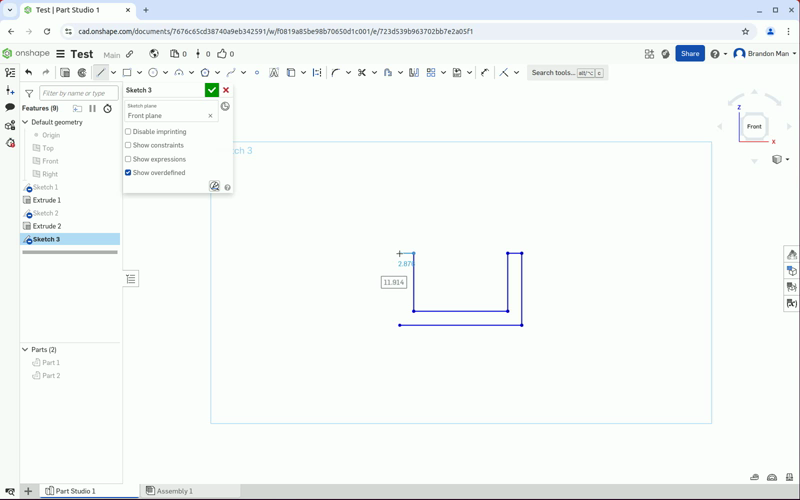
key_up(shift)
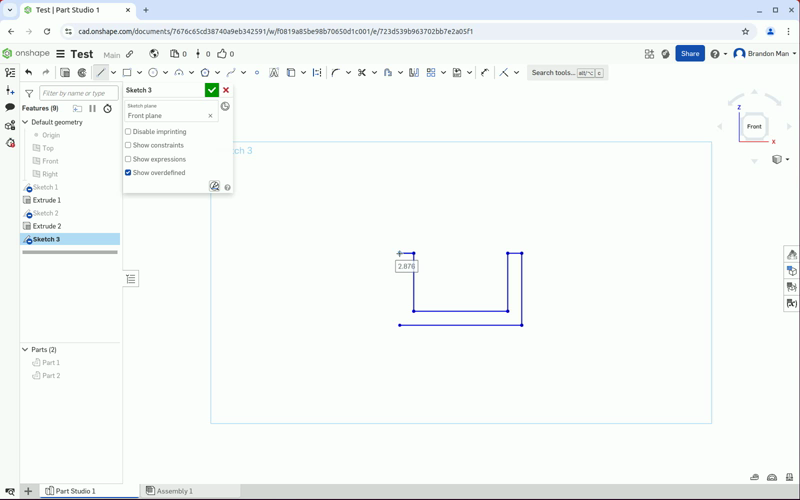
key_down(shift)
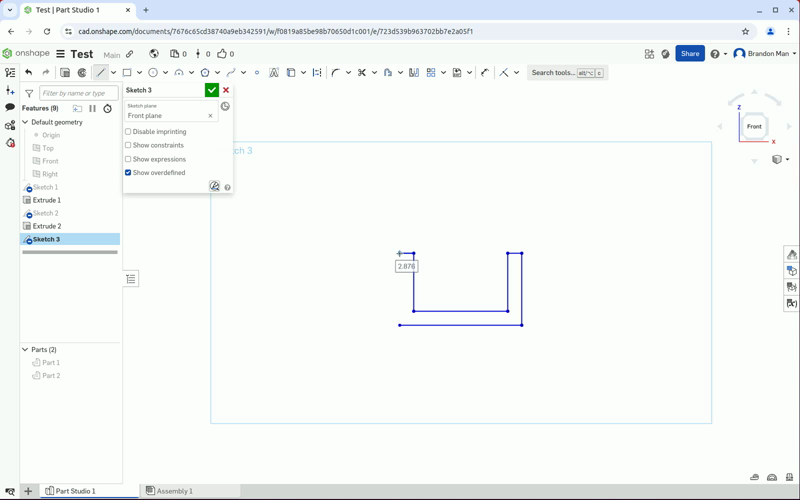
mouse_move(399, 325)
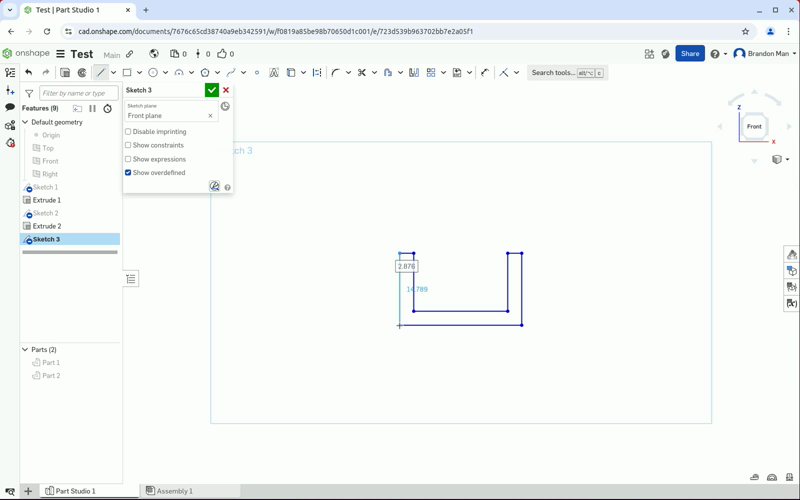
key_up(shift)
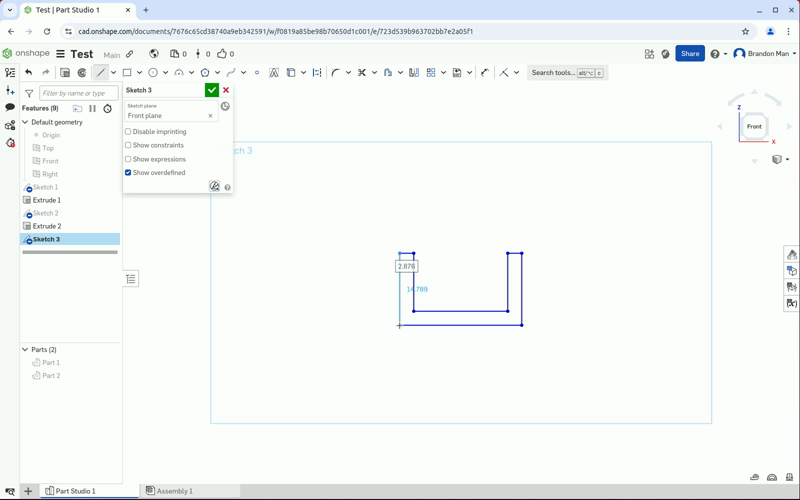
click(399, 325)
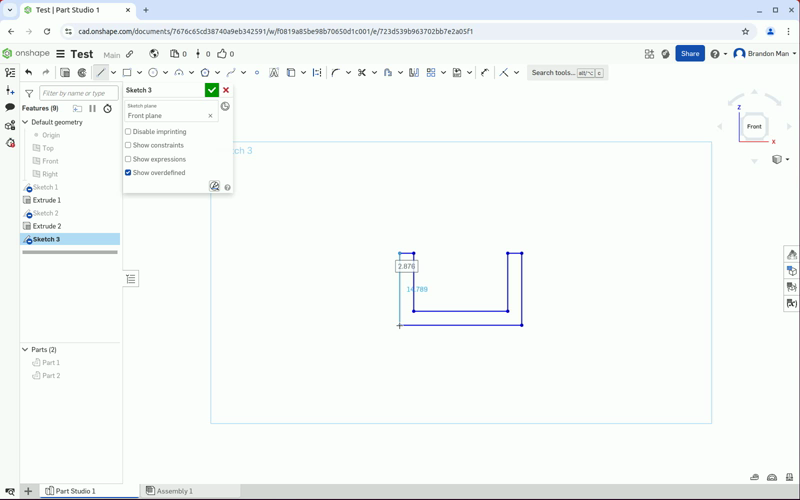
key(esc)
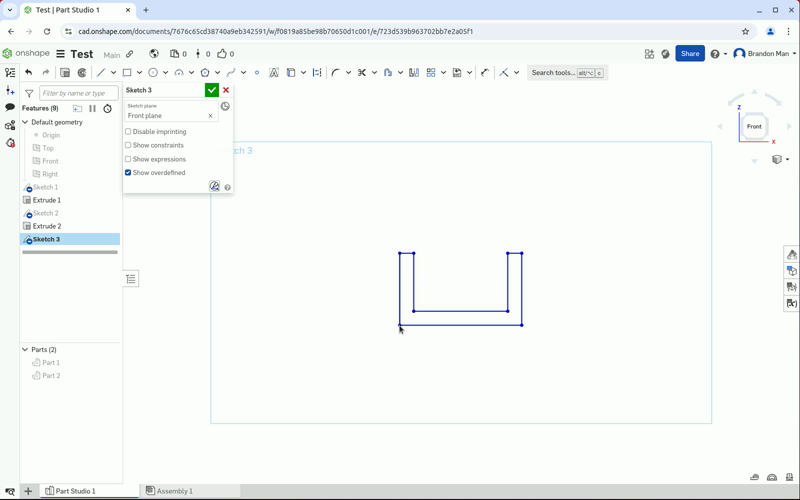
mouse_move(403, 278)
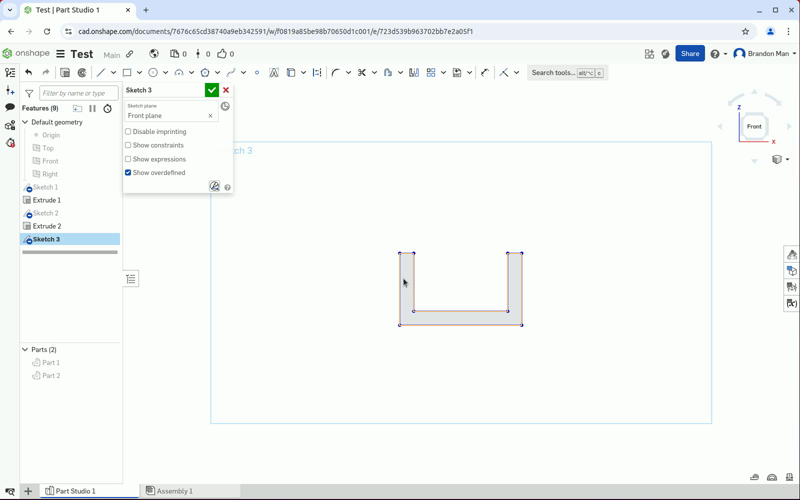
click(403, 278)
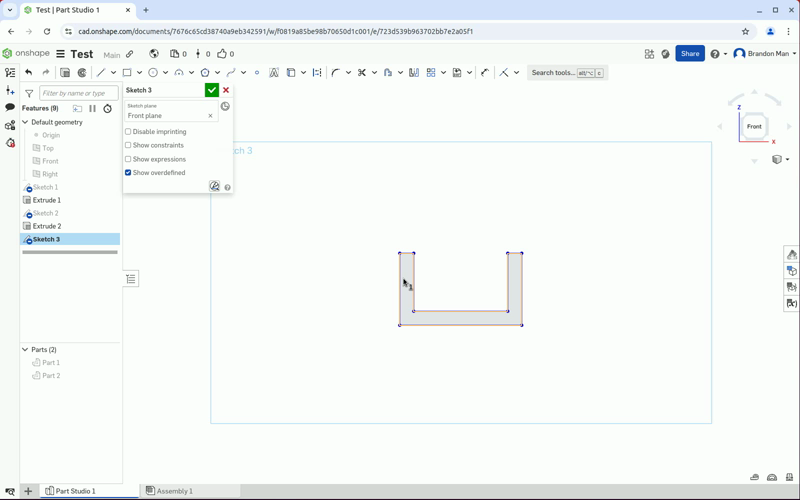
mouse_move(73, 352)
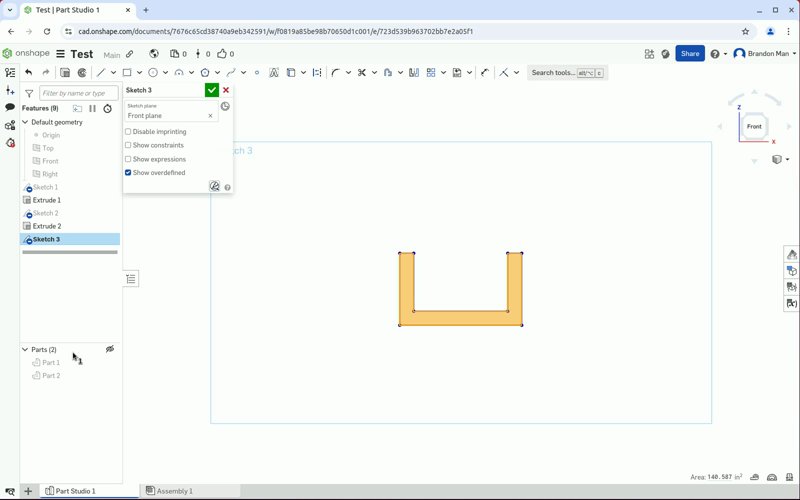
key(shift+y)
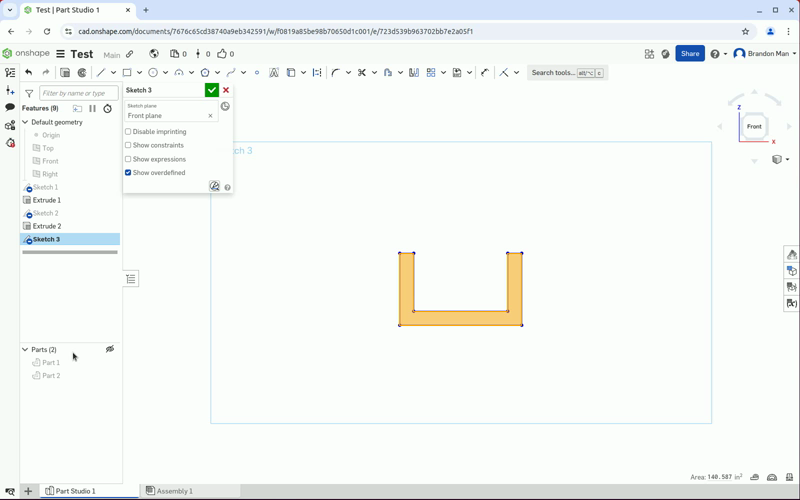
key(shift+e)
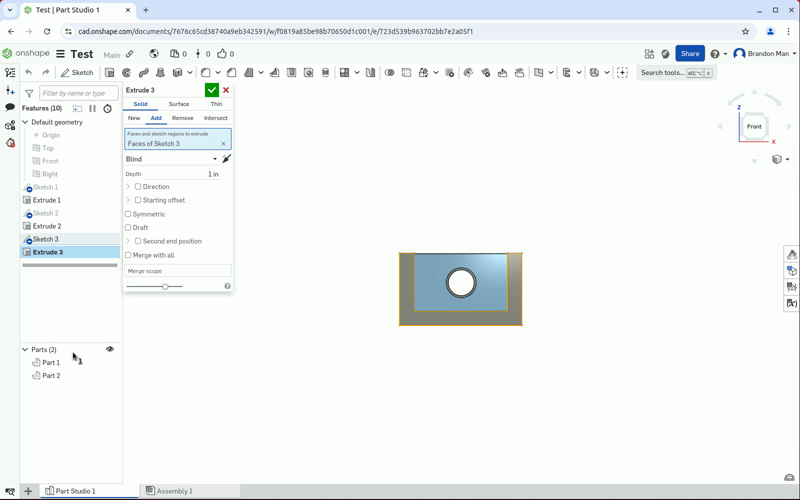
mouse_move(143, 106)
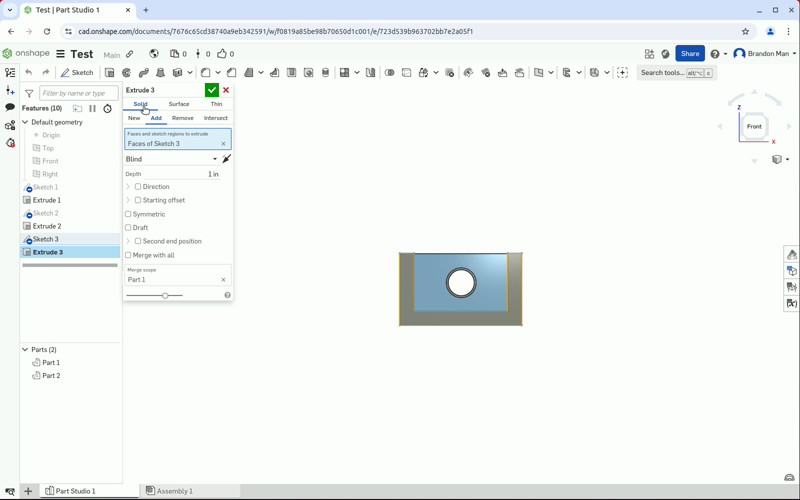
click(143, 106)
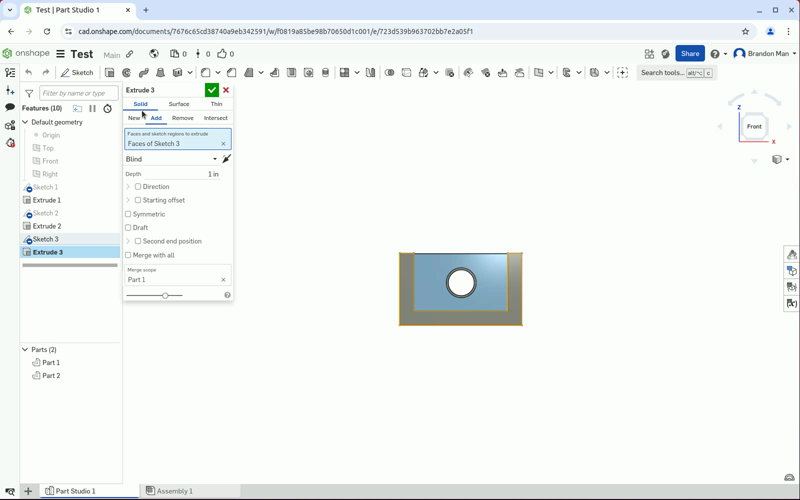
mouse_move(137, 120)
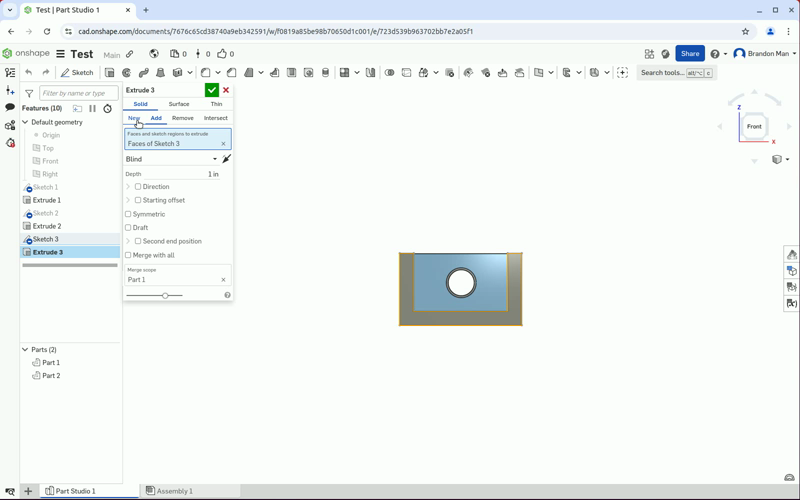
click(137, 120)
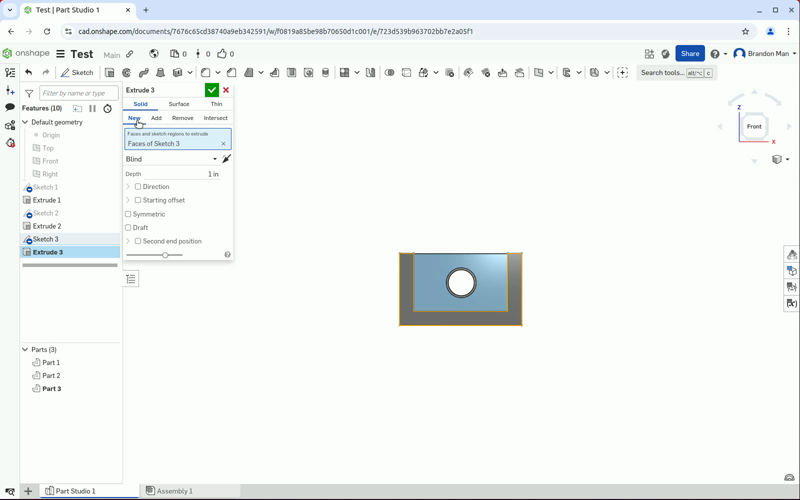
key(tab, 4)
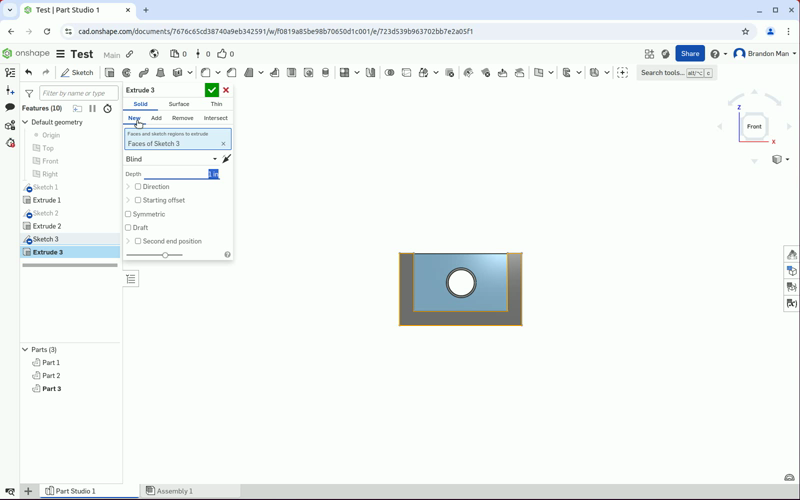
text(23.108)
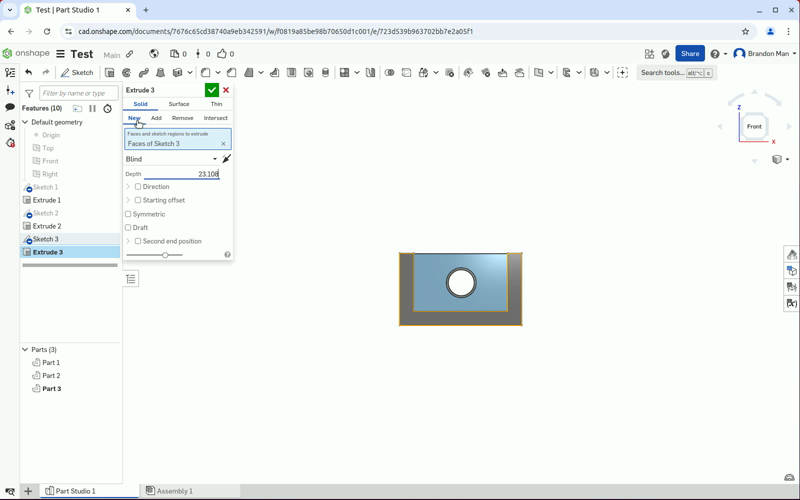
key(enter)
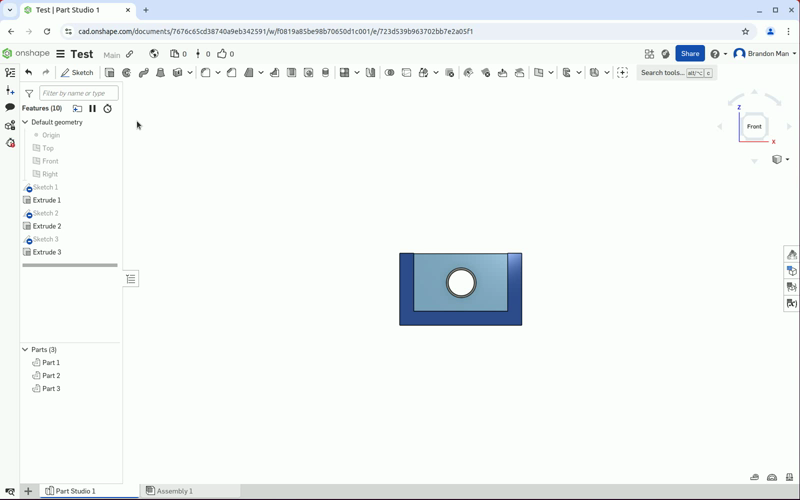
key(shift+h)
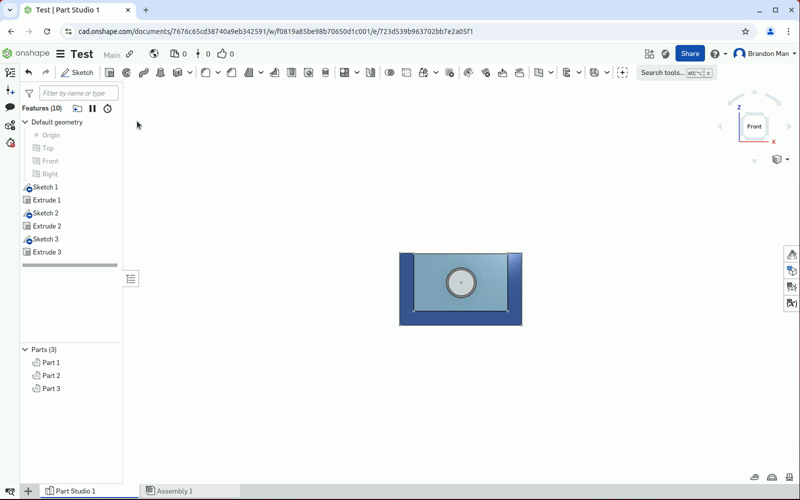
key(shift+h)
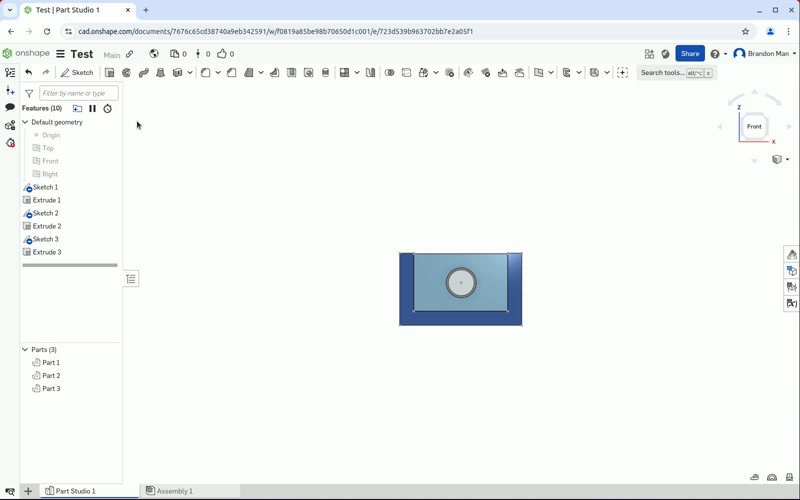
key(shift+7)
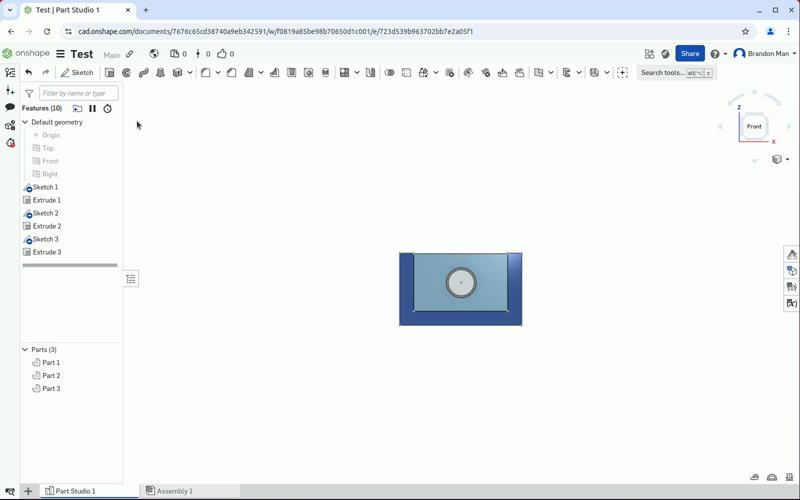
key(left, 2)
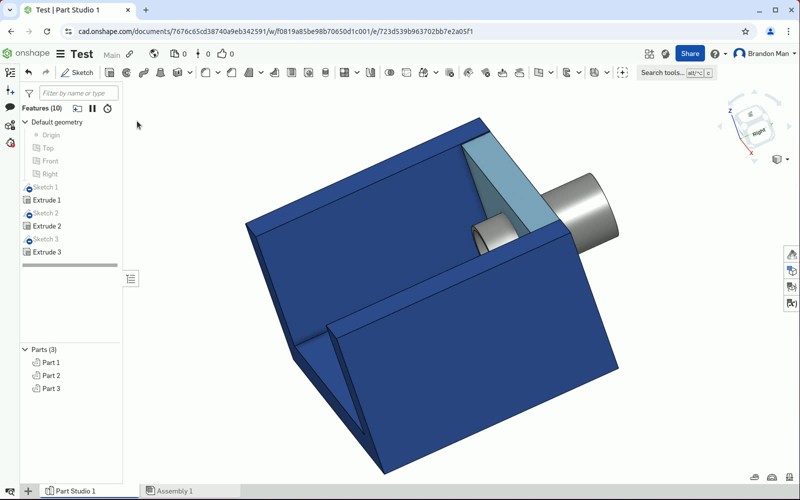
key(down, 2)
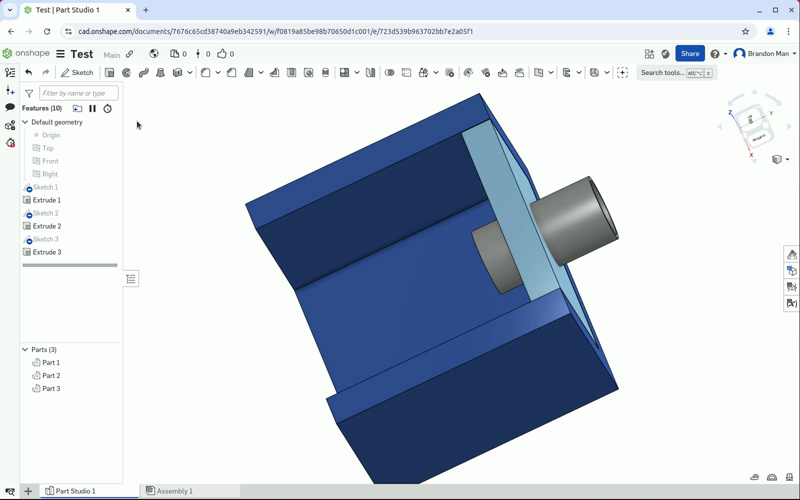
key(up, 2)
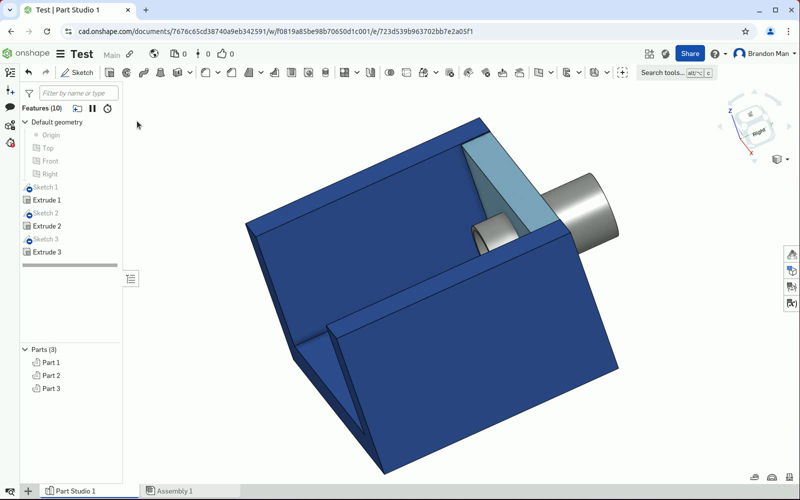
key(right, 2)
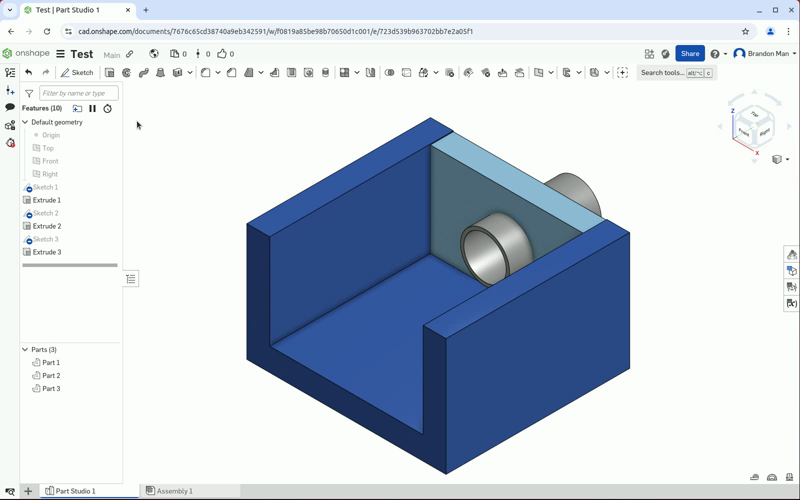
mouse_move(73, 189)
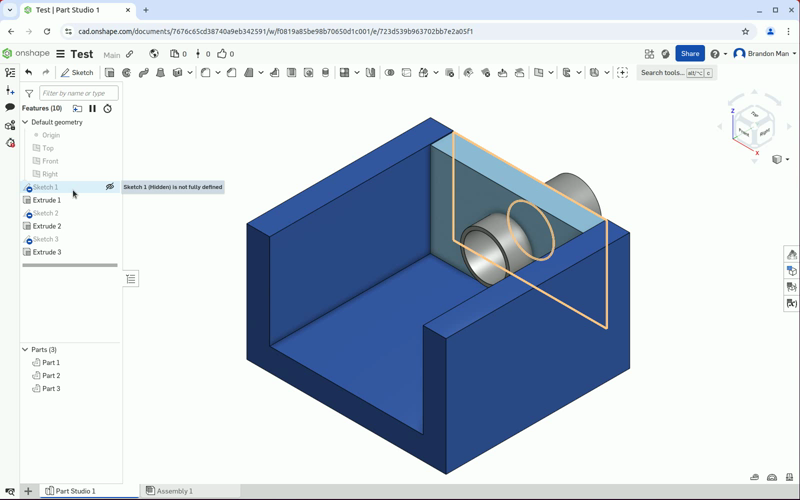
click(73, 189)